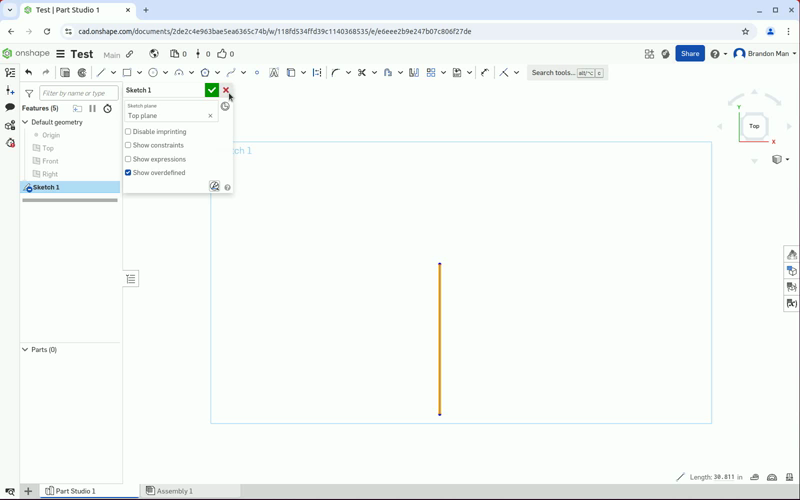
key(shift+h)
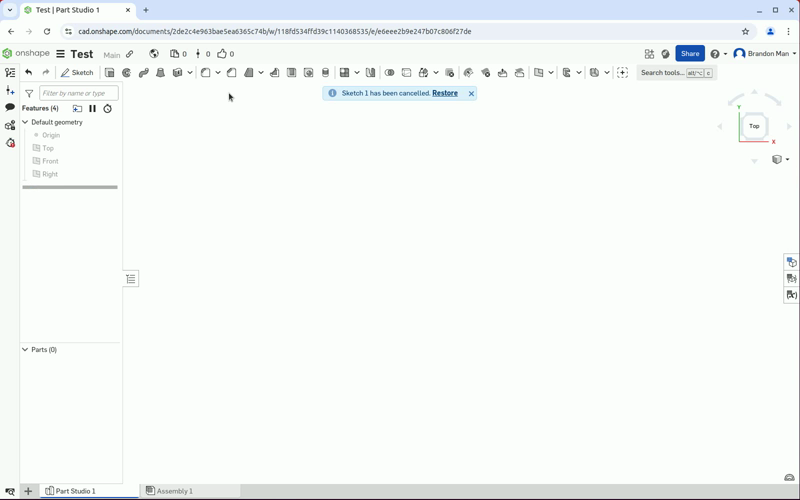
mouse_move(73, 352)
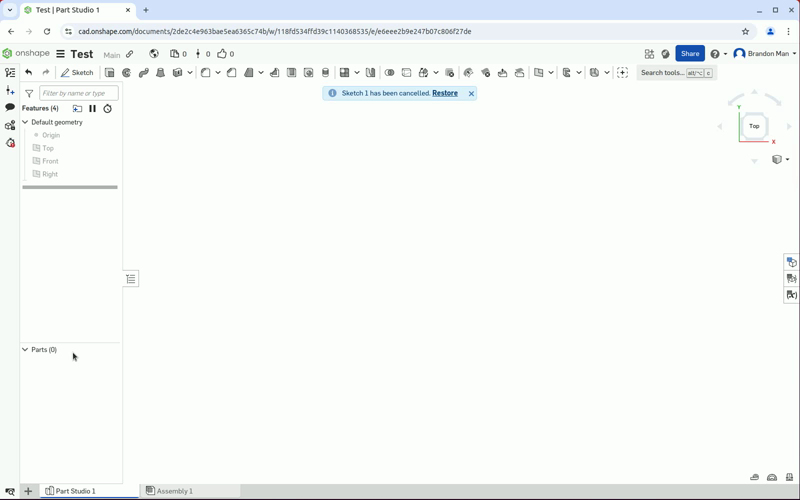
key(y)
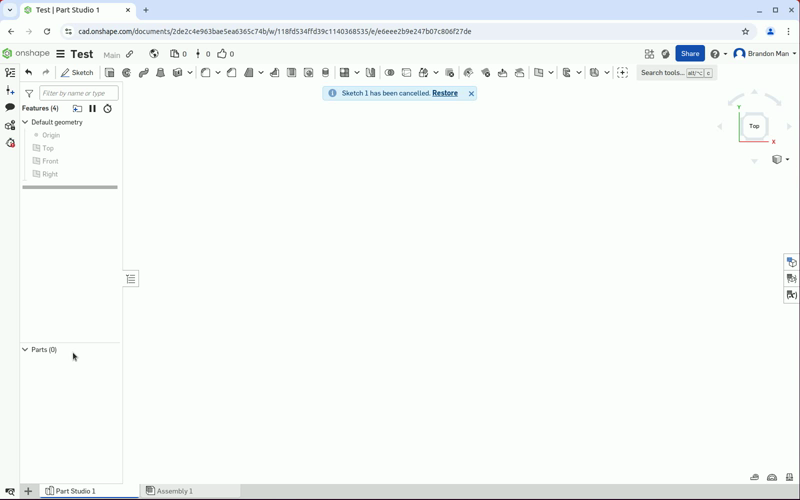
key(shift+p)
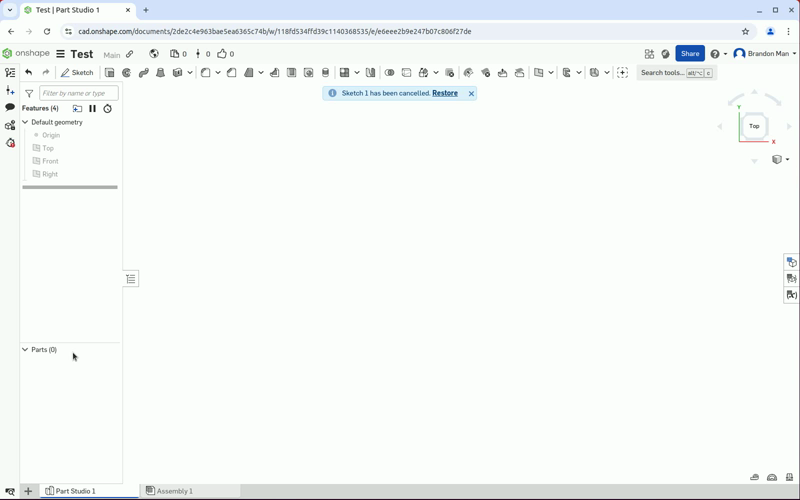
key(space)
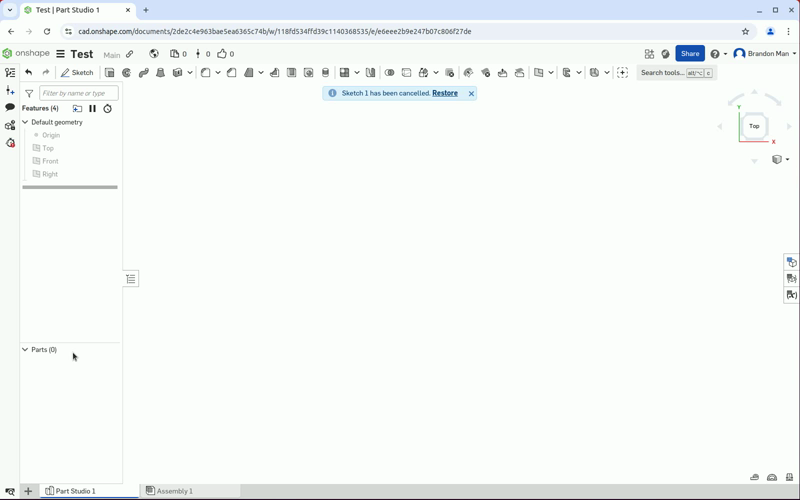
key_down(shift)
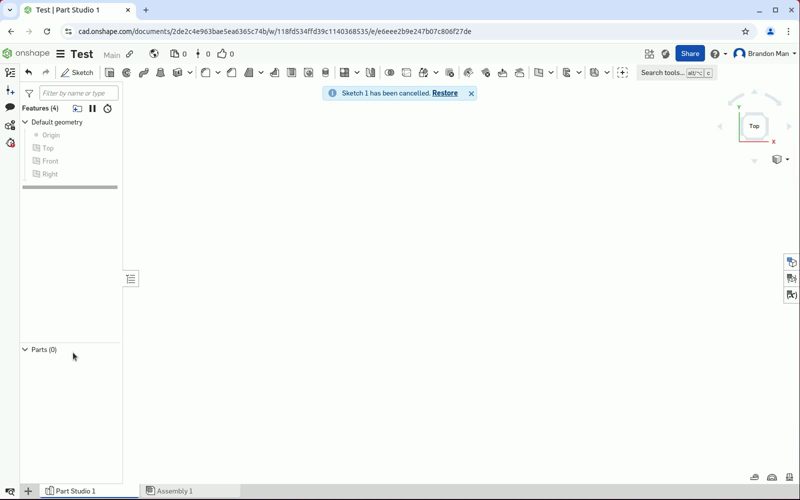
key(up)
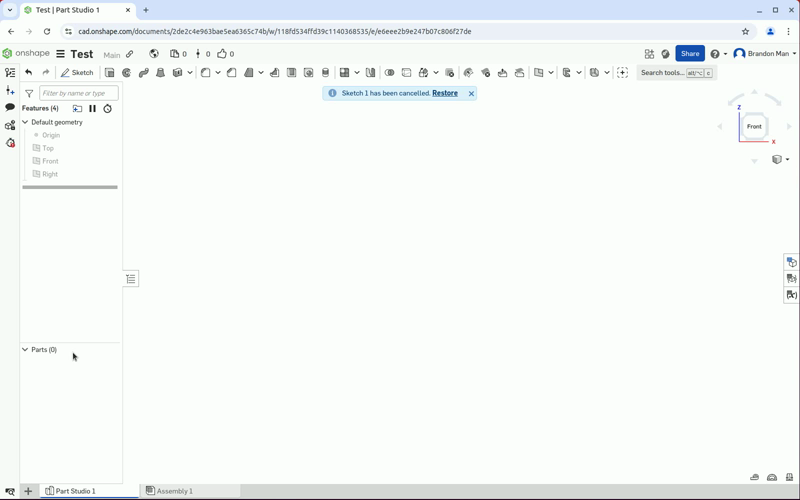
key_up(shift)
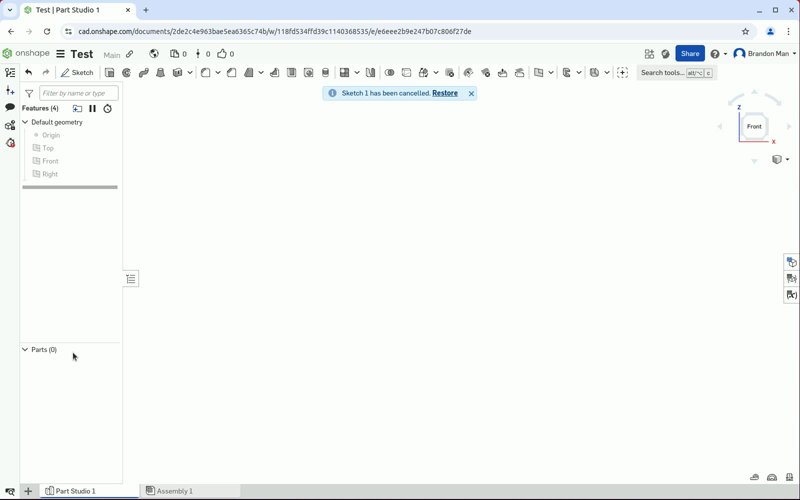
mouse_move(73, 352)
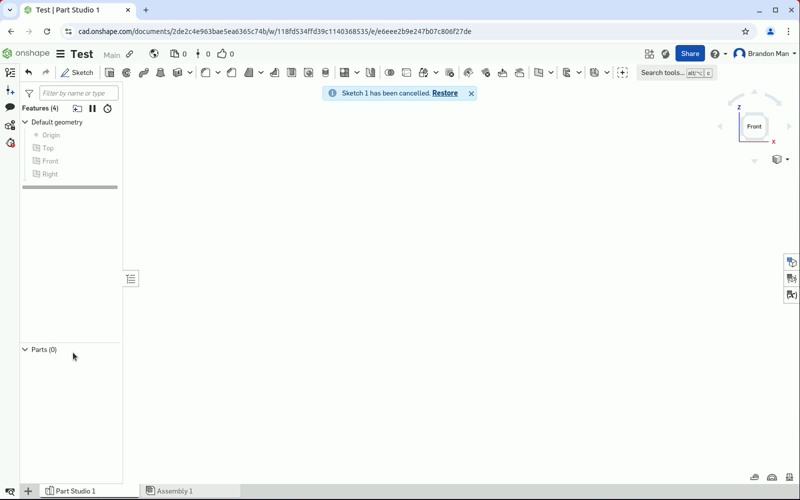
key(shift+y)
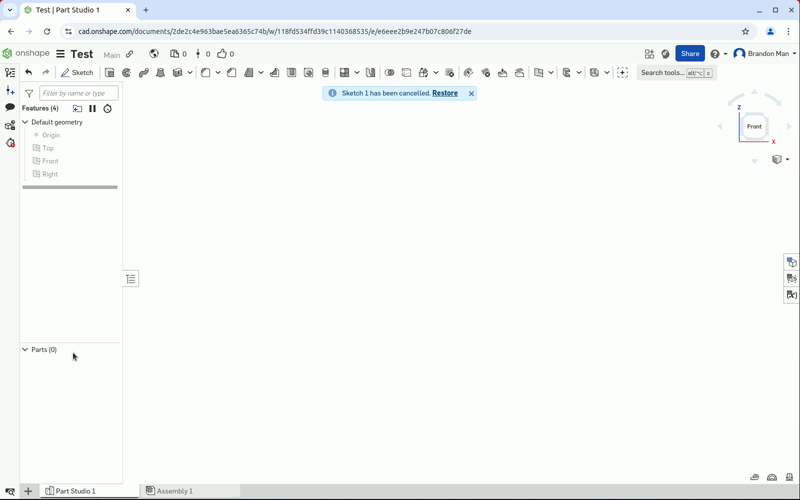
key(shift+s)
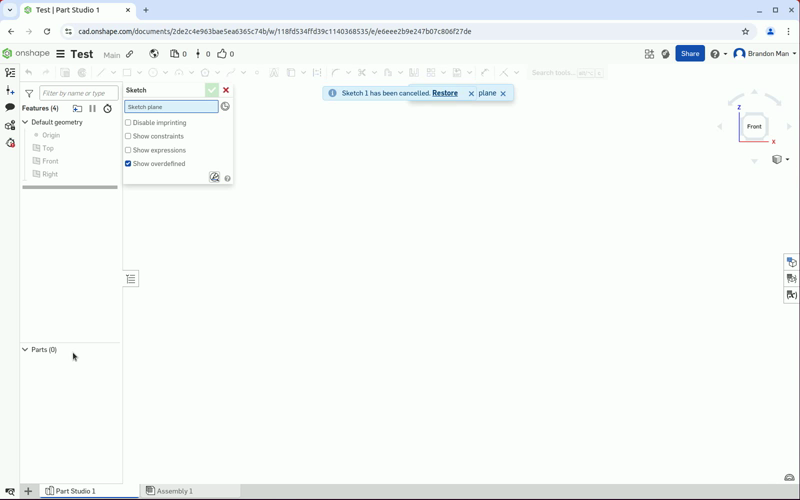
mouse_move(73, 163)
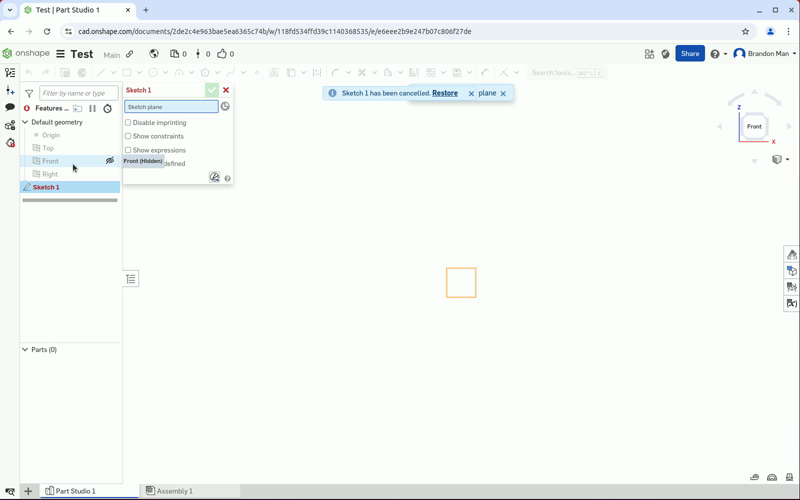
click(73, 163)
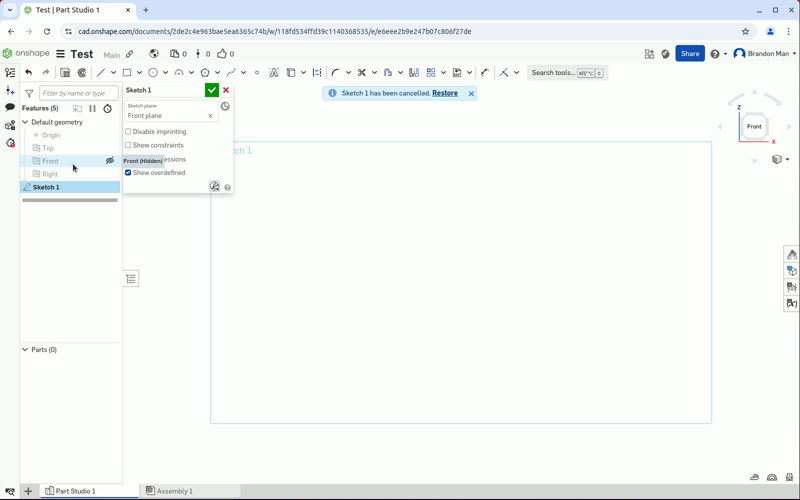
mouse_move(73, 352)
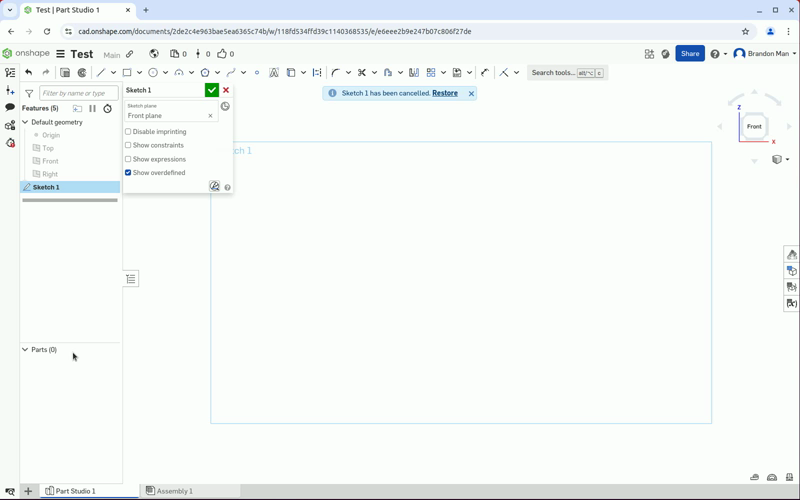
key(y)
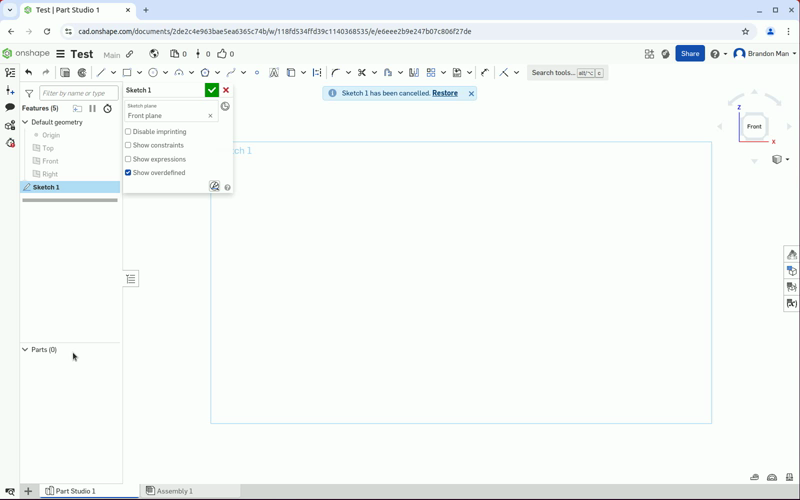
key(l)
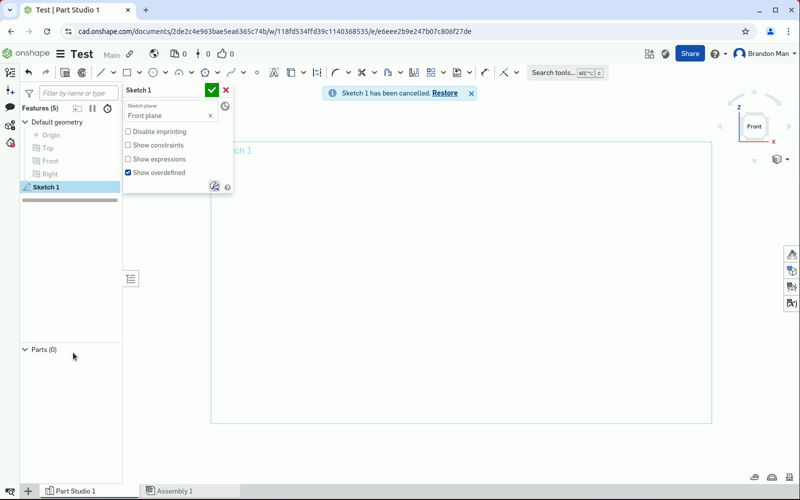
key_down(shift)
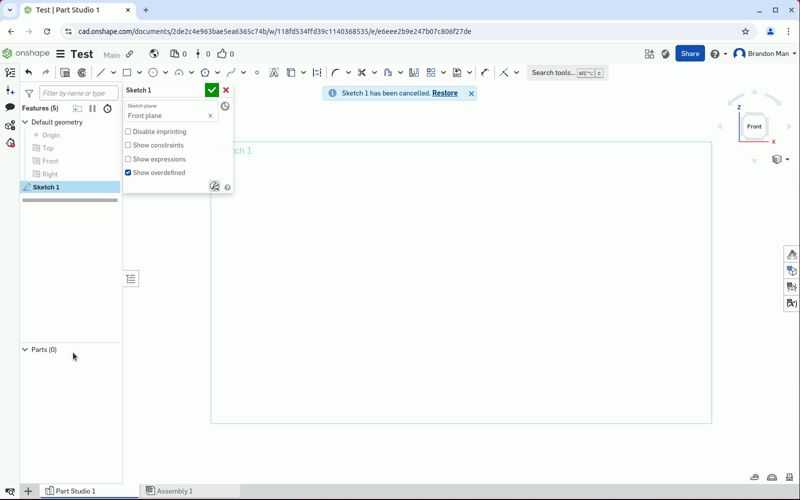
mouse_move(348, 395)
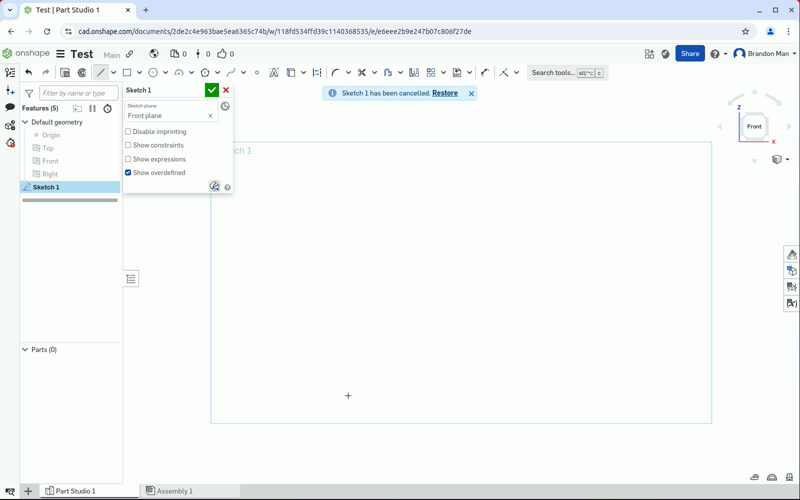
click(348, 395)
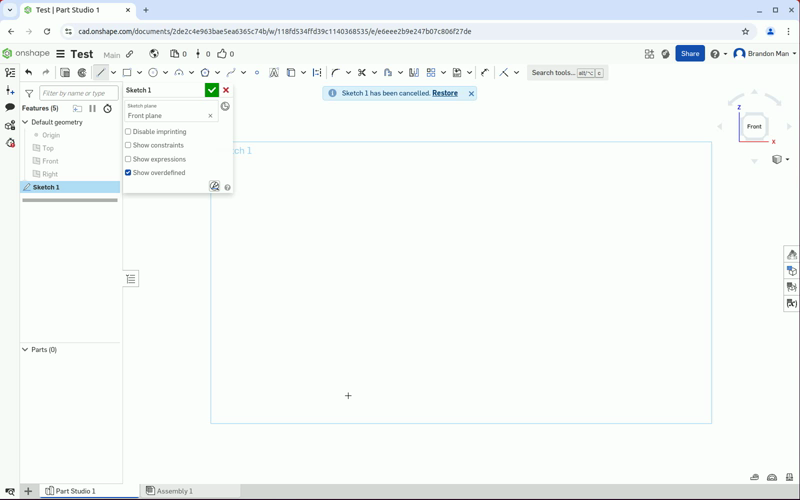
key_up(shift)
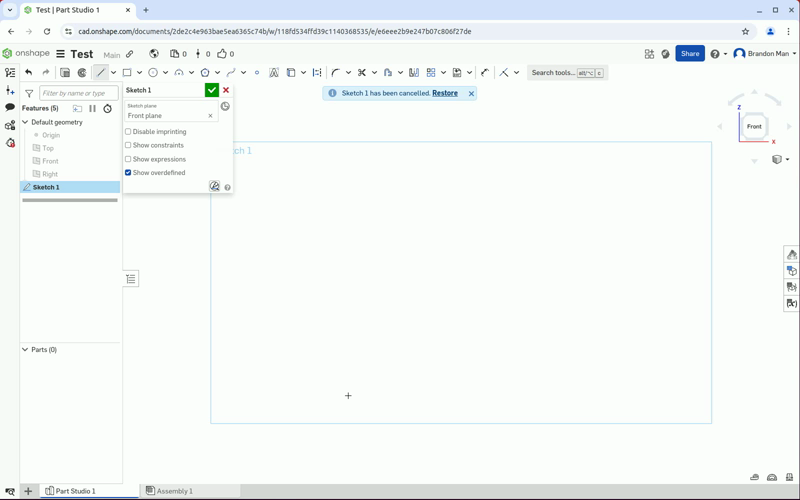
key_down(shift)
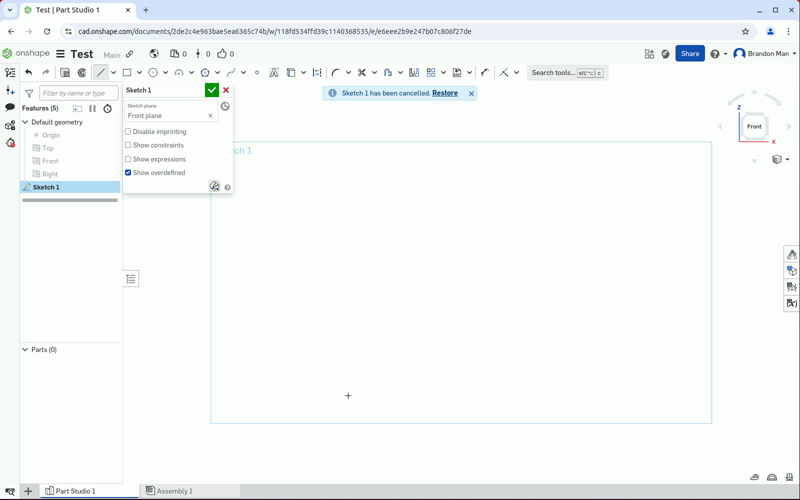
mouse_move(572, 395)
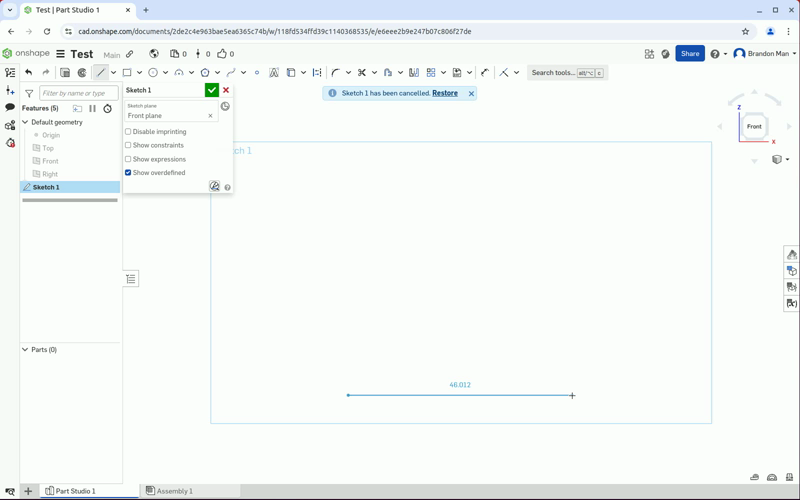
click(572, 395)
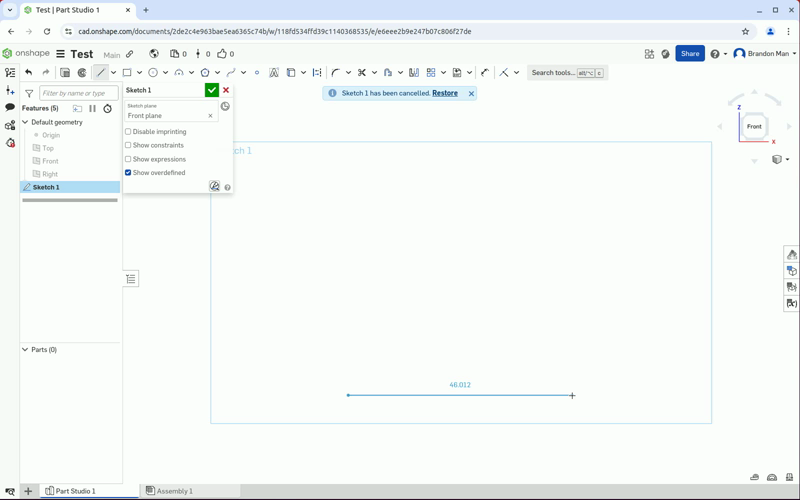
key_up(shift)
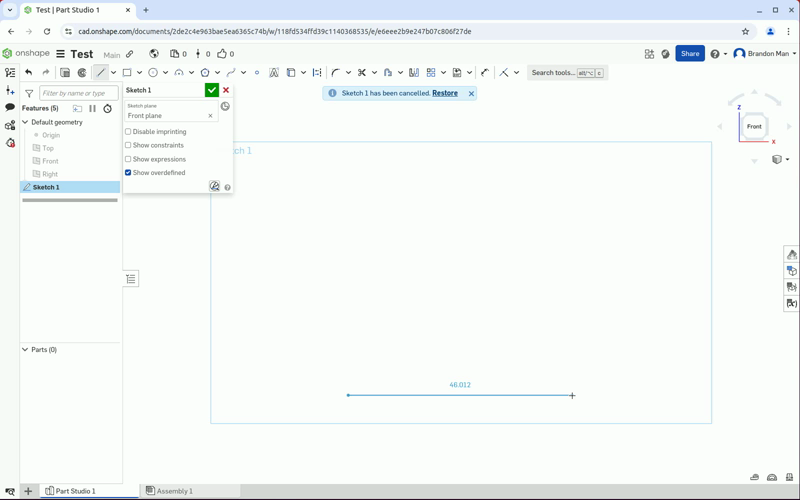
key_down(shift)
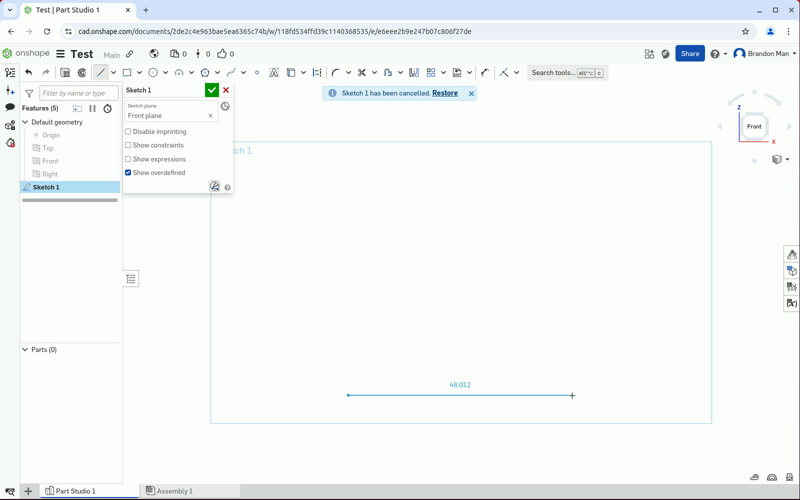
mouse_move(572, 171)
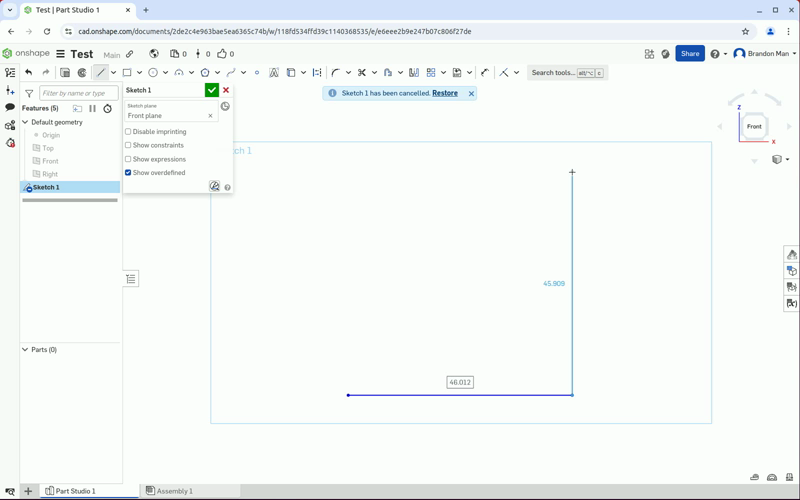
click(572, 171)
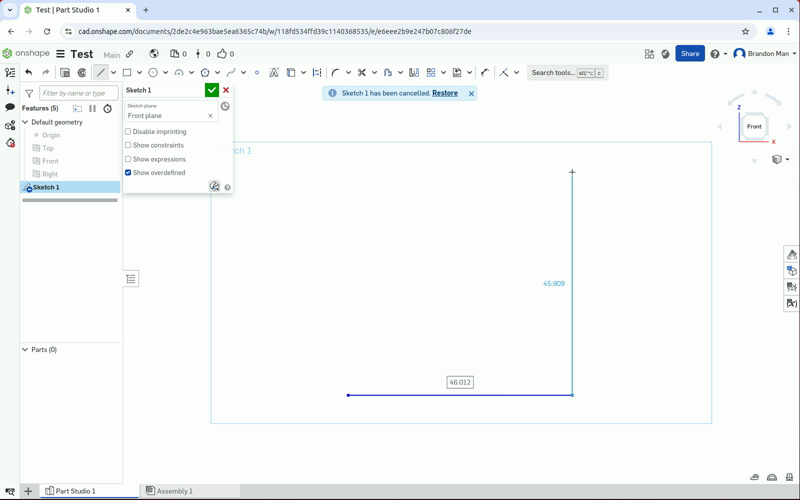
key_up(shift)
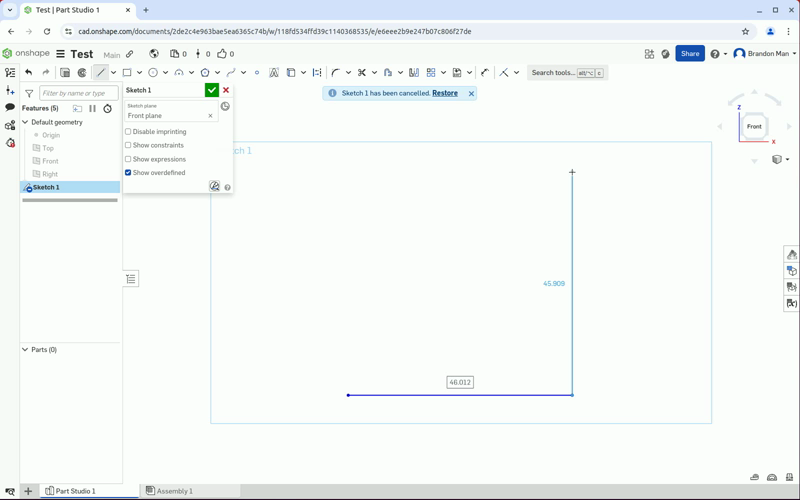
key_down(shift)
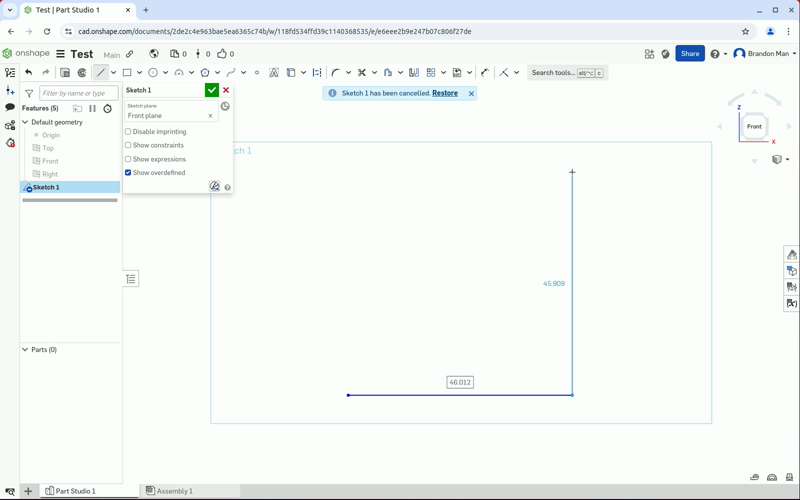
mouse_move(348, 171)
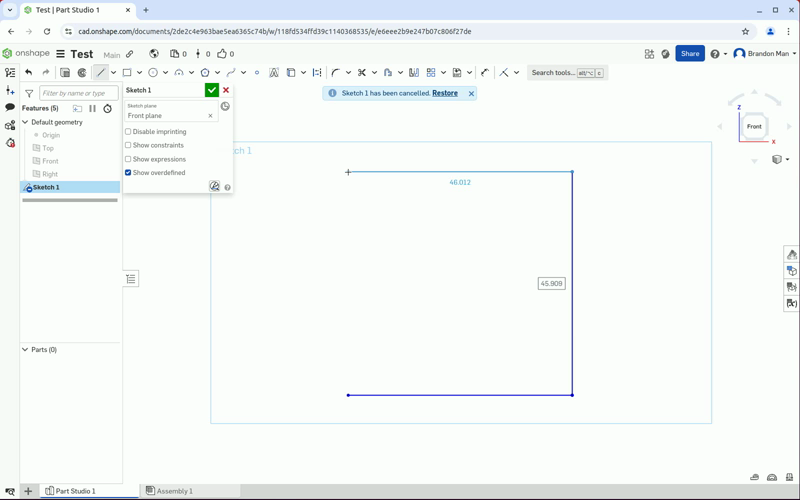
click(348, 171)
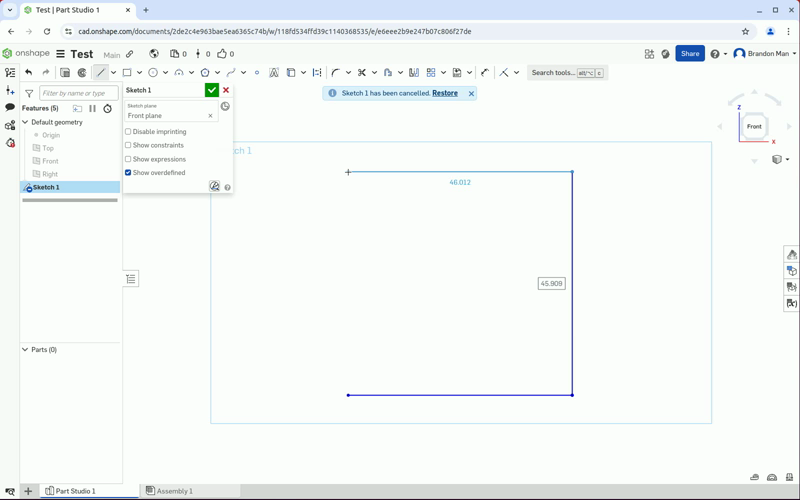
key_up(shift)
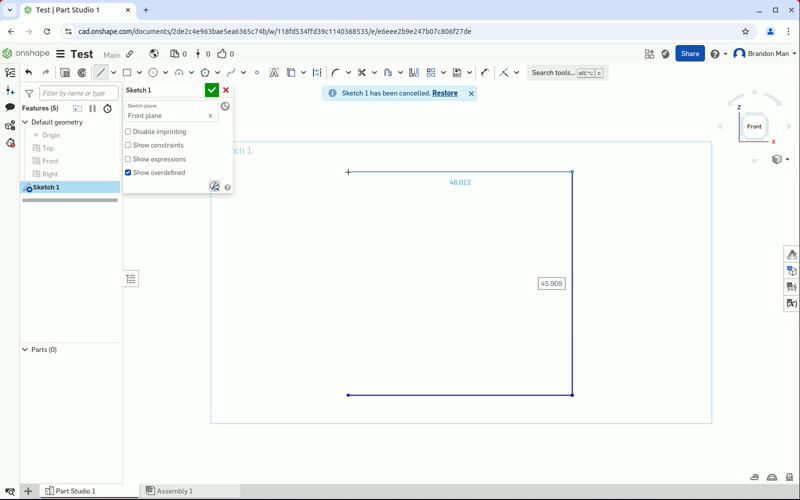
key_down(shift)
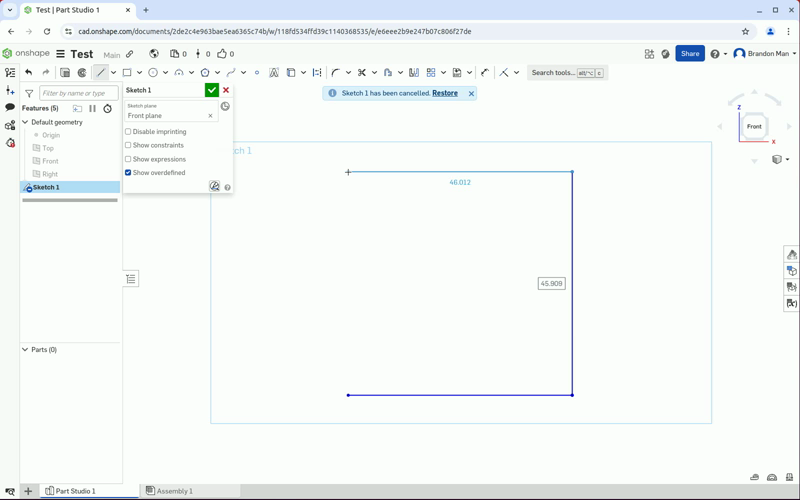
mouse_move(348, 395)
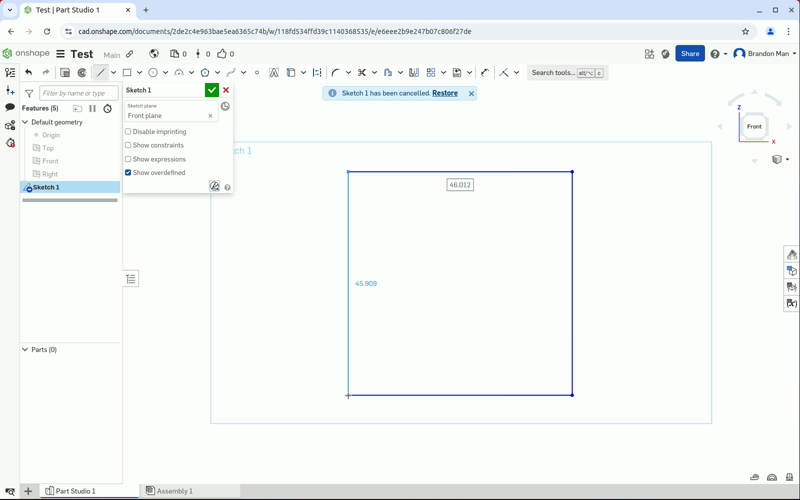
key_up(shift)
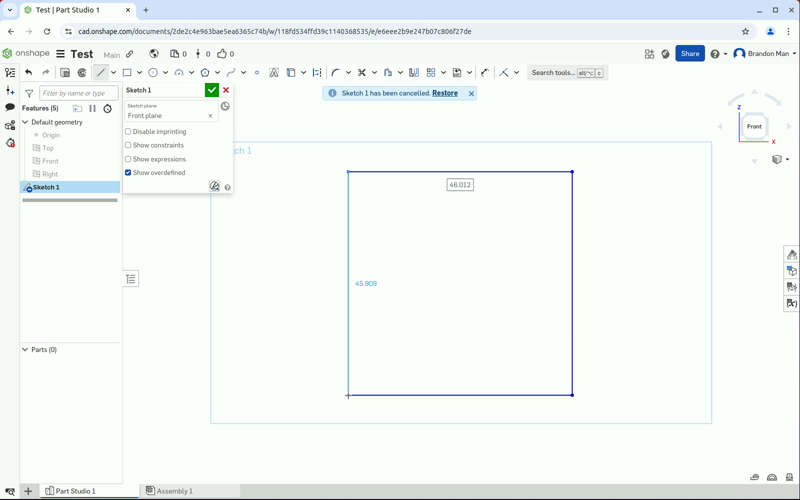
click(348, 395)
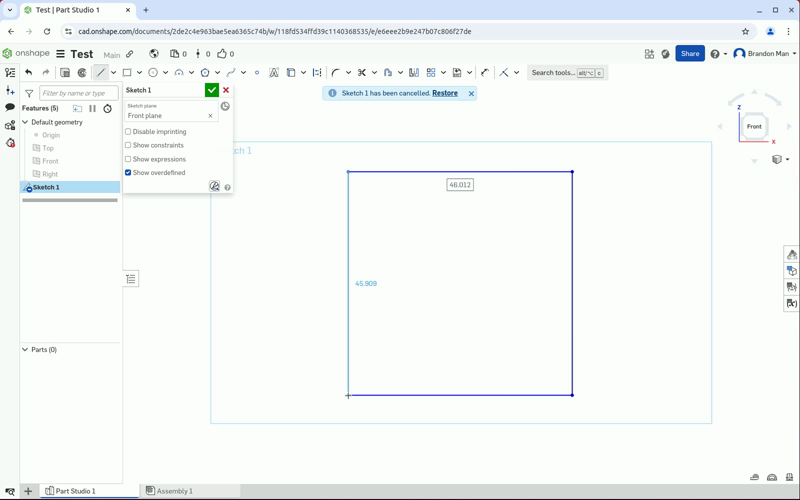
key(esc)
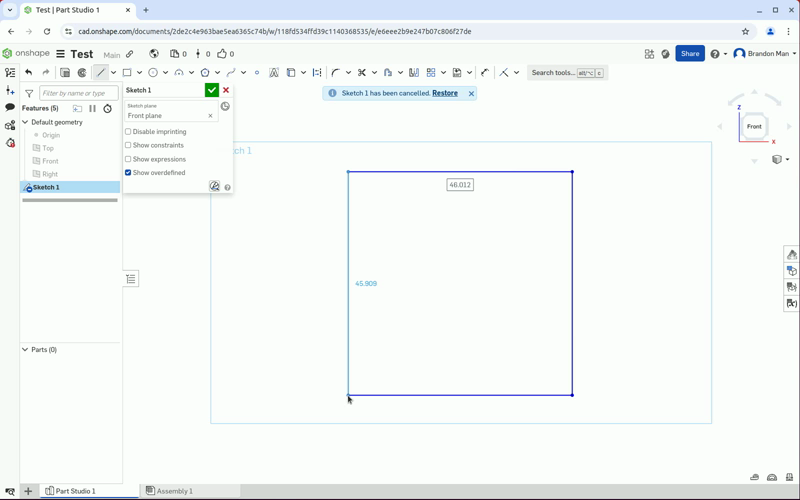
mouse_move(429, 302)
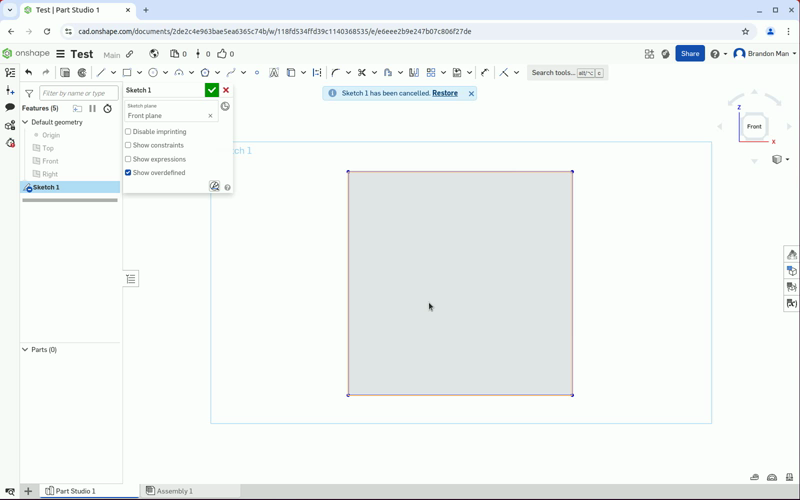
click(429, 302)
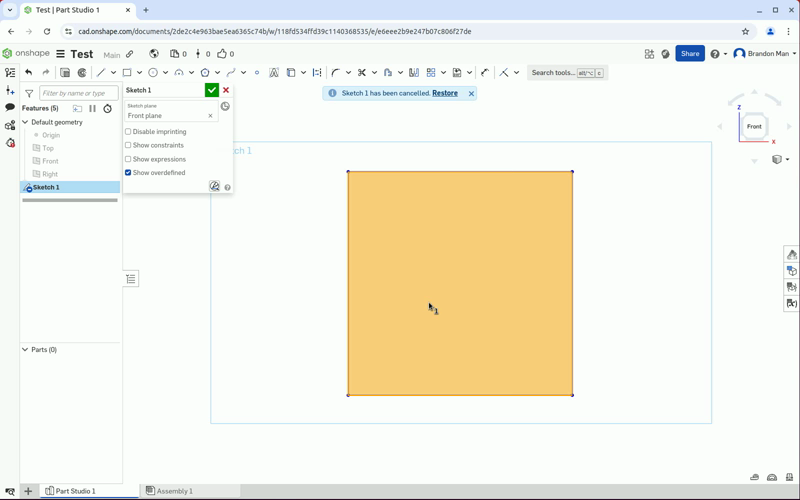
mouse_move(73, 352)
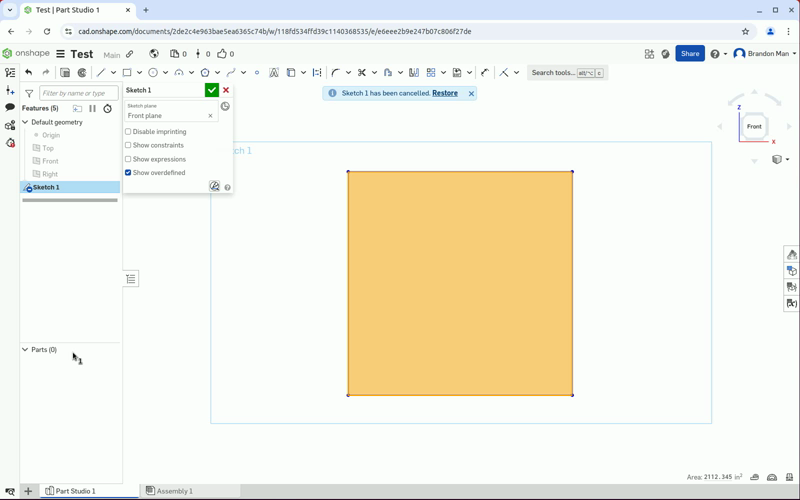
key(shift+y)
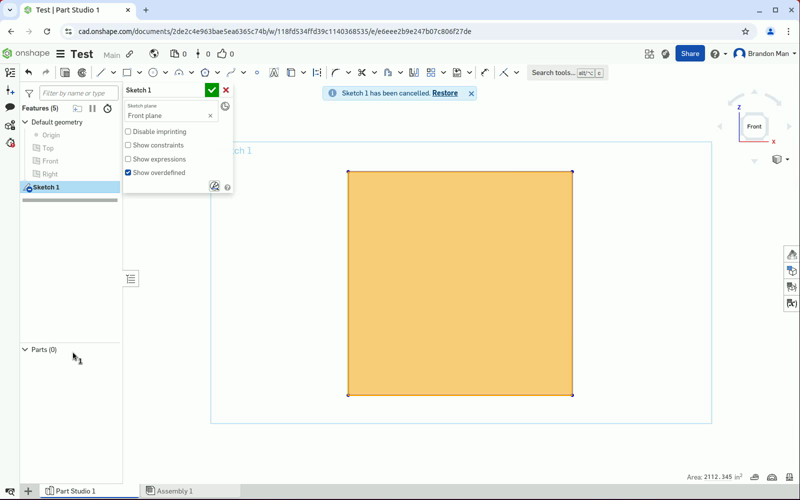
key(shift+e)
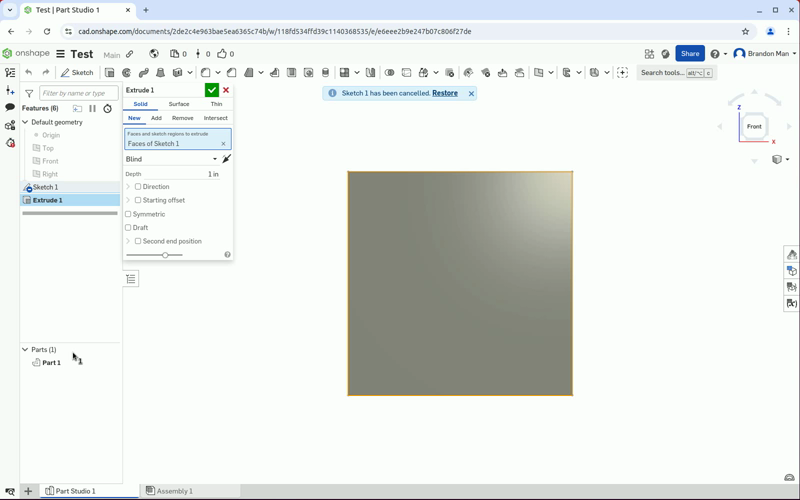
mouse_move(143, 106)
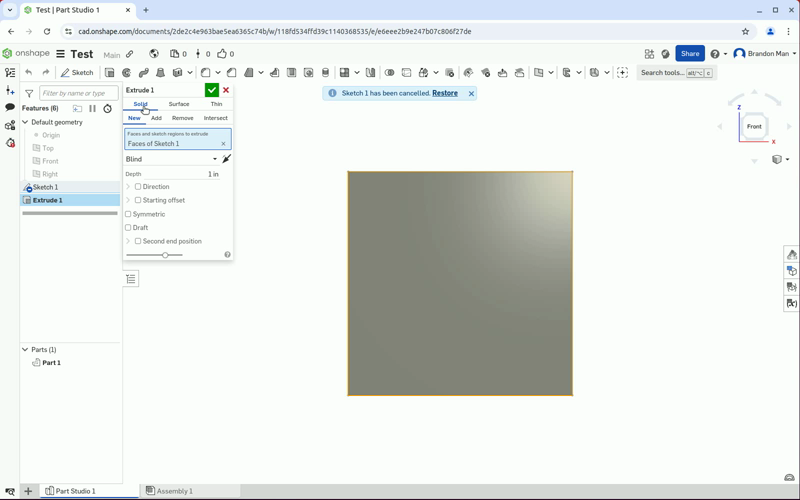
click(143, 106)
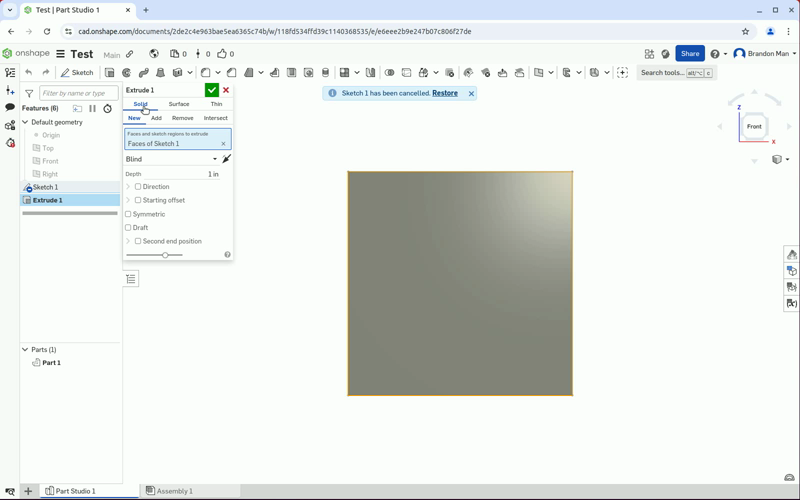
mouse_move(137, 120)
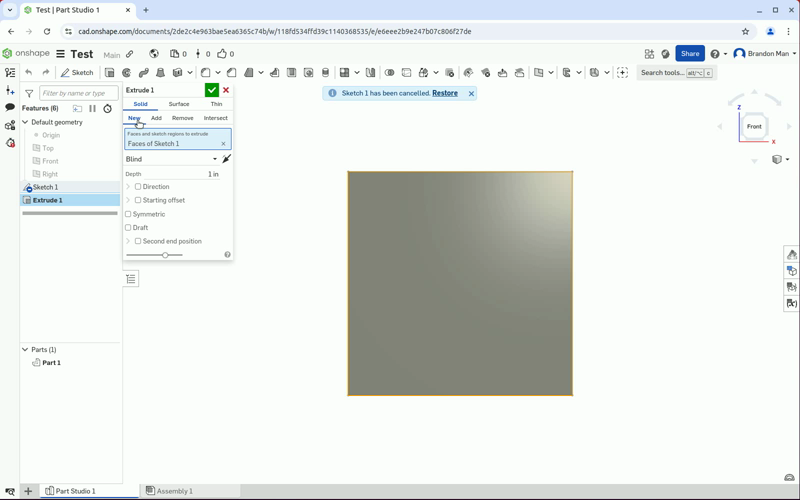
click(137, 120)
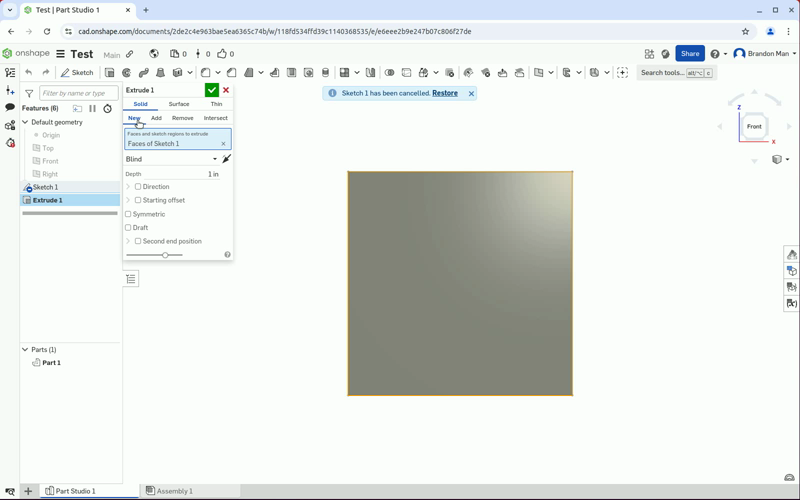
key(tab, 4)
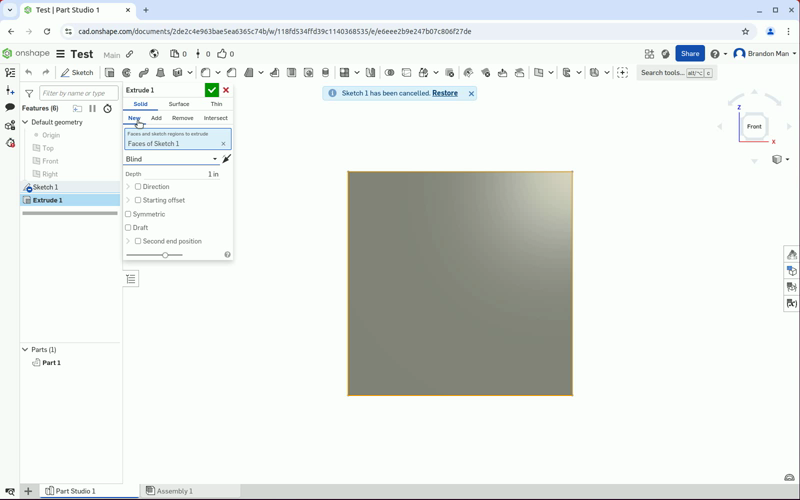
text(4.574)
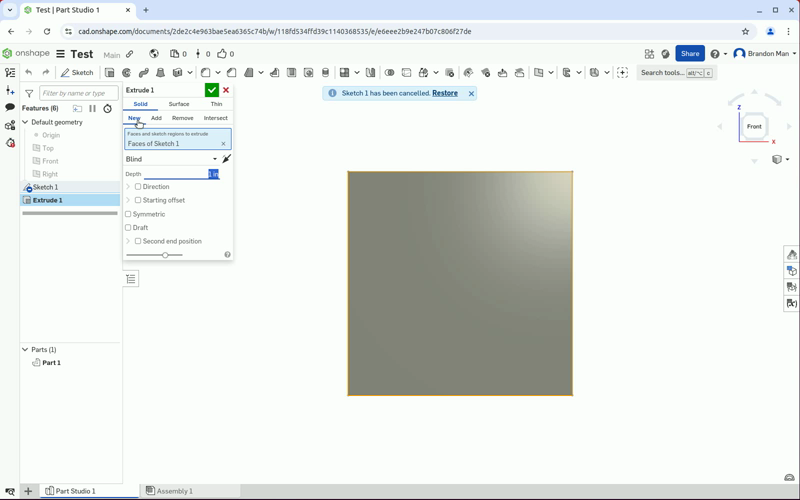
key(enter)
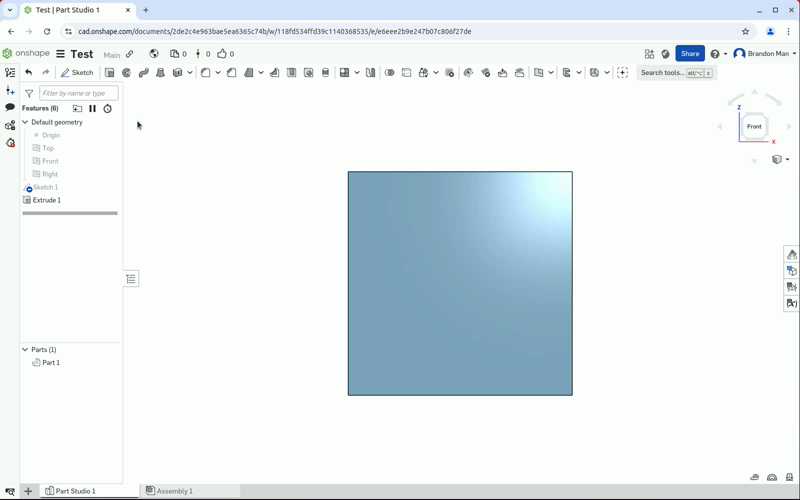
key(shift+h)
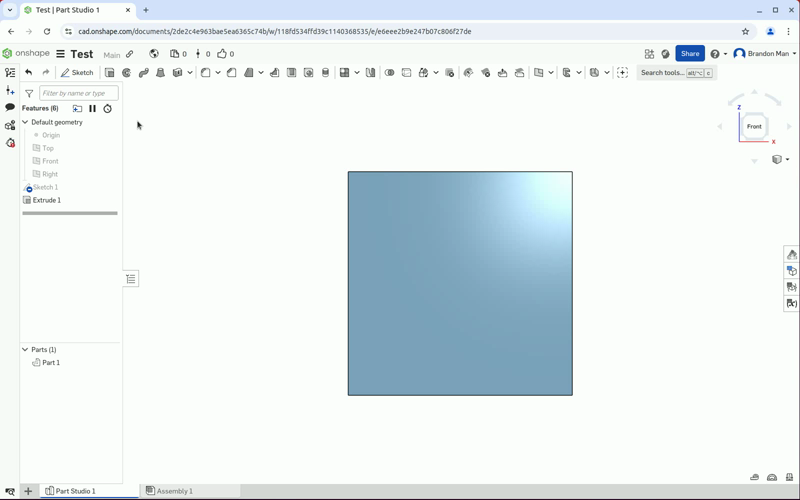
key(shift+h)
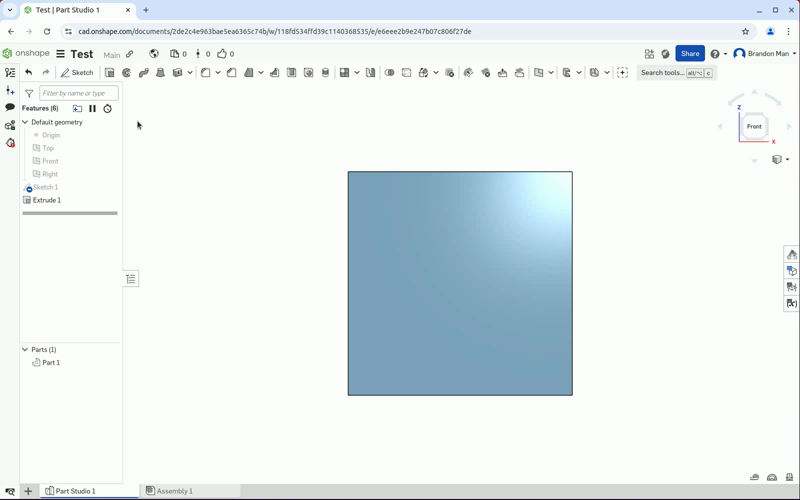
mouse_move(73, 189)
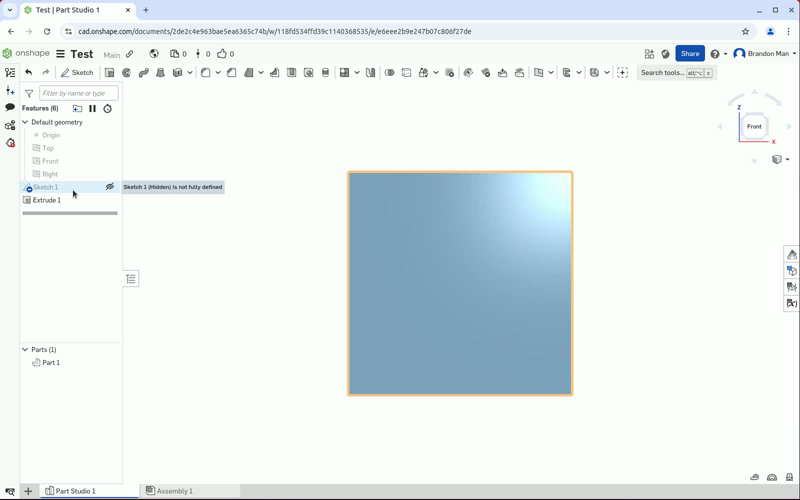
click(73, 189)
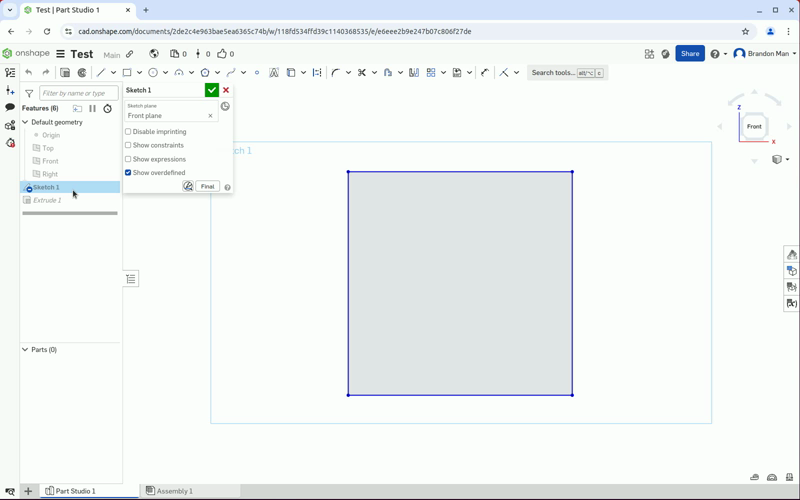
mouse_move(229, 92)
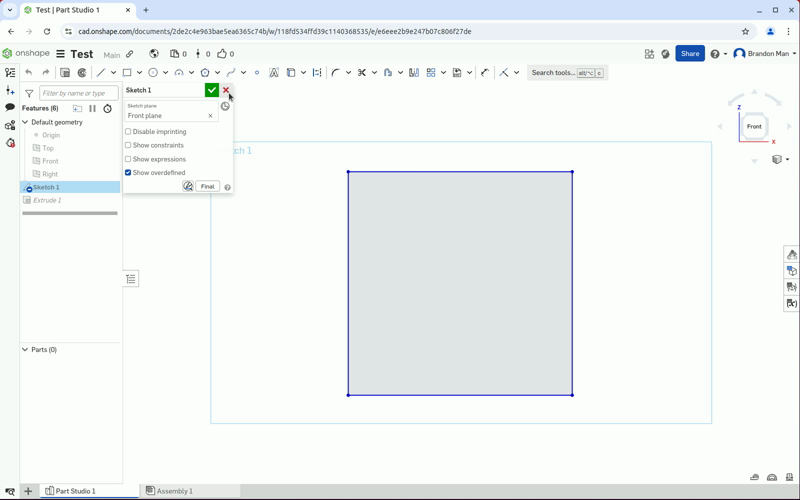
click(229, 92)
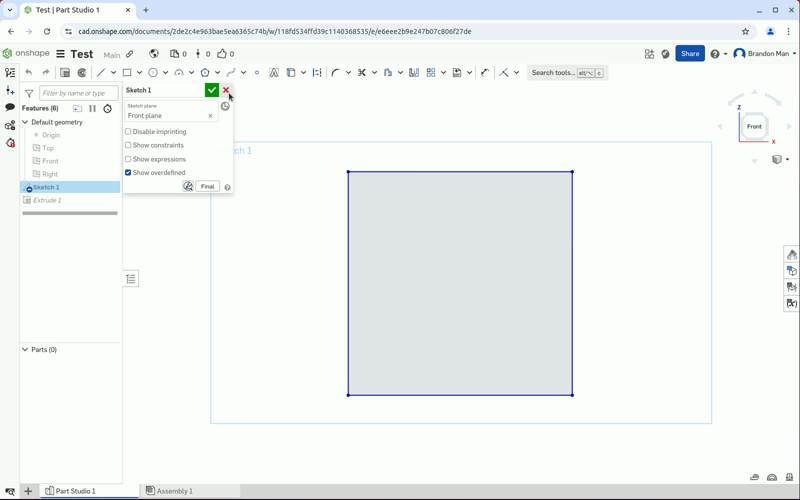
key(shift+s)
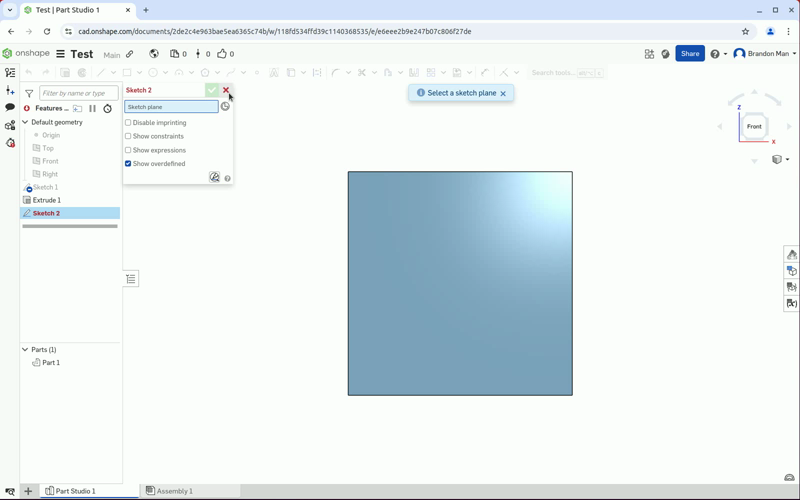
mouse_move(73, 163)
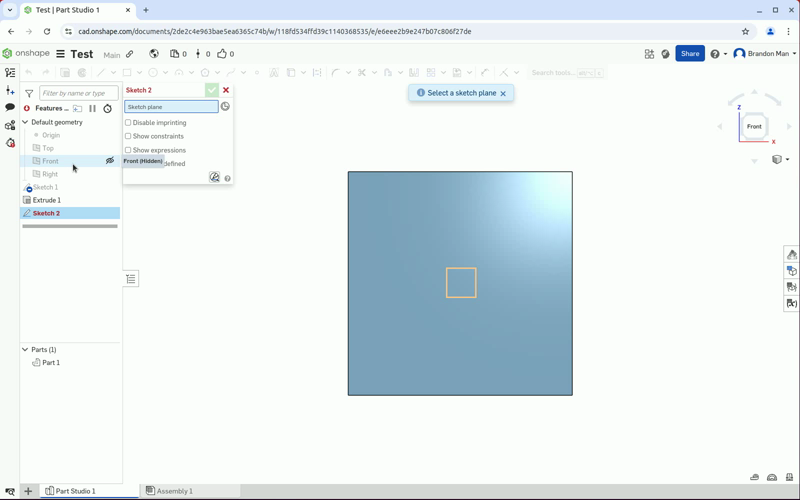
click(73, 163)
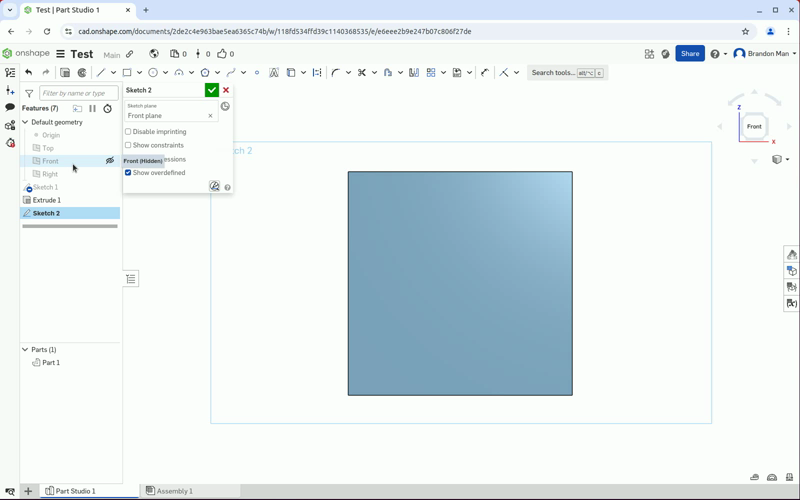
mouse_move(73, 352)
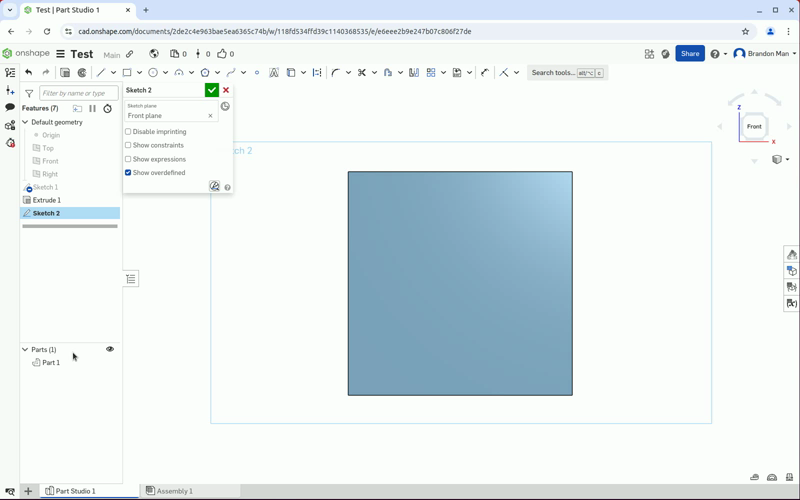
key(y)
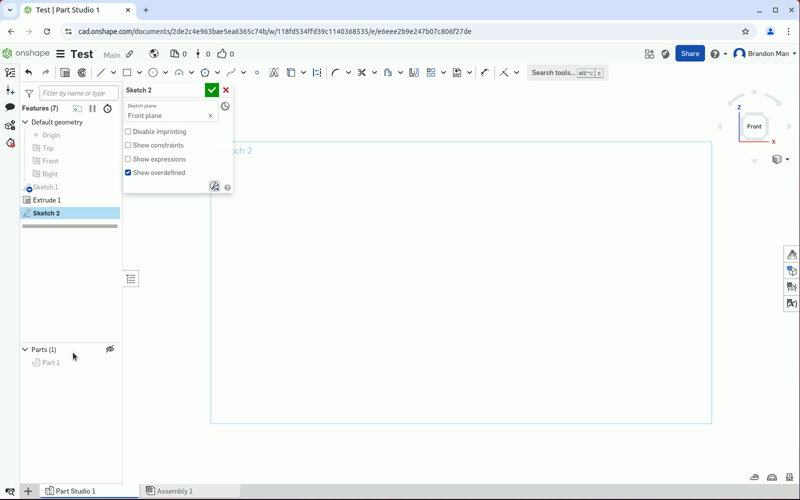
key(l)
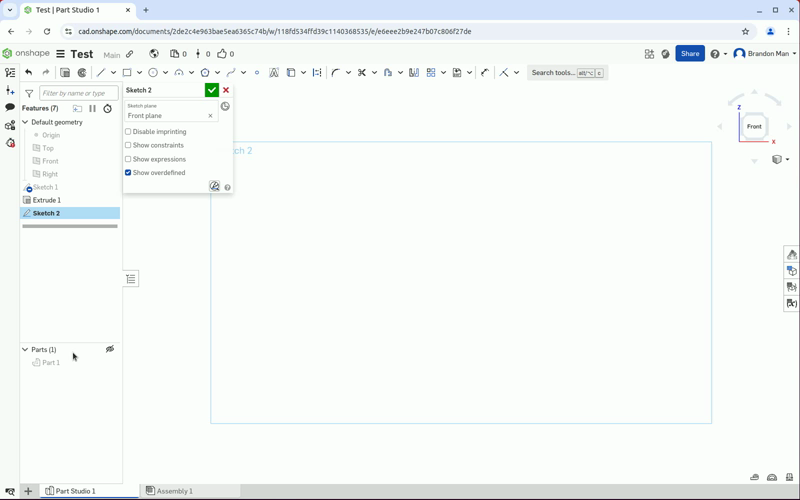
key_down(shift)
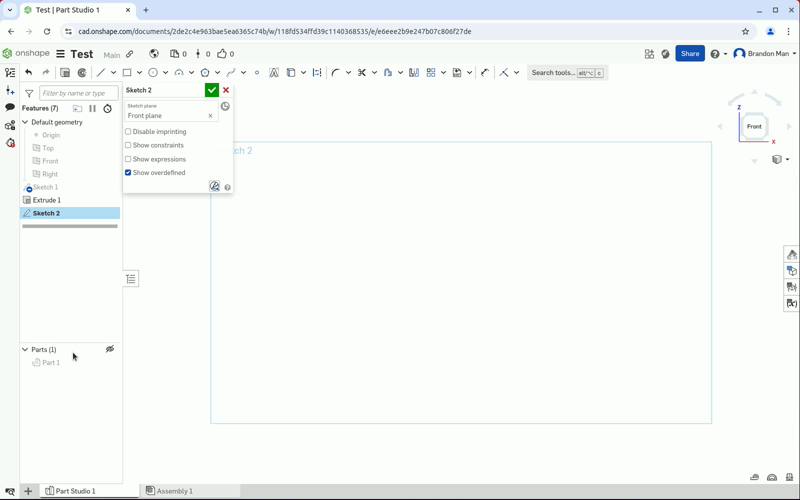
mouse_move(348, 395)
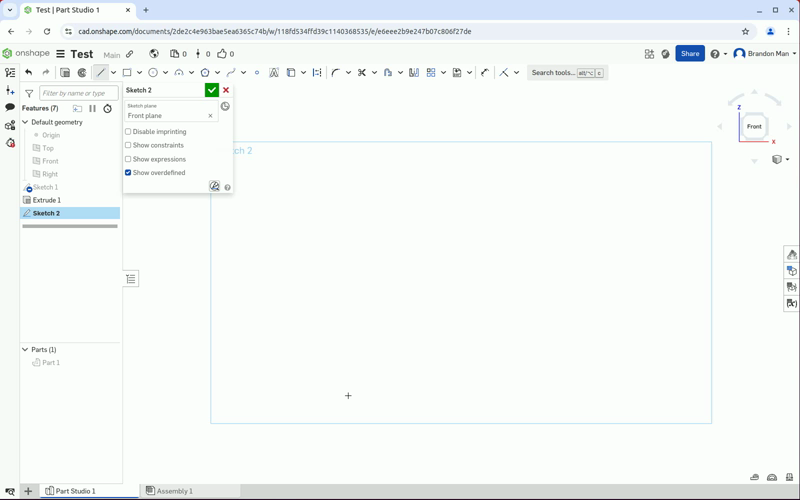
click(348, 395)
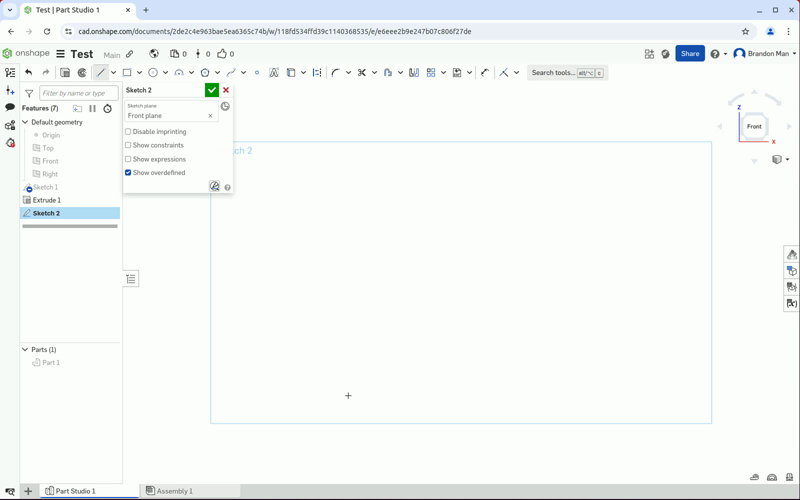
key_up(shift)
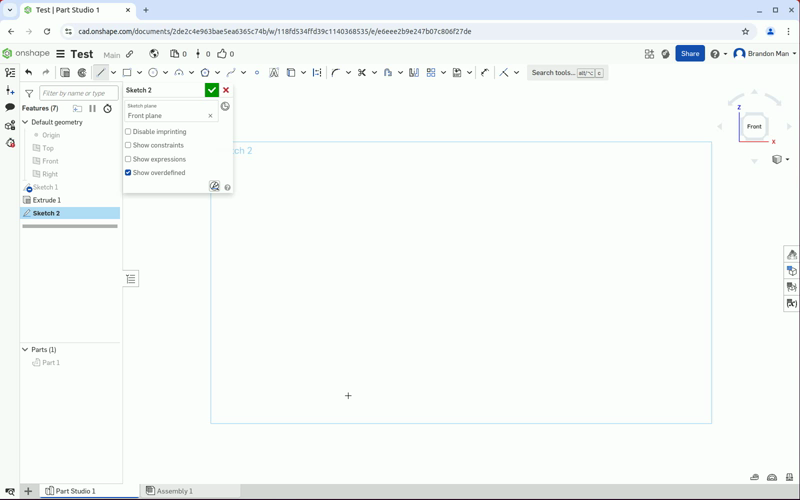
key_down(shift)
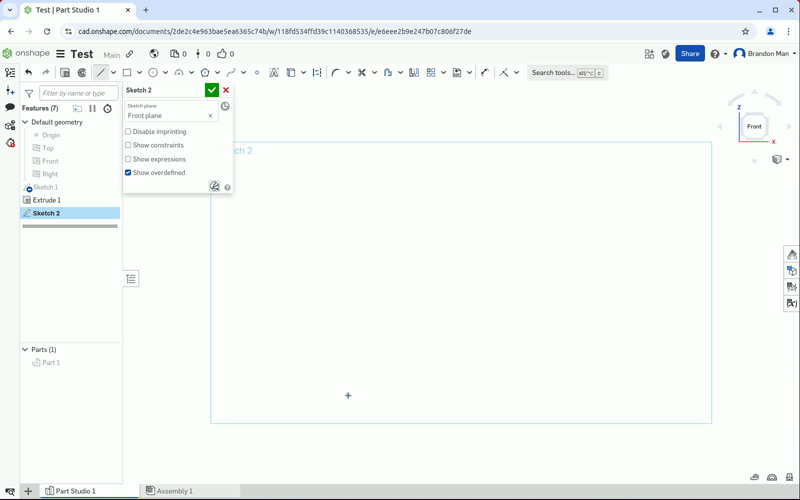
mouse_move(572, 395)
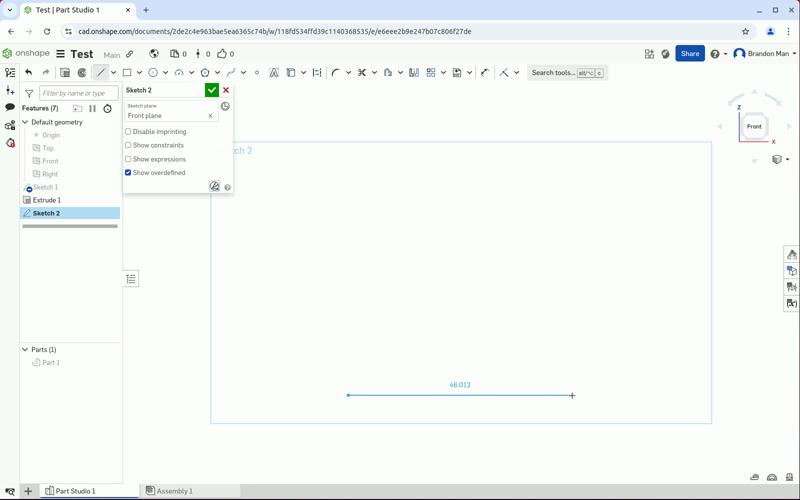
click(572, 395)
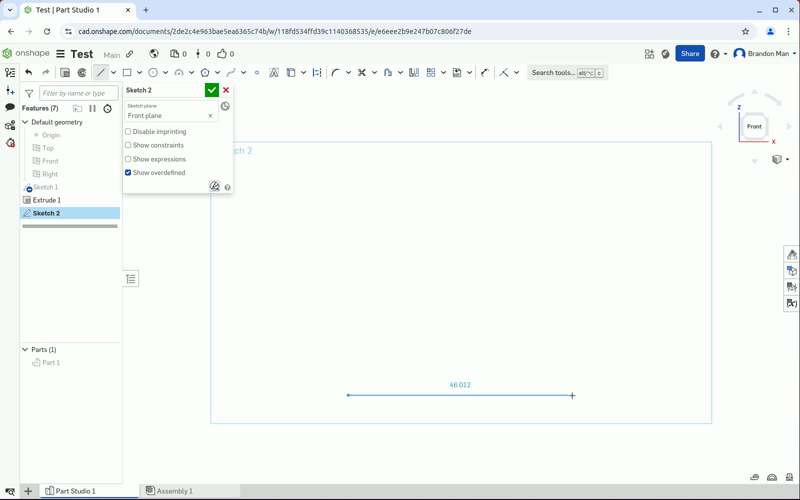
key_up(shift)
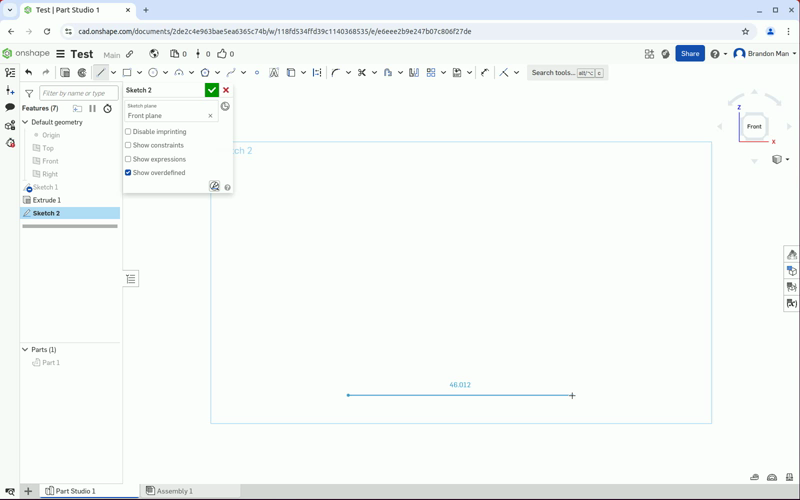
key_down(shift)
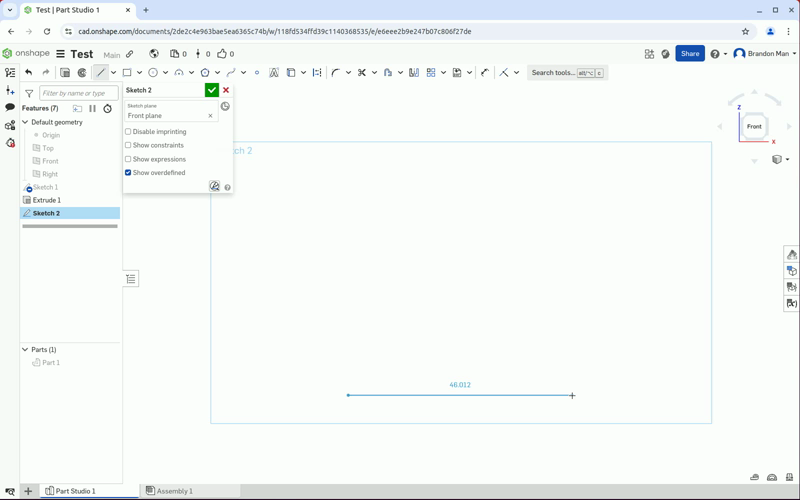
mouse_move(572, 171)
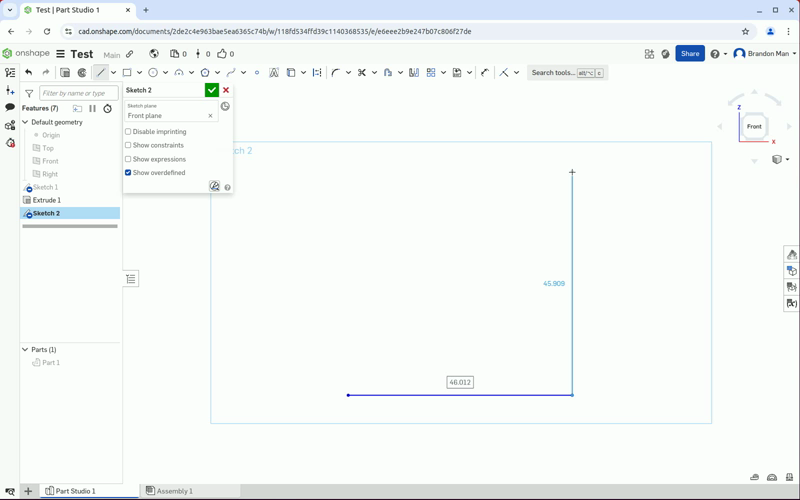
click(572, 171)
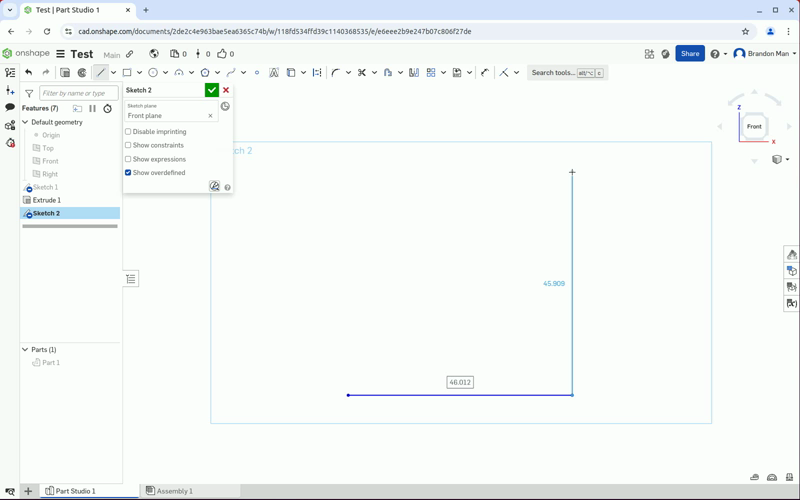
key_up(shift)
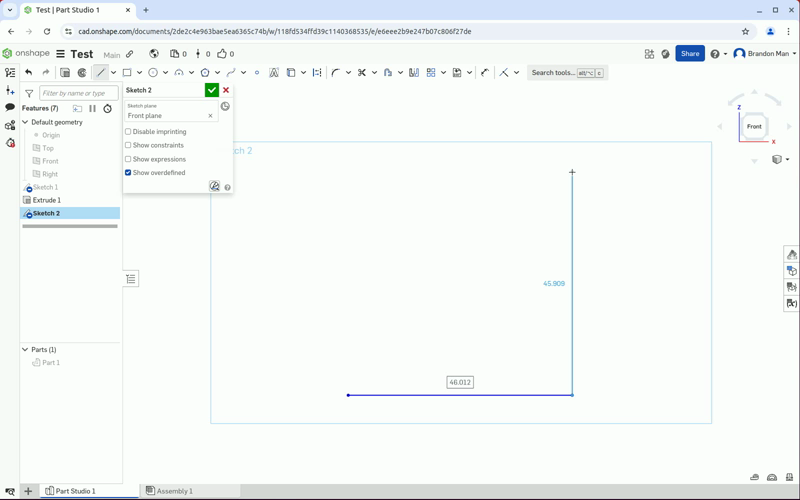
key_down(shift)
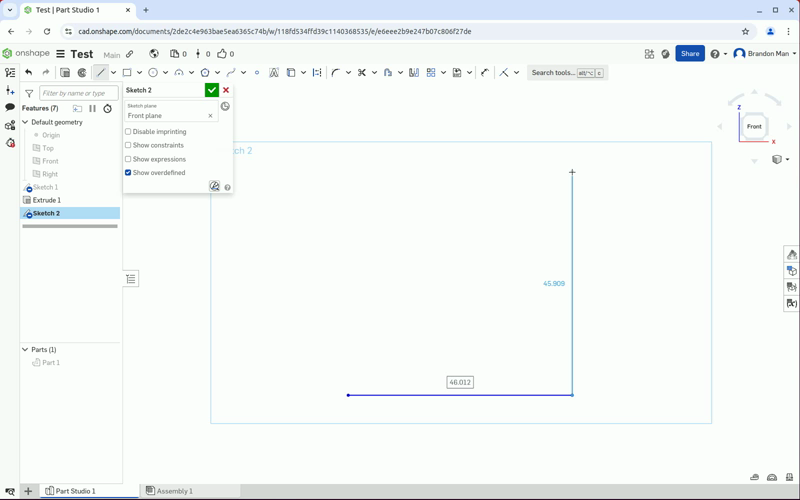
mouse_move(348, 171)
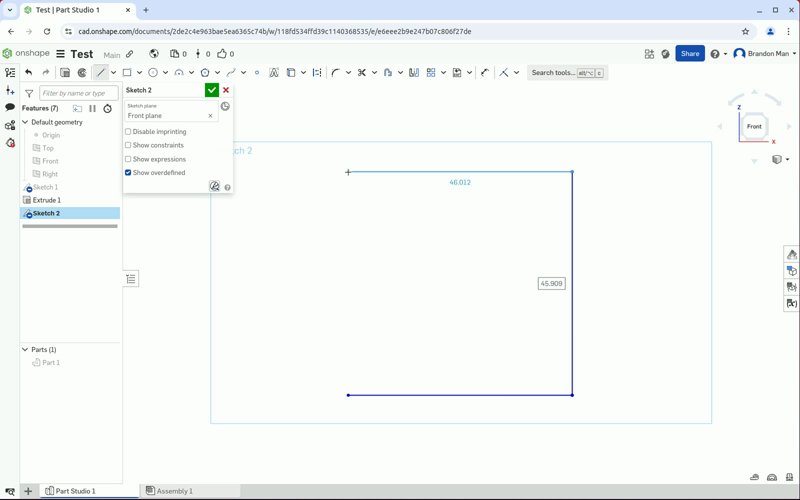
click(348, 171)
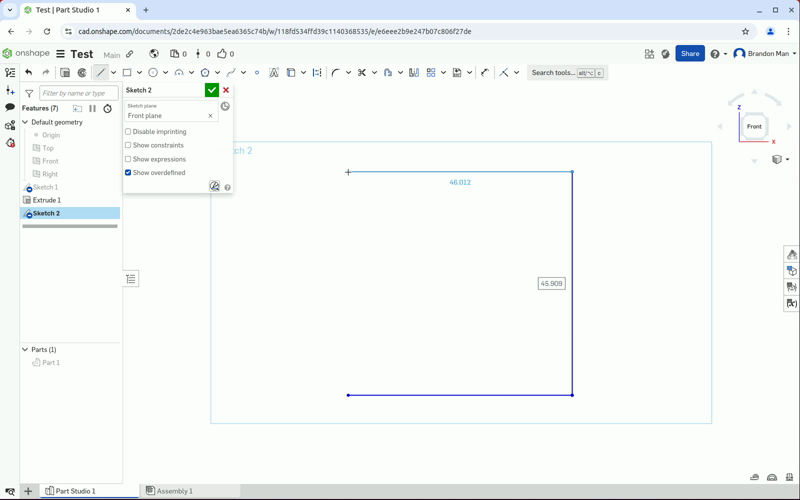
key_up(shift)
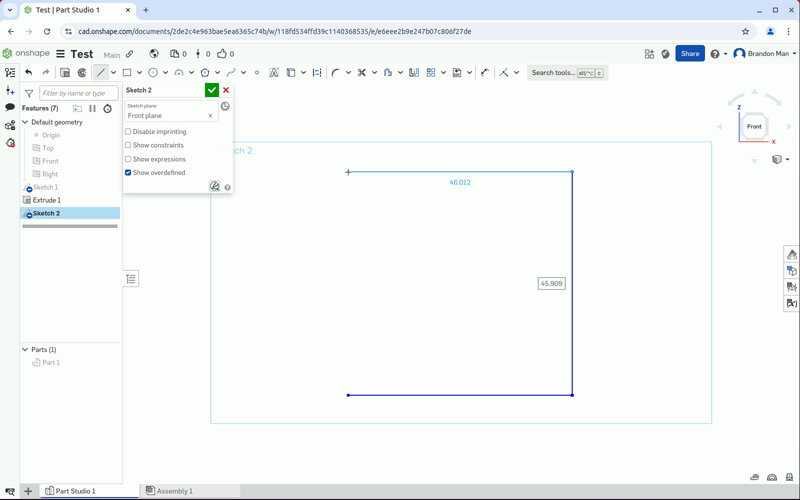
key_down(shift)
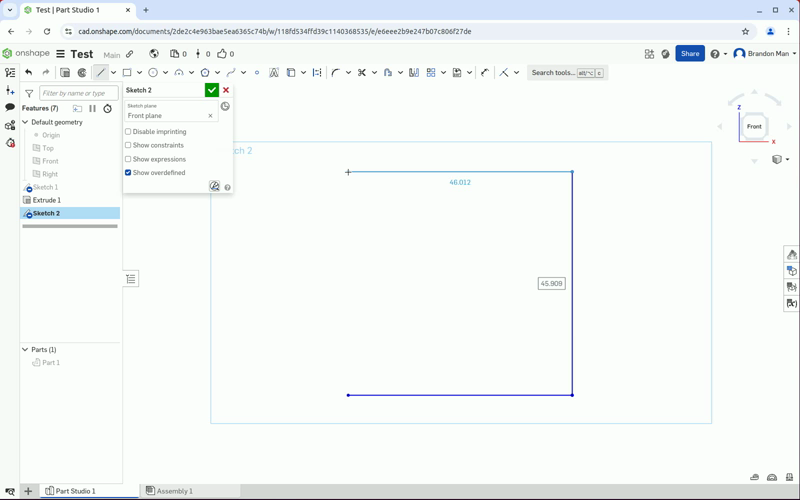
mouse_move(348, 395)
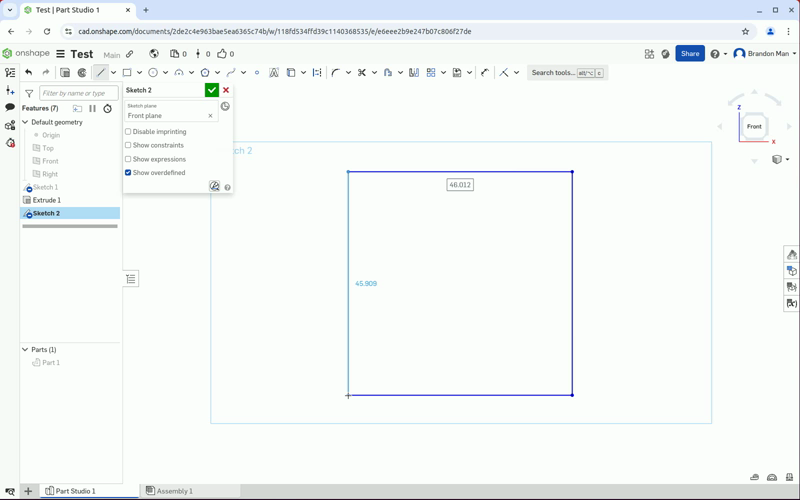
key_up(shift)
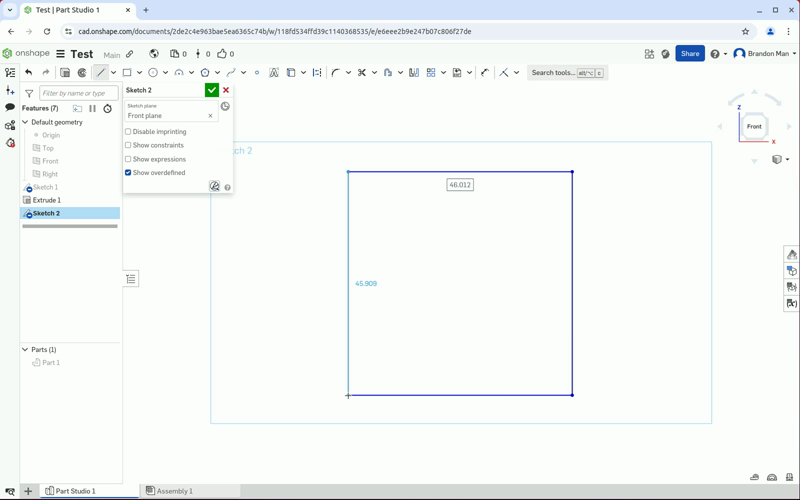
click(348, 395)
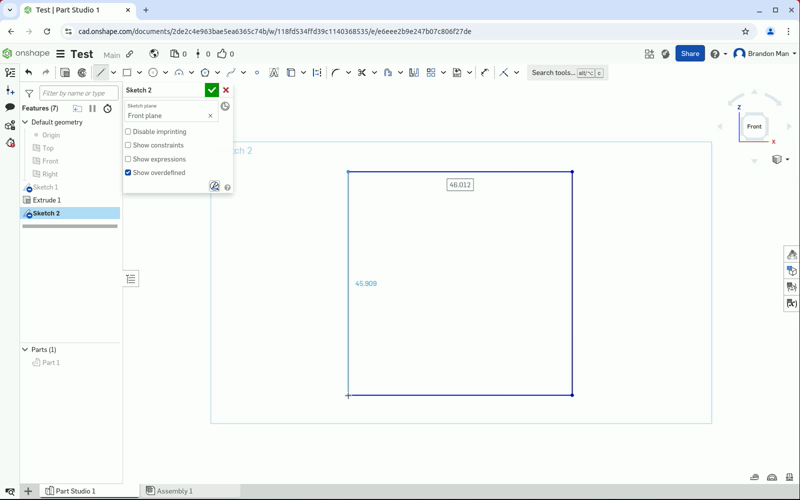
key(esc)
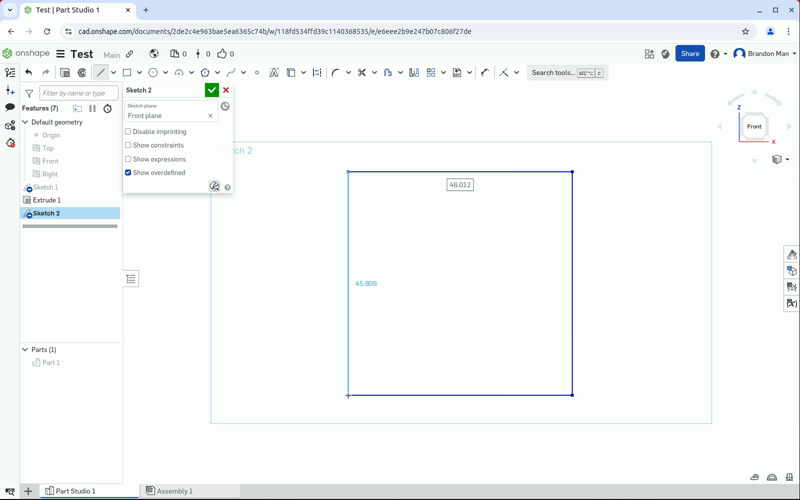
mouse_move(397, 243)
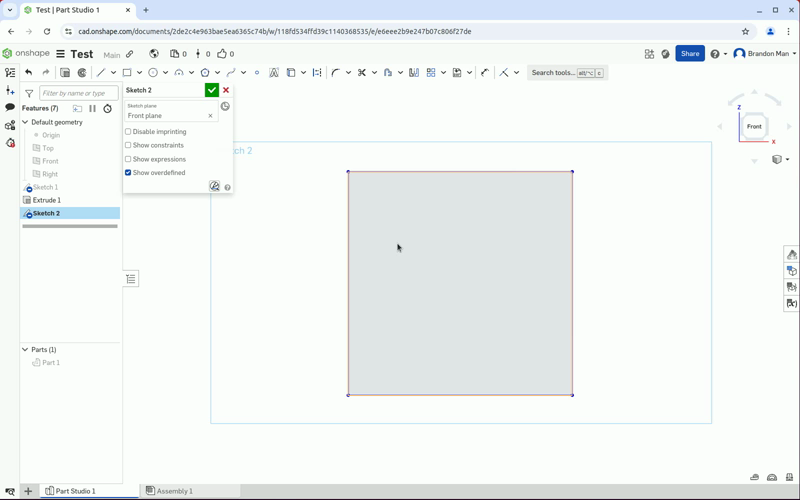
click(397, 243)
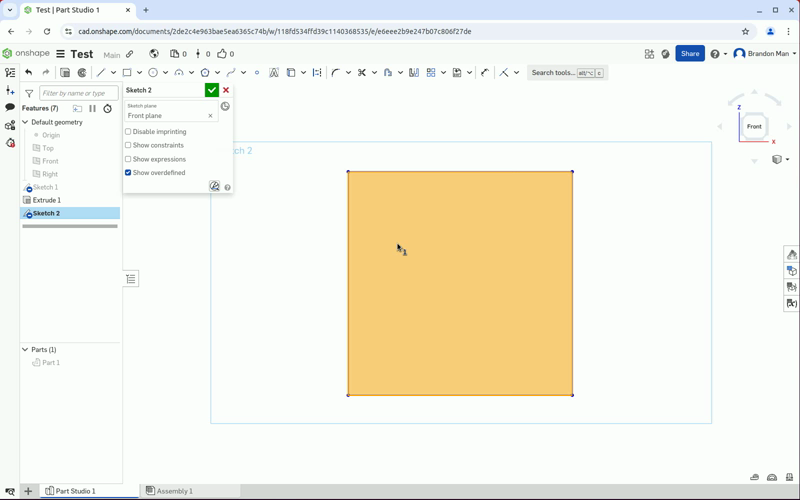
mouse_move(73, 352)
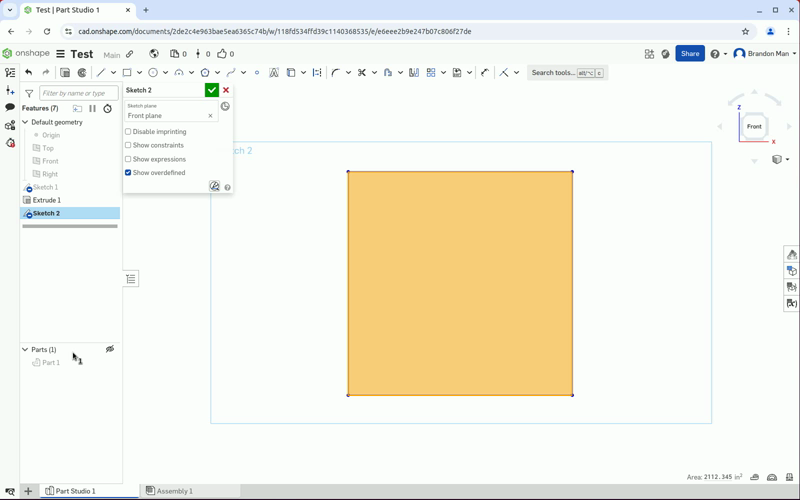
key(shift+y)
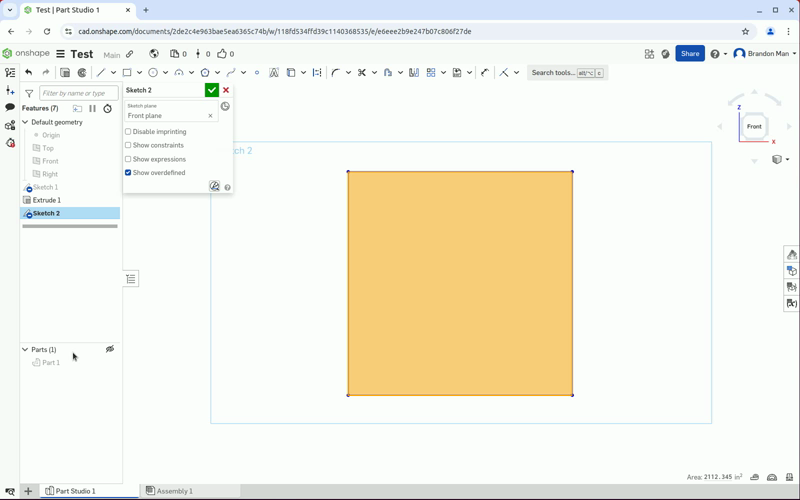
key(shift+e)
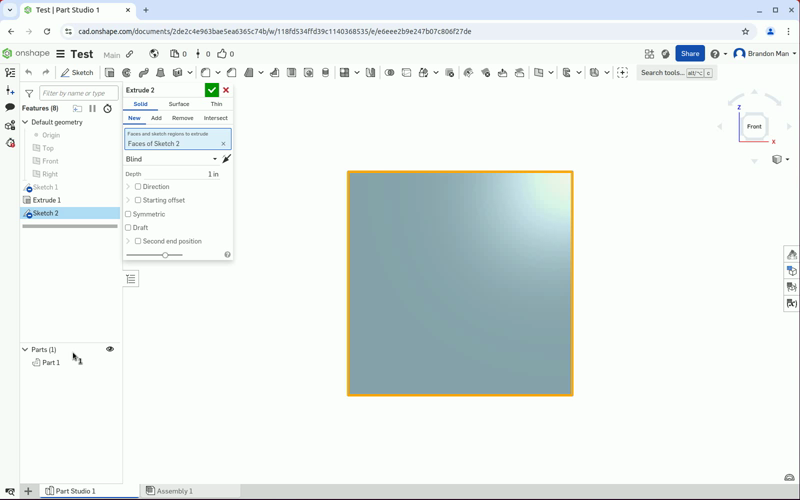
mouse_move(143, 106)
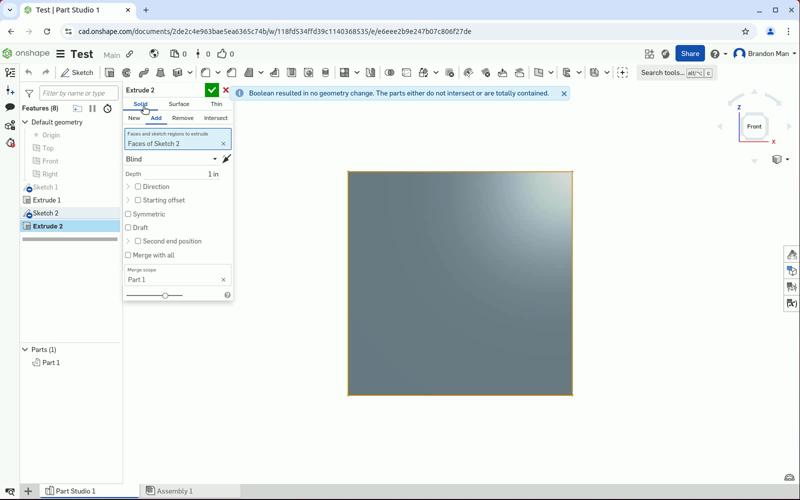
click(143, 106)
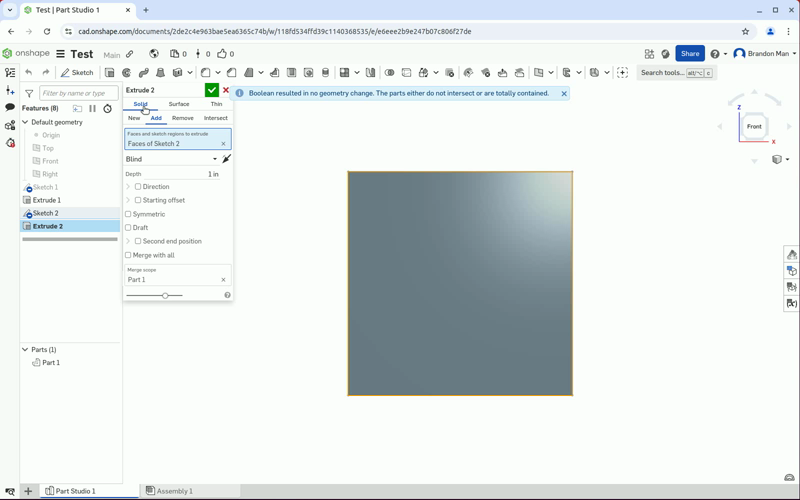
mouse_move(137, 120)
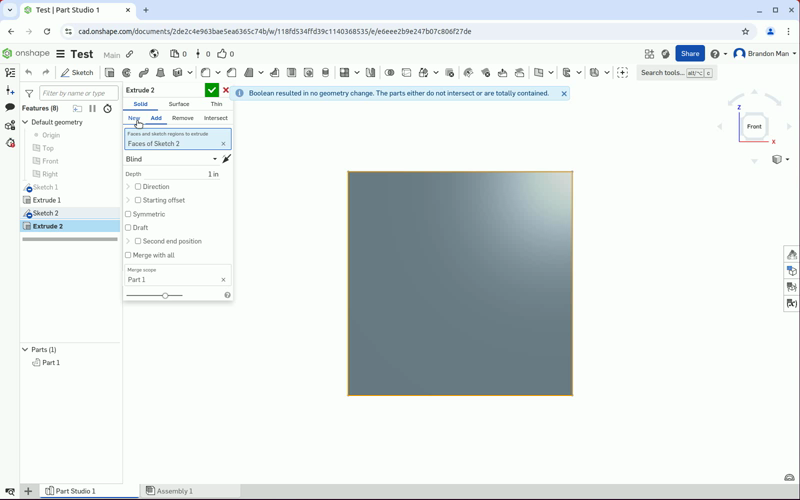
click(137, 120)
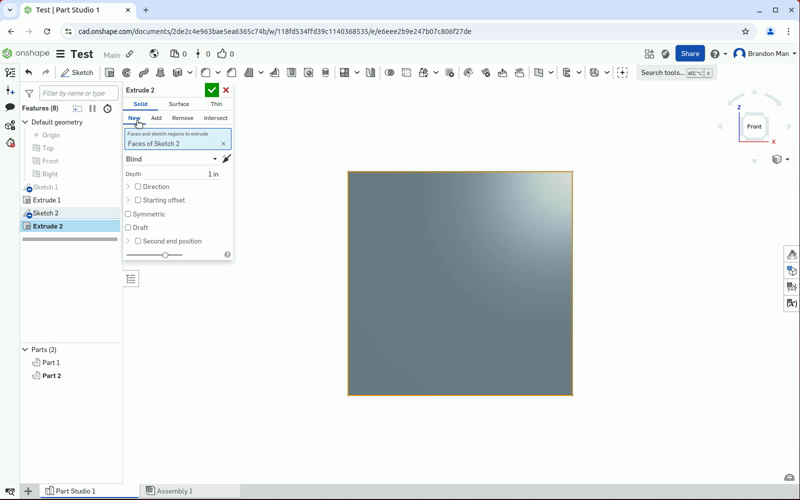
key(tab, 4)
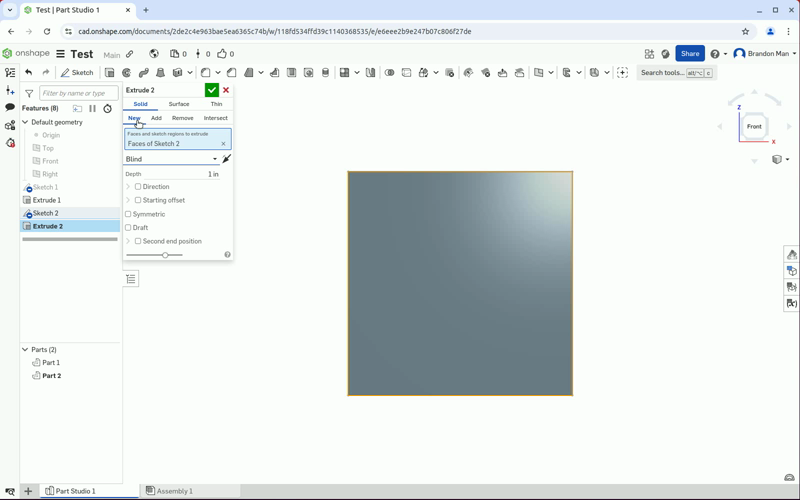
text(4.574)
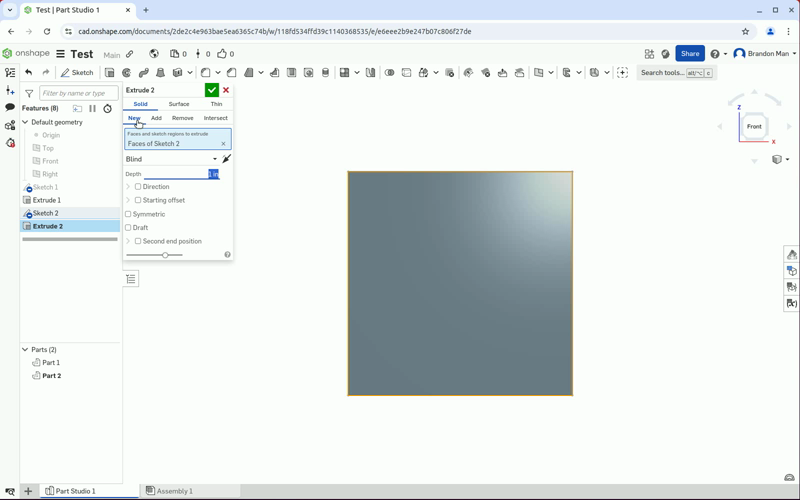
key(enter)
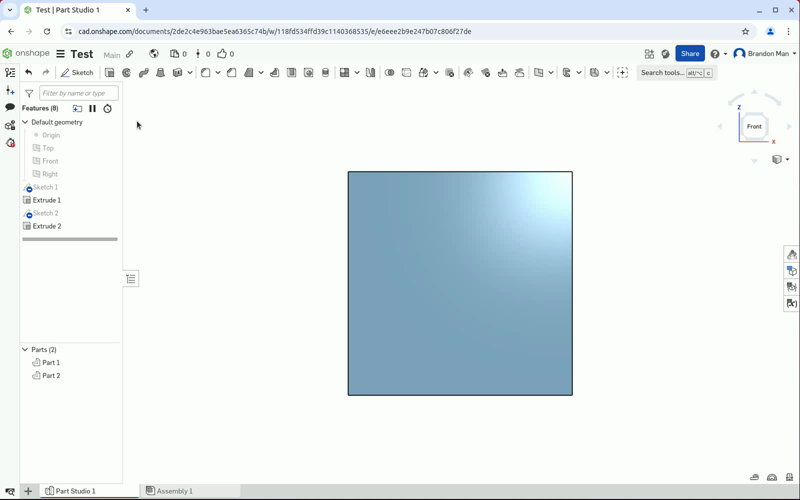
key(shift+h)
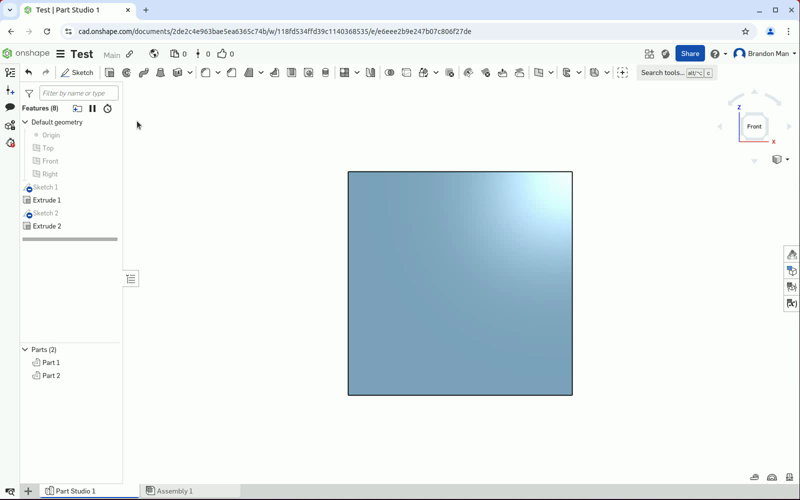
key(shift+h)
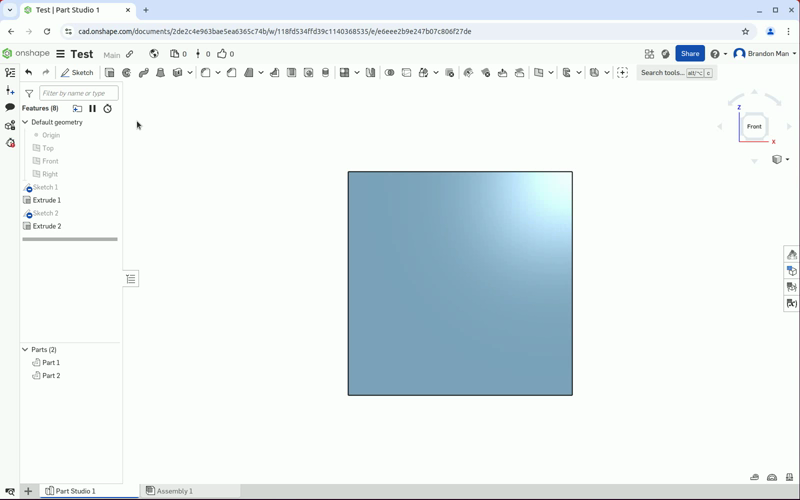
mouse_move(73, 189)
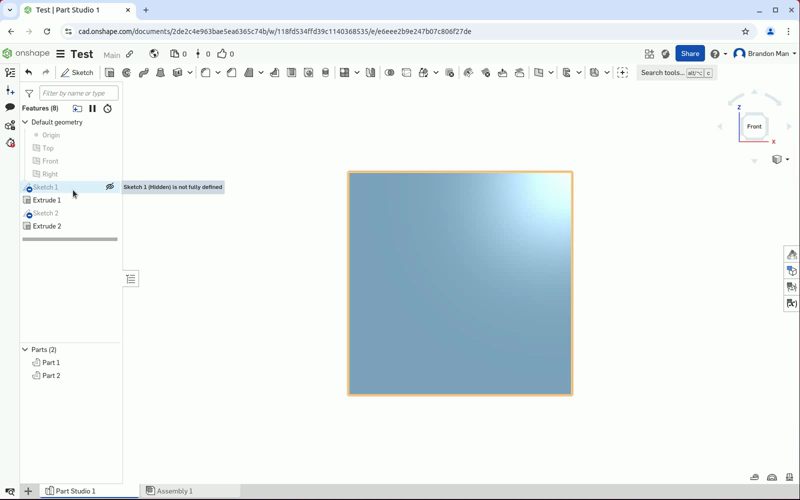
click(73, 189)
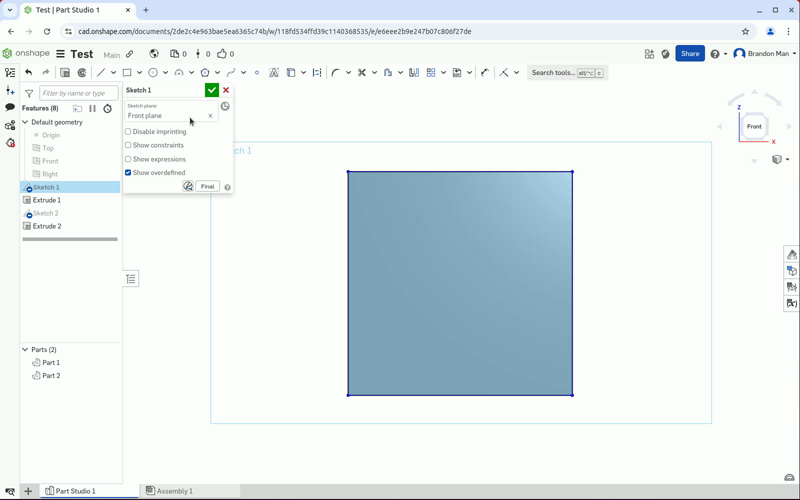
mouse_move(229, 92)
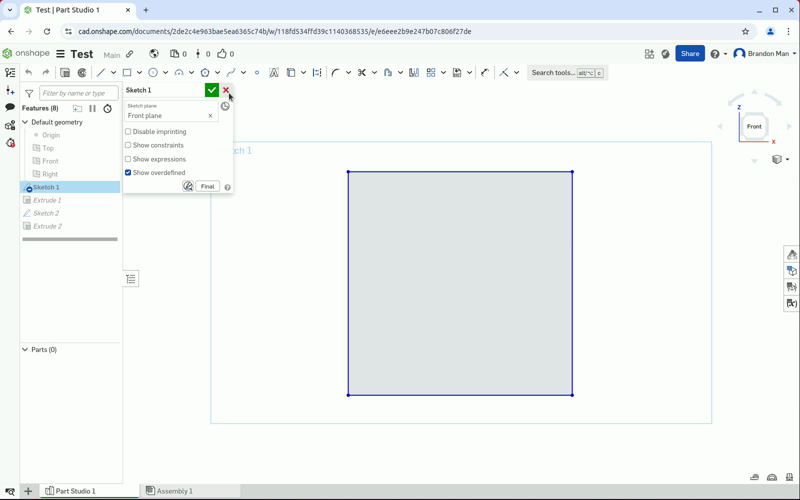
click(229, 92)
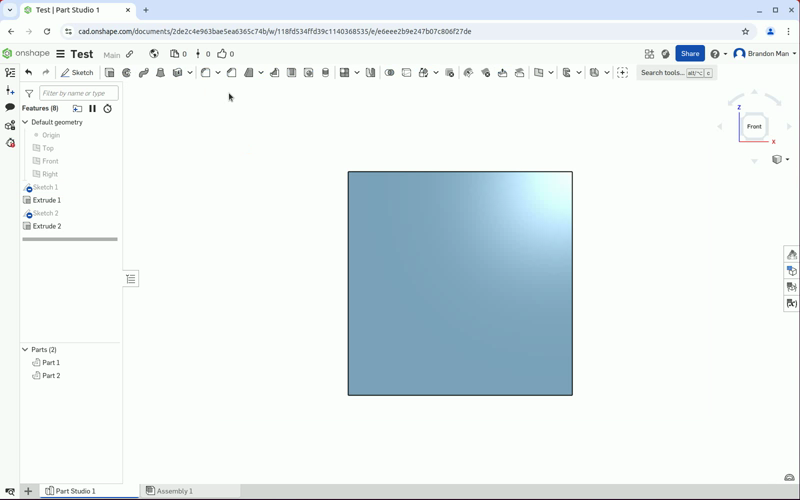
mouse_move(541, 75)
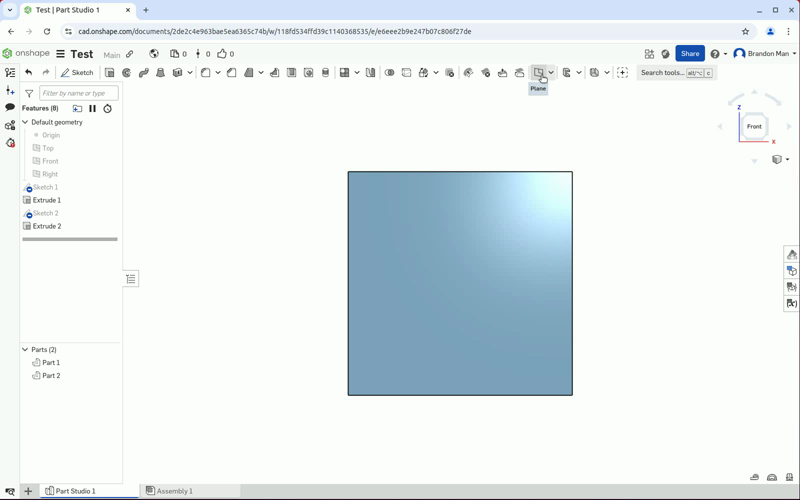
click(541, 75)
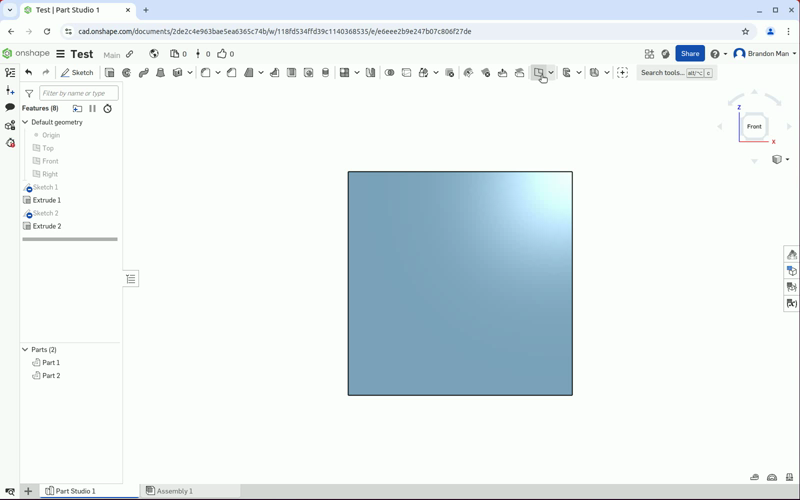
mouse_move(73, 163)
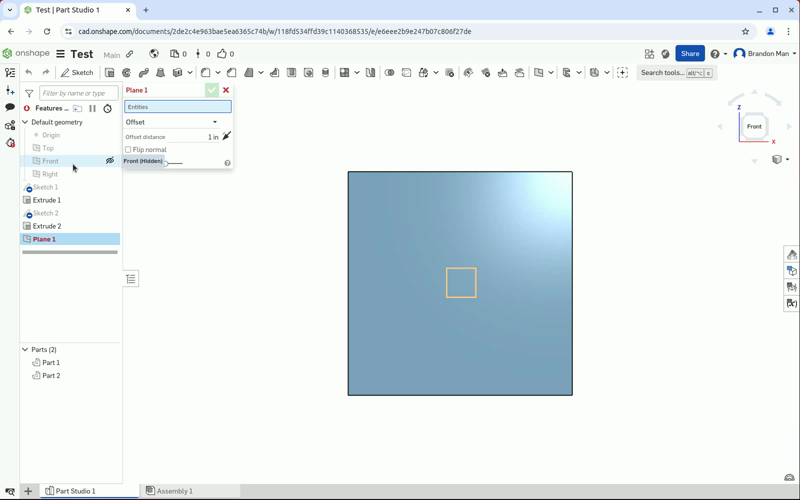
click(73, 163)
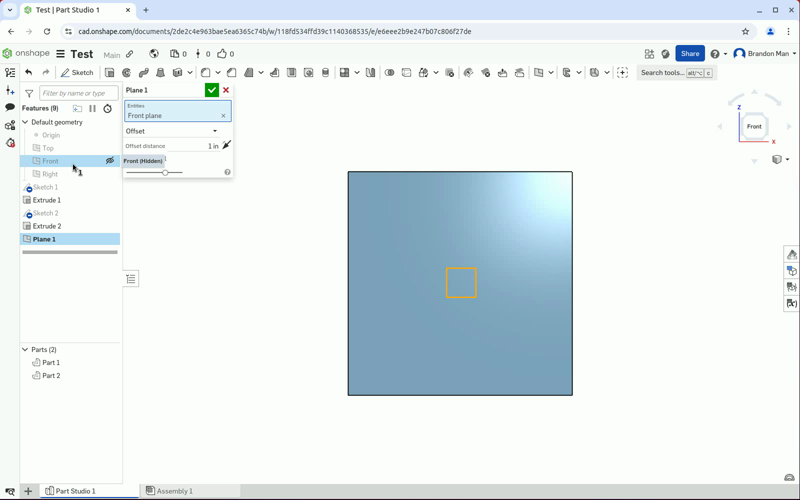
key(tab, 2)
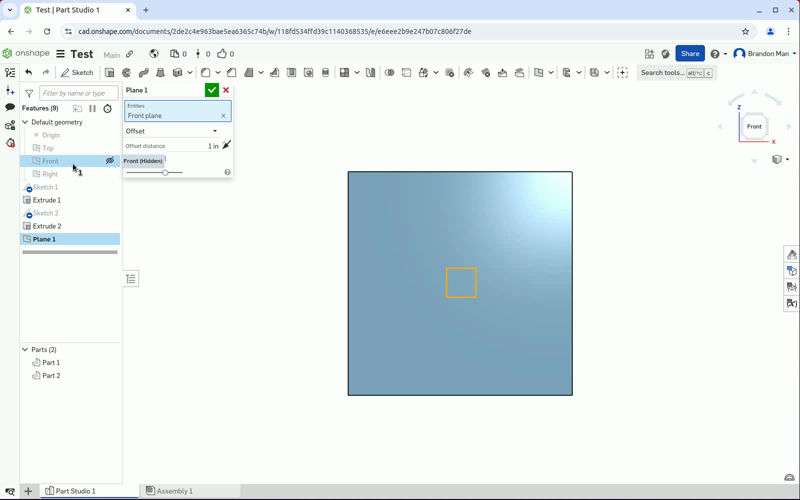
text(4.56)
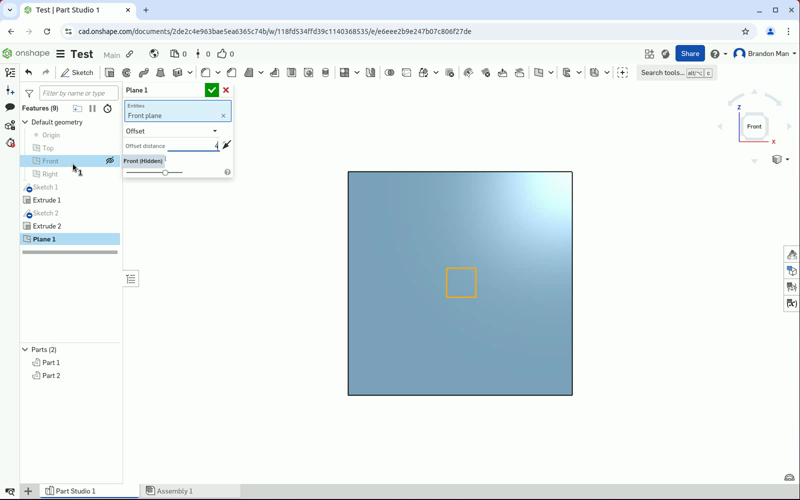
key(enter, 2)
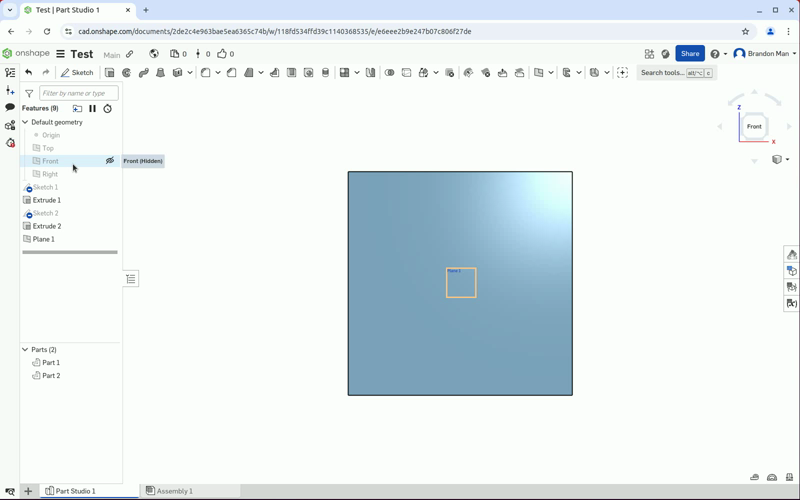
key(shift+s)
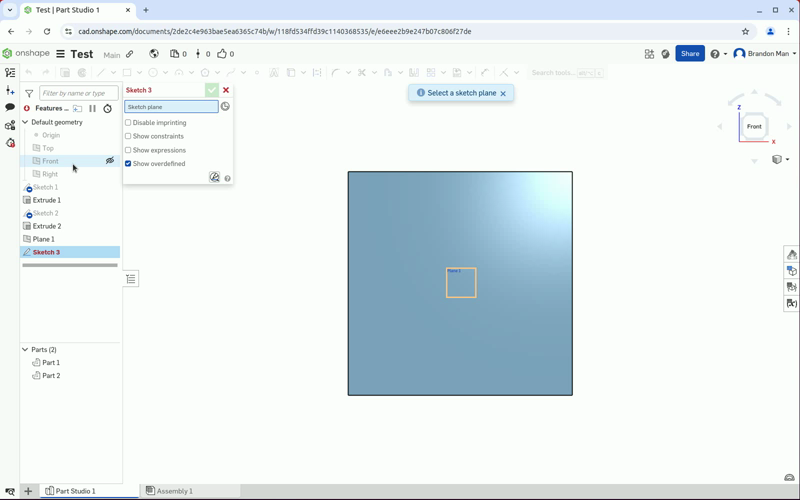
mouse_move(73, 241)
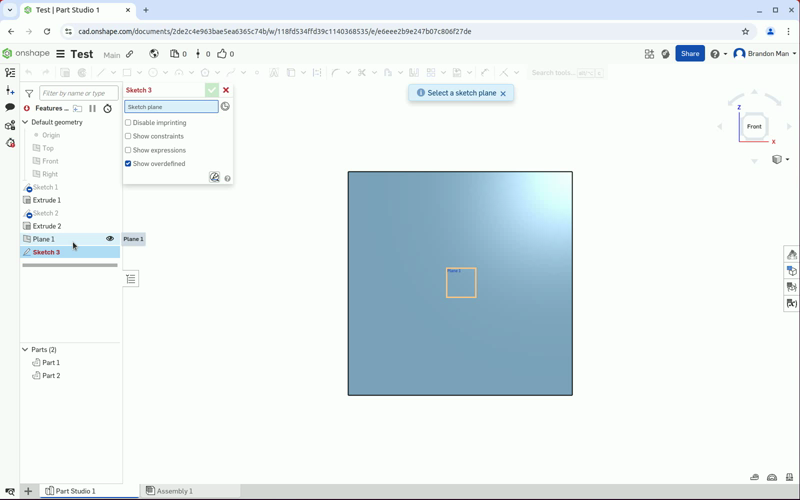
click(73, 241)
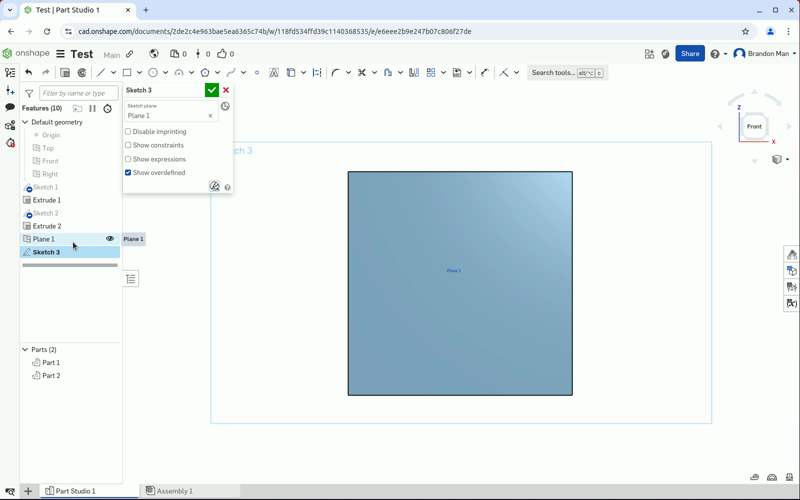
mouse_move(73, 352)
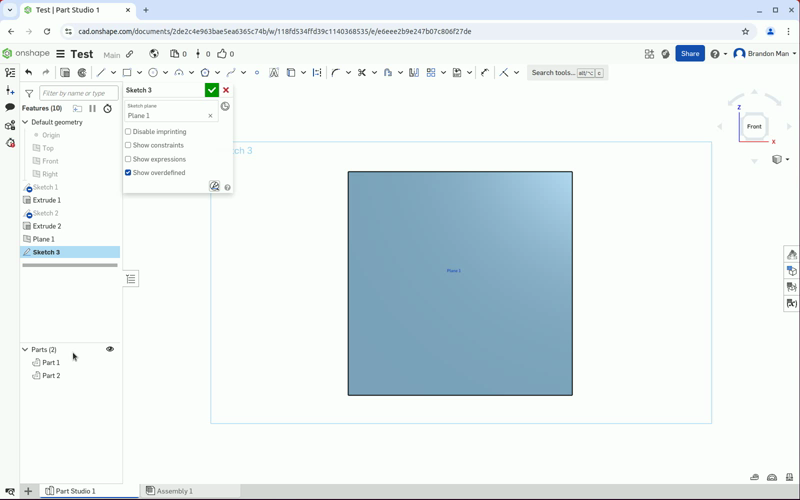
key(y)
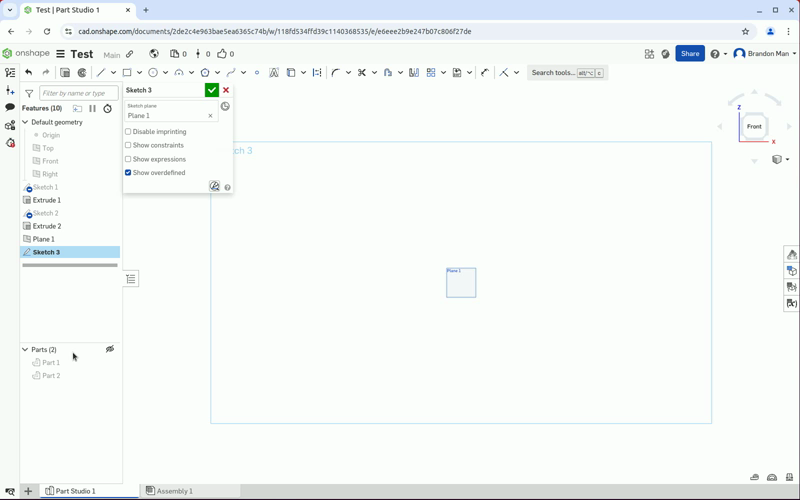
key(l)
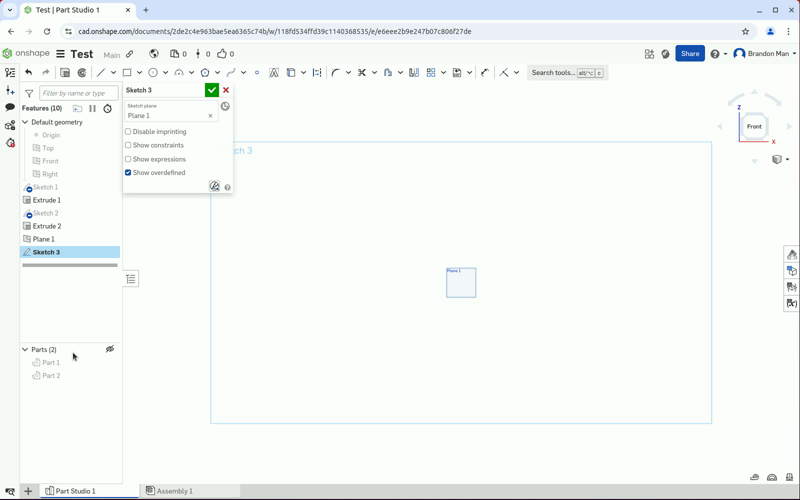
key_down(shift)
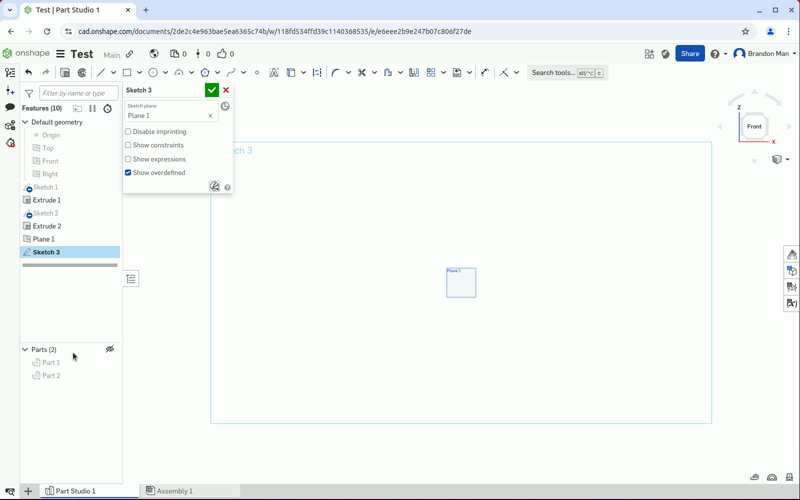
mouse_move(363, 384)
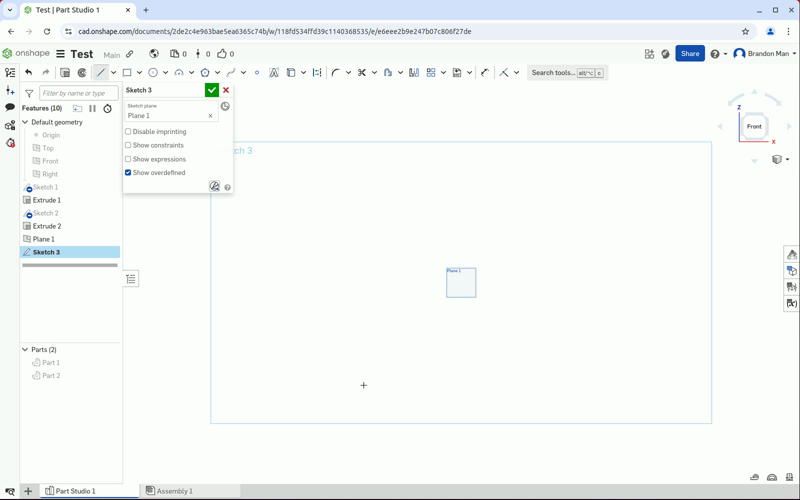
click(363, 384)
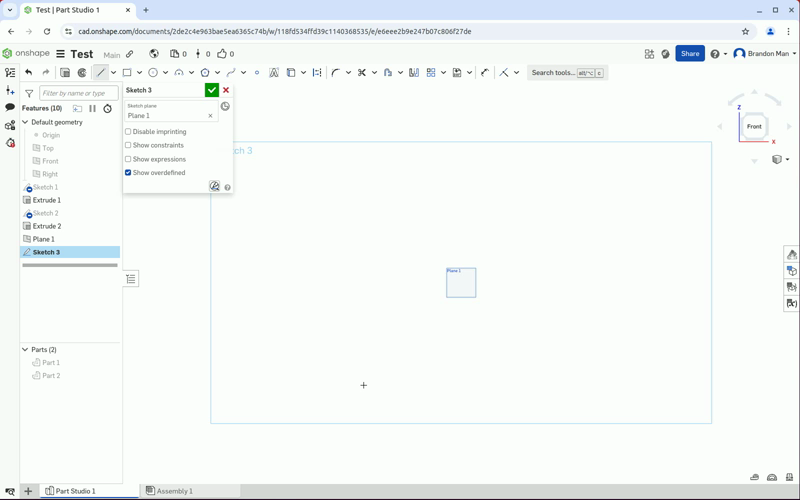
key_up(shift)
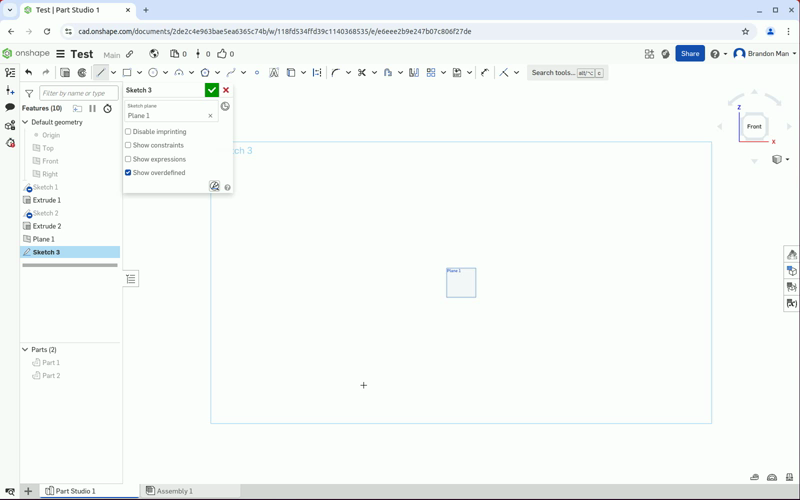
key_down(shift)
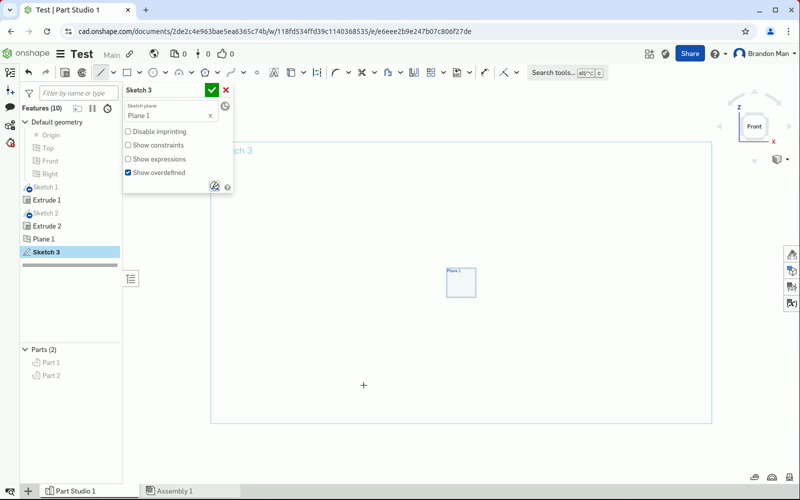
mouse_move(558, 384)
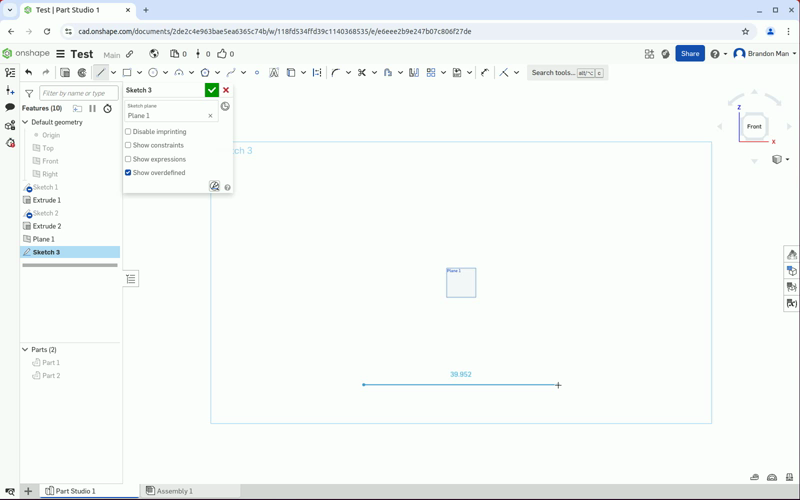
click(558, 384)
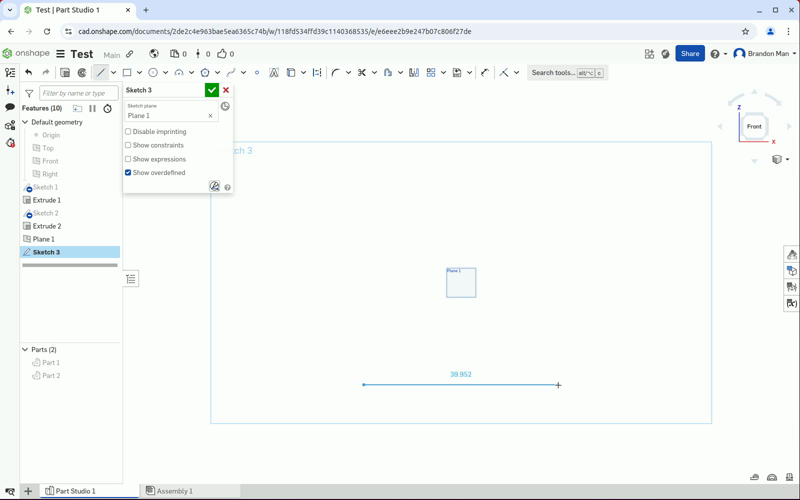
key_up(shift)
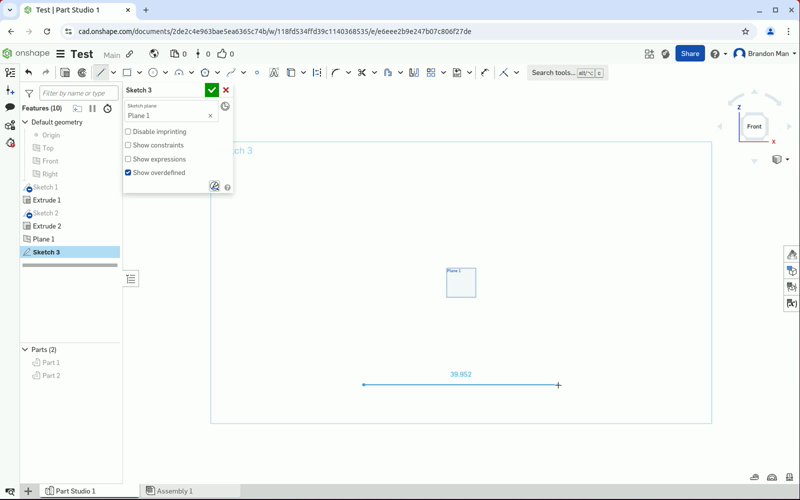
key_down(shift)
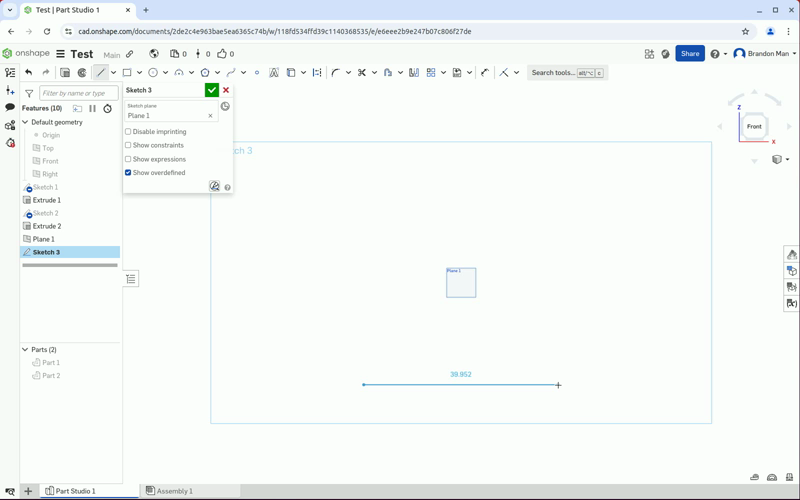
mouse_move(558, 182)
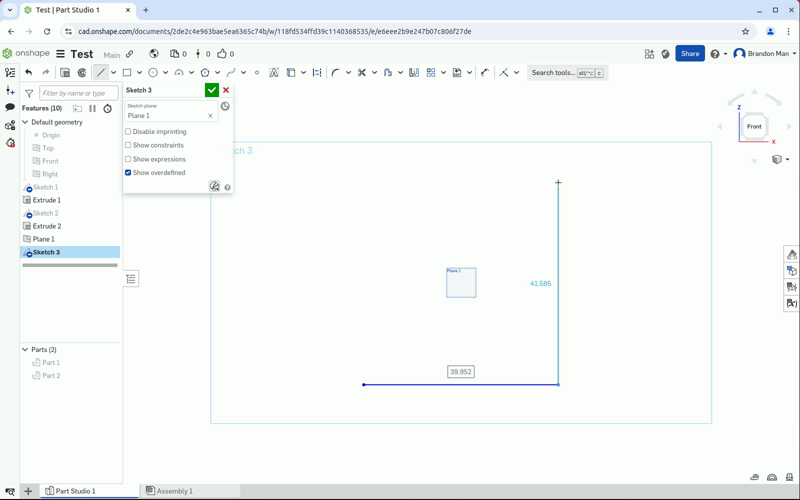
click(558, 182)
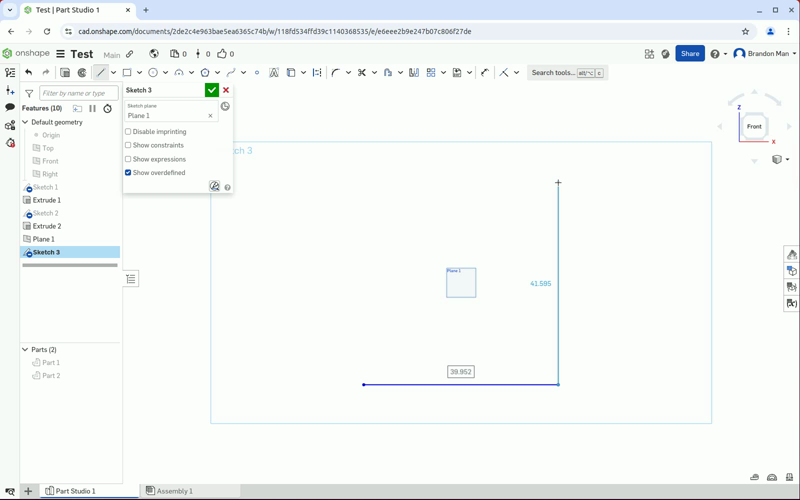
key_up(shift)
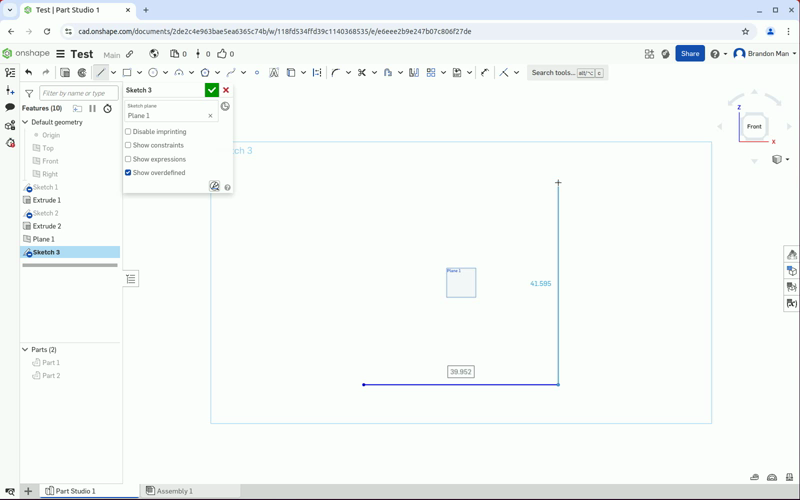
key_down(shift)
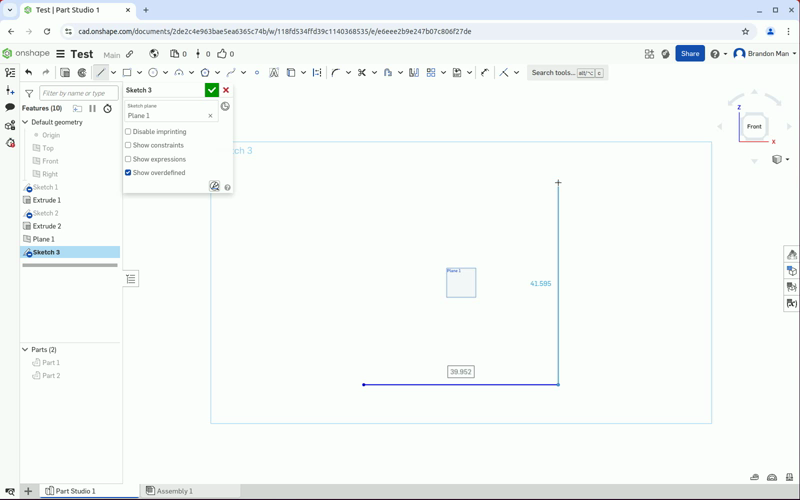
mouse_move(363, 182)
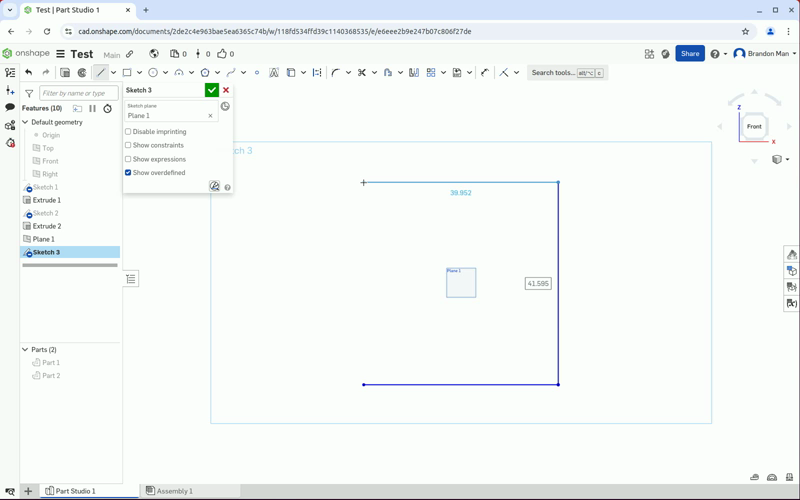
click(363, 182)
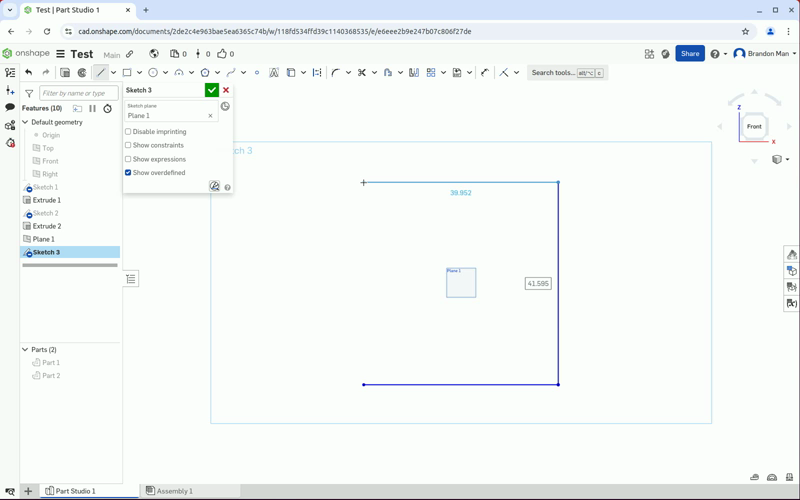
key_up(shift)
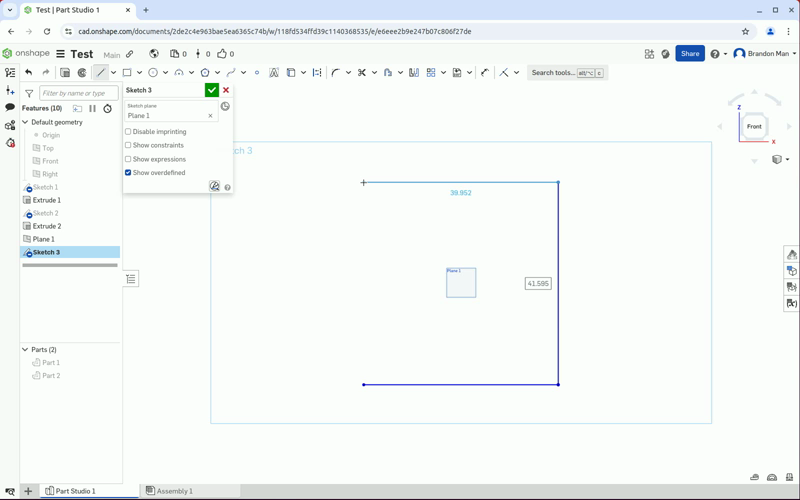
key_down(shift)
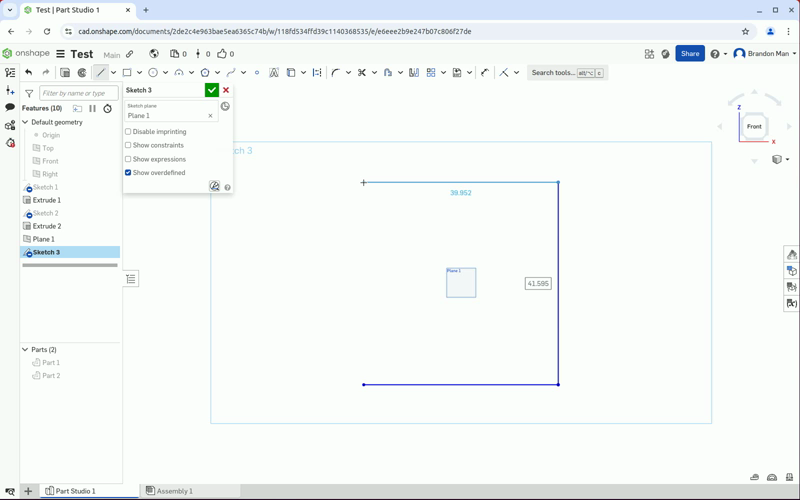
mouse_move(363, 384)
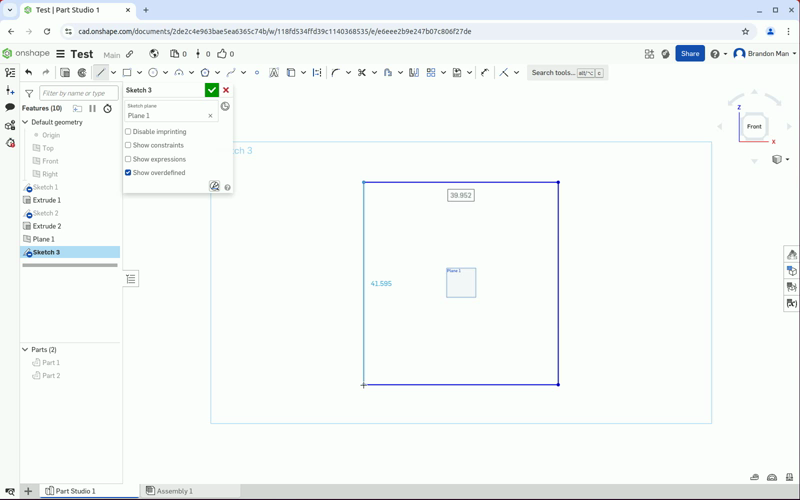
key_up(shift)
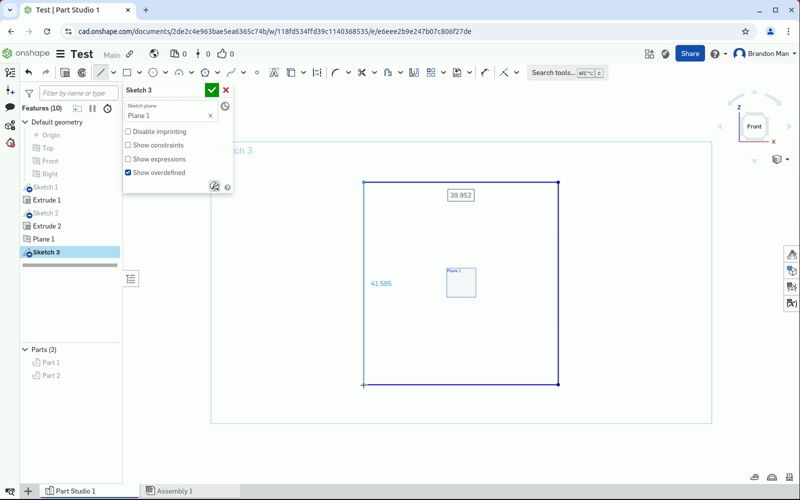
click(363, 384)
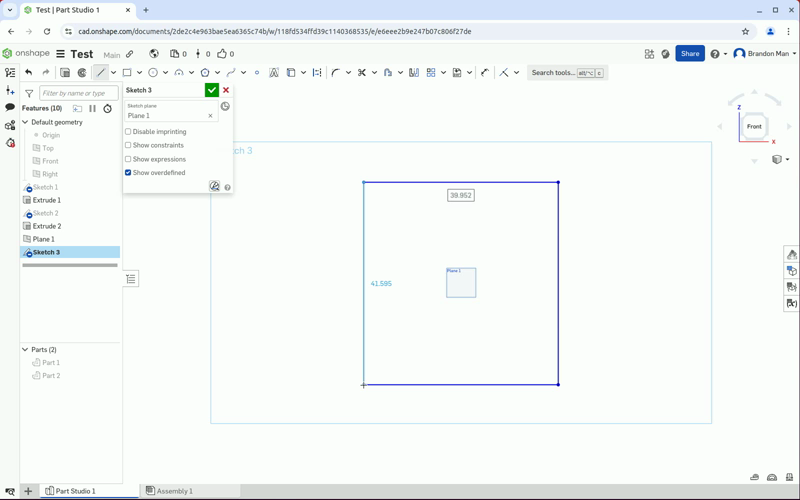
key(esc)
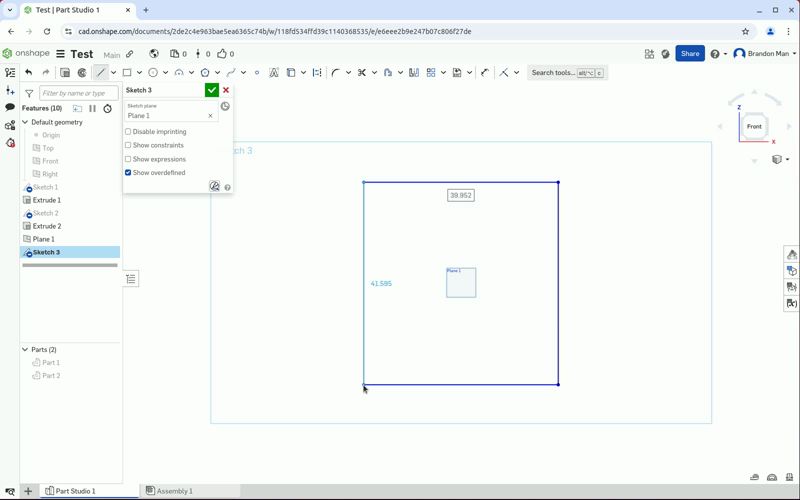
mouse_move(410, 211)
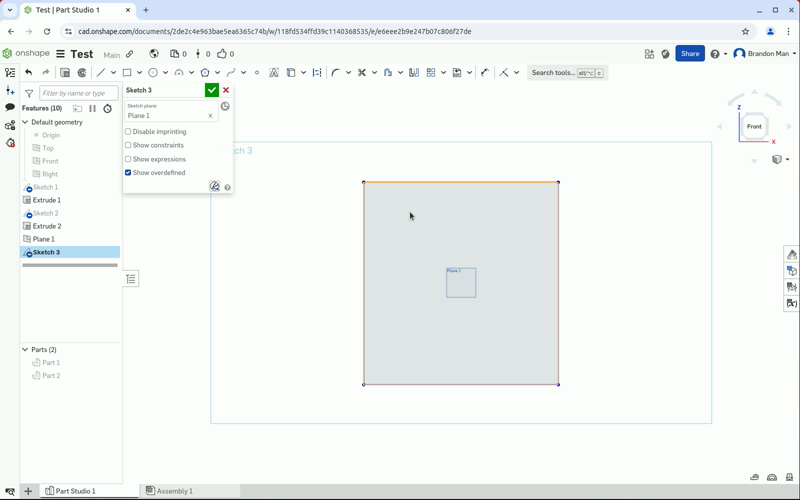
click(410, 211)
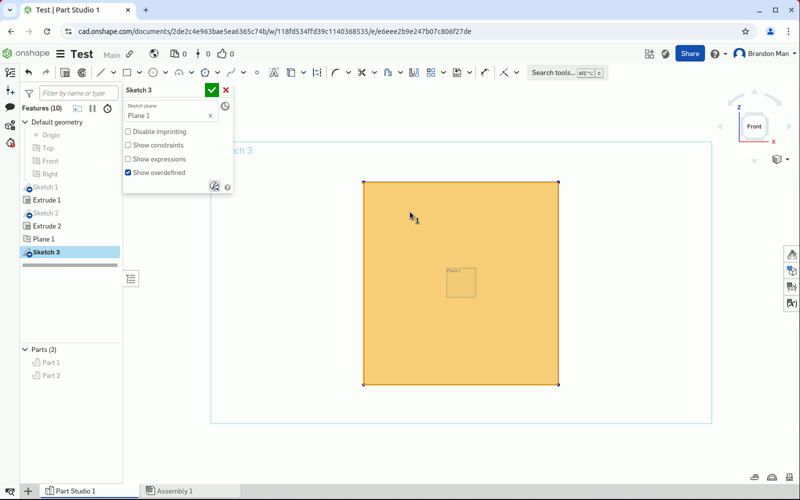
mouse_move(73, 352)
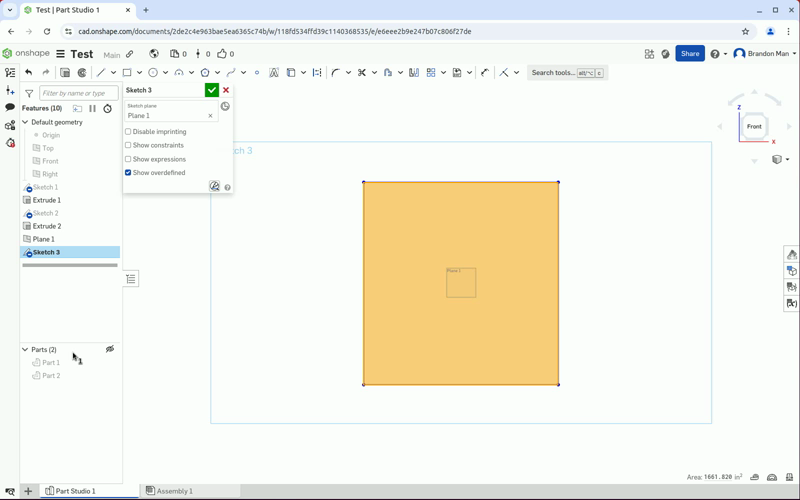
key(shift+y)
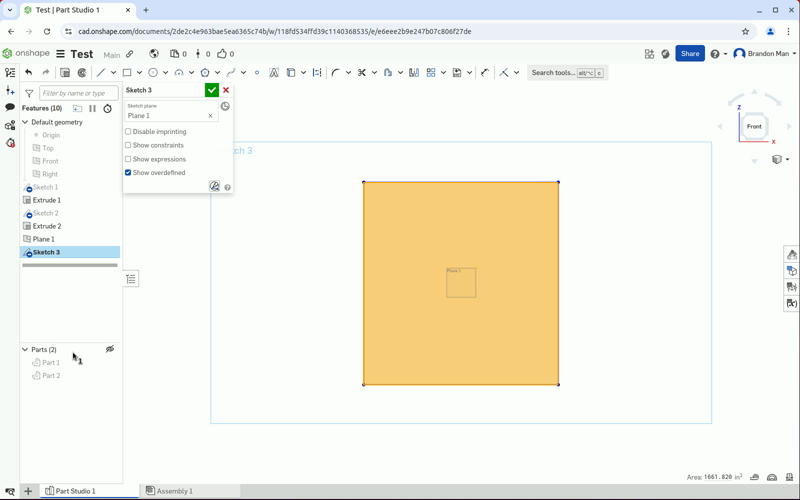
key(shift+e)
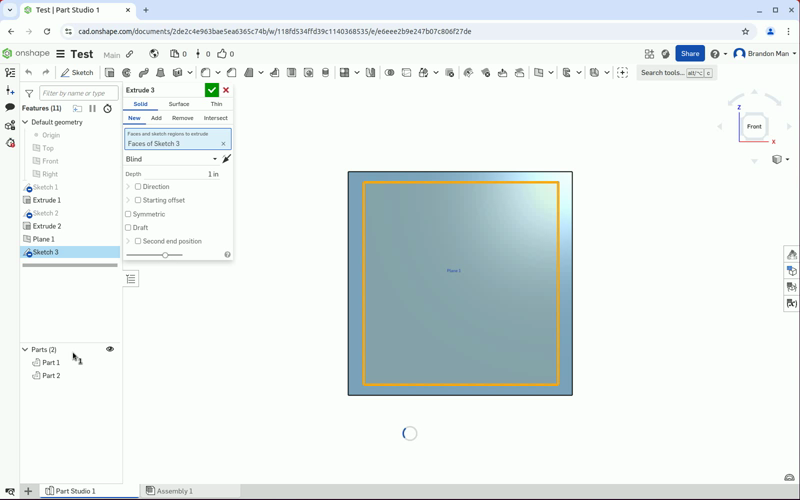
mouse_move(143, 106)
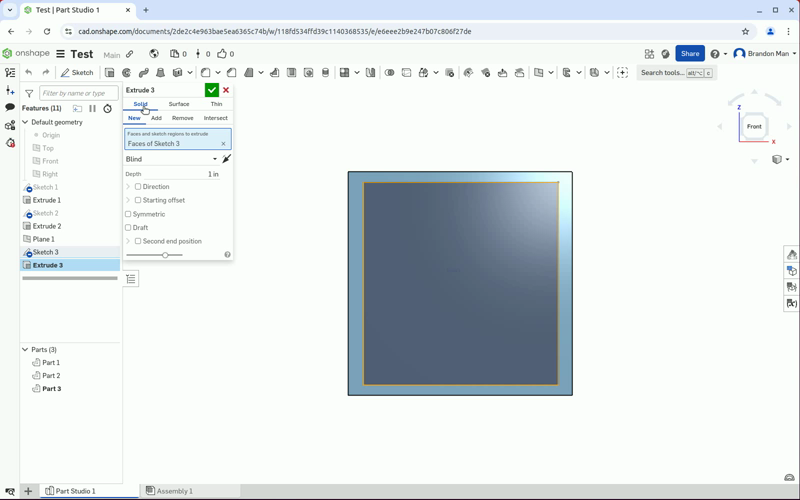
click(143, 106)
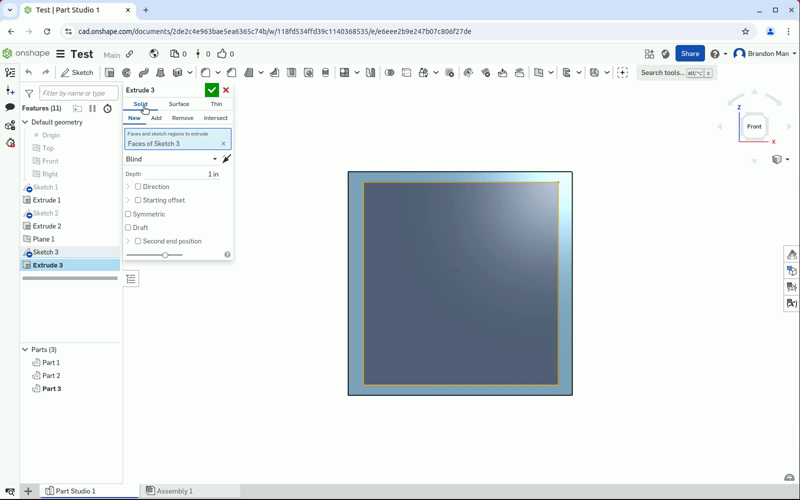
mouse_move(186, 120)
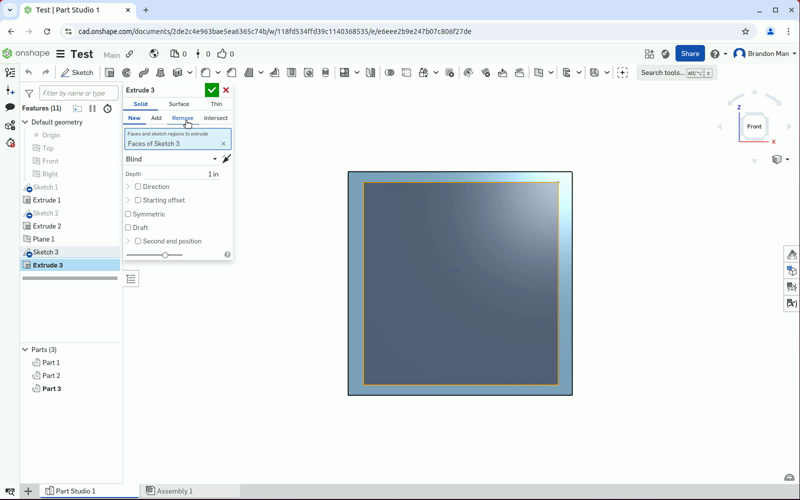
click(186, 120)
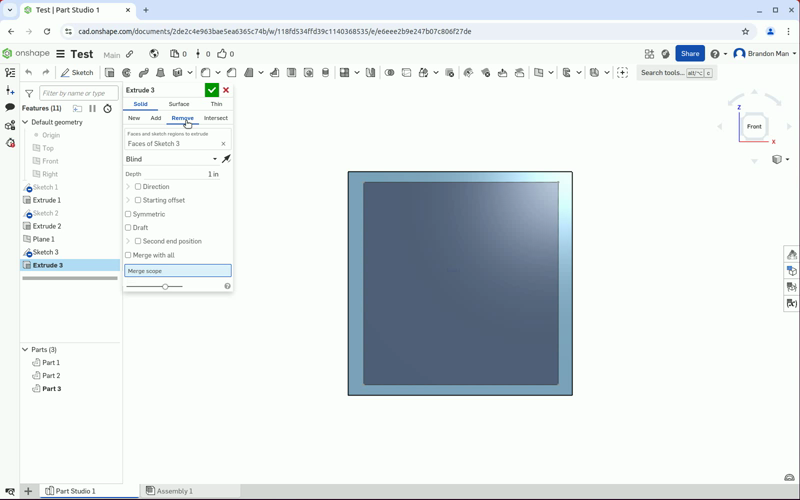
key(tab, 4)
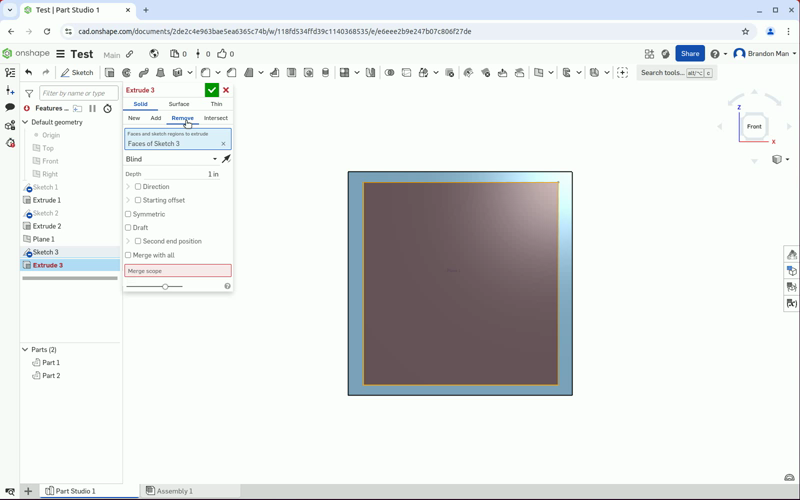
text(3.851)
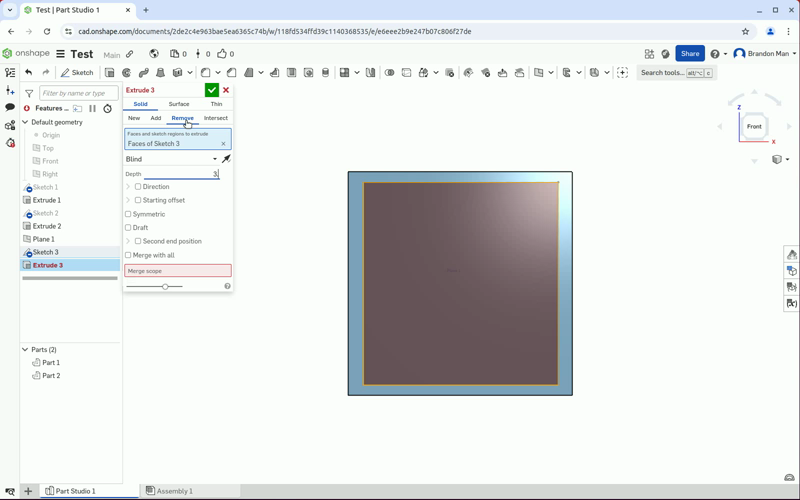
key(tab, 6)
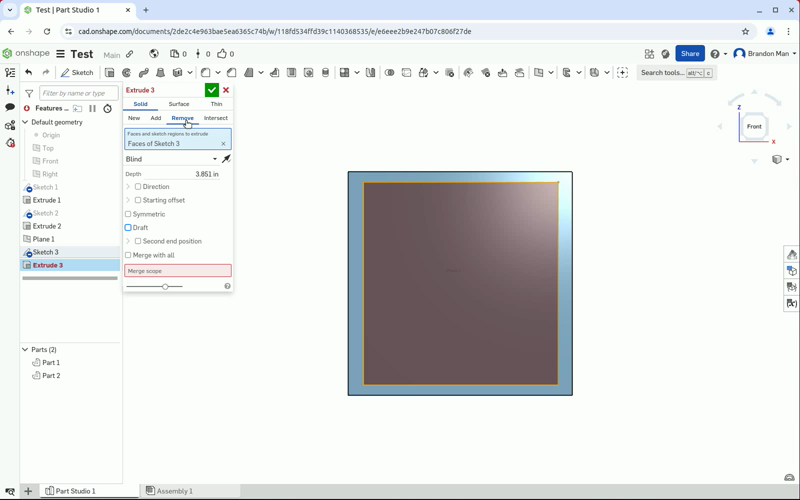
key(space)
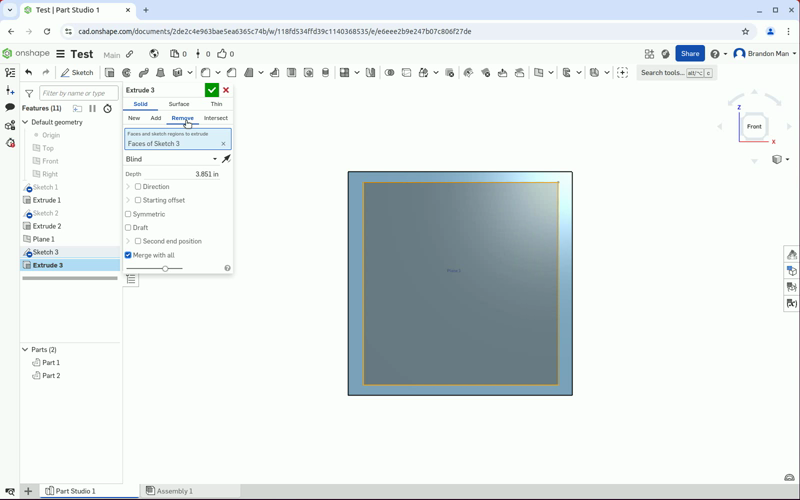
key(enter)
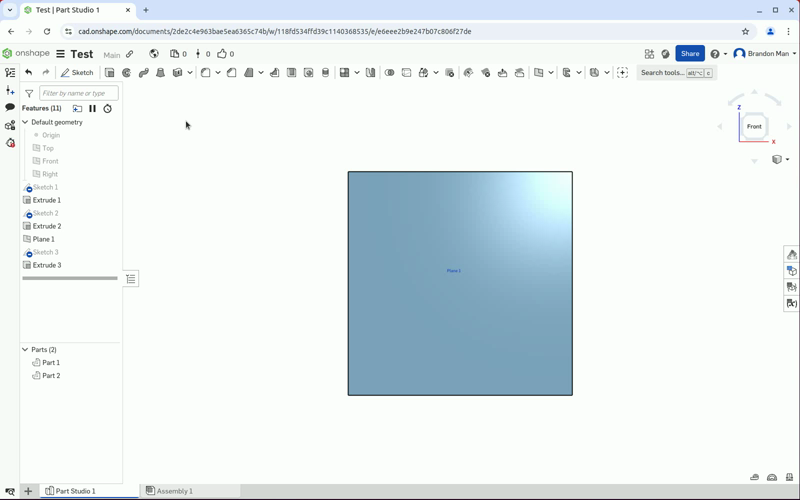
key(shift+h)
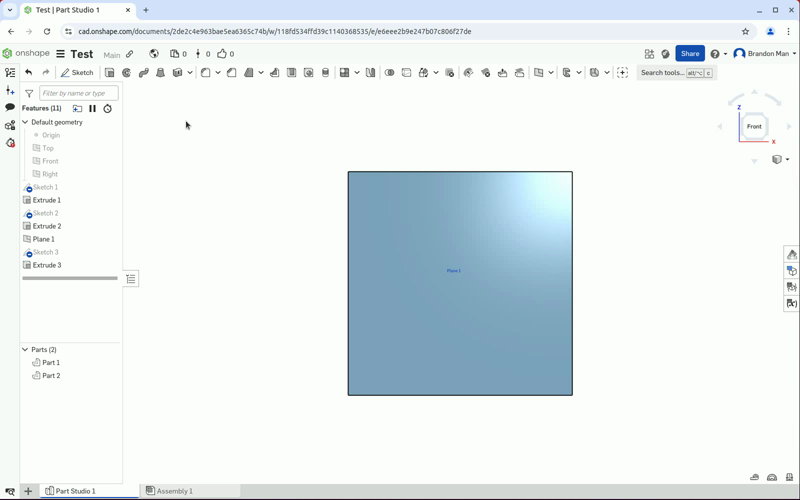
key(shift+h)
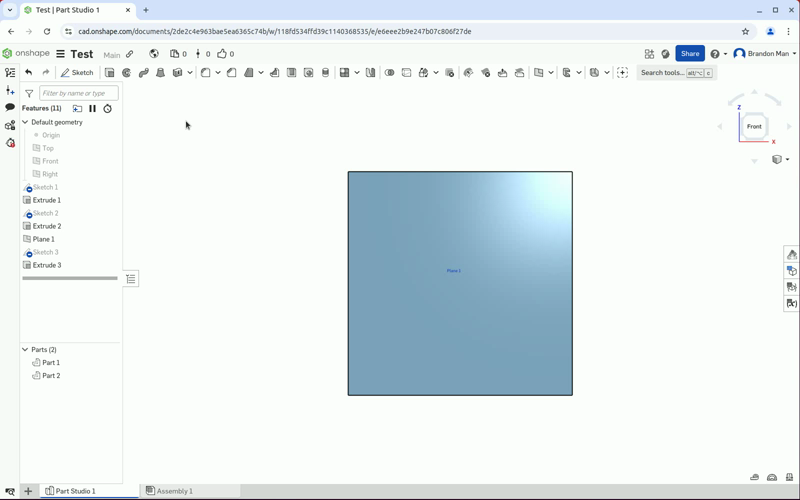
mouse_move(73, 189)
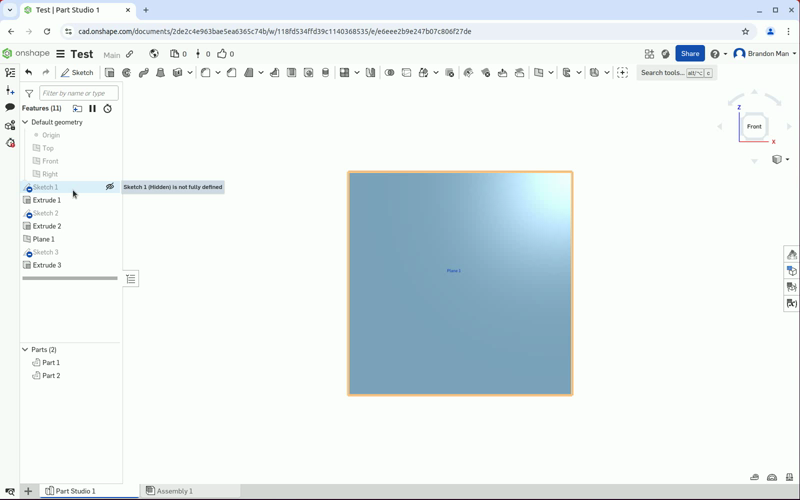
click(73, 189)
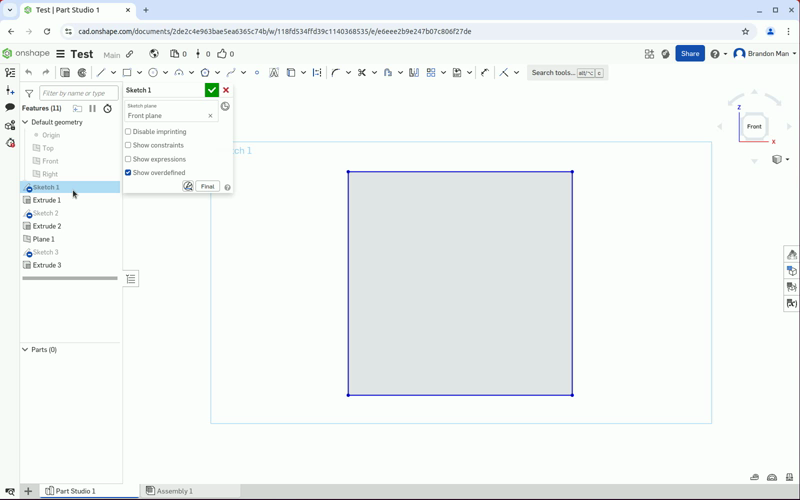
mouse_move(229, 92)
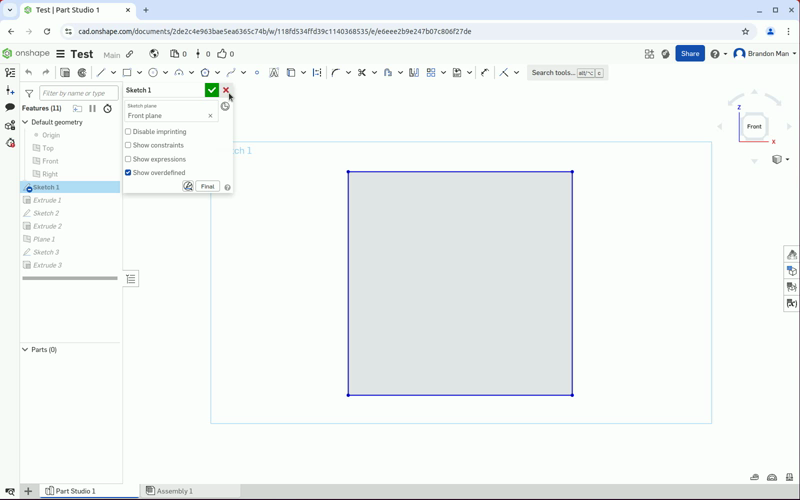
click(229, 92)
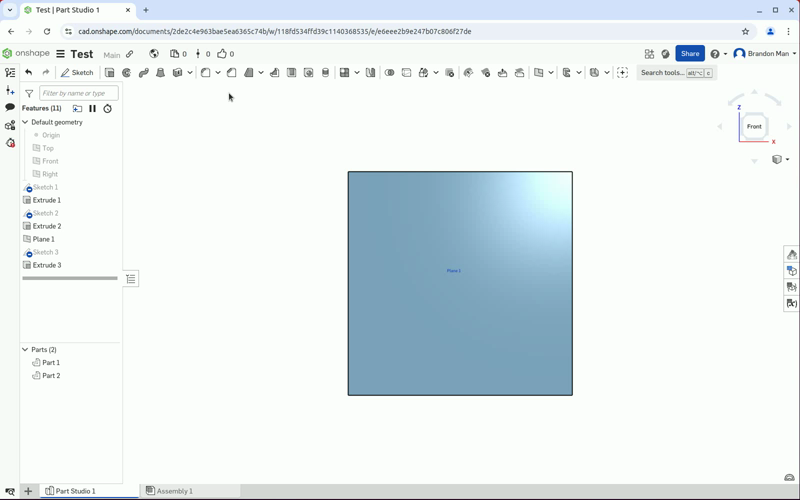
mouse_move(541, 75)
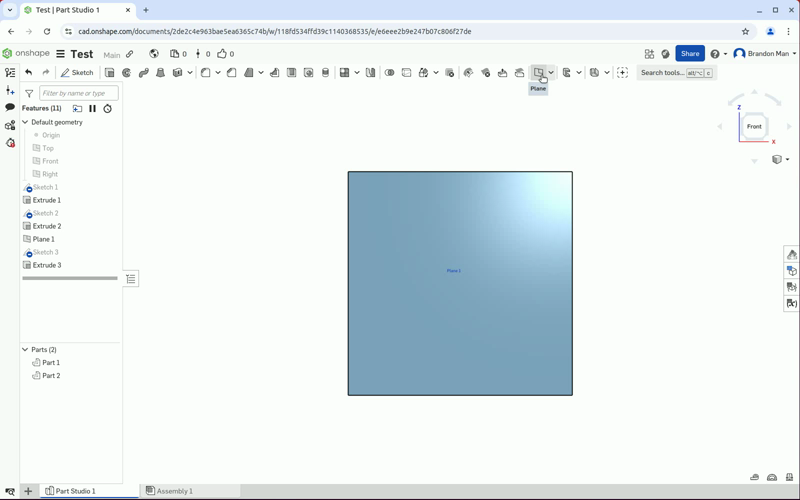
click(541, 75)
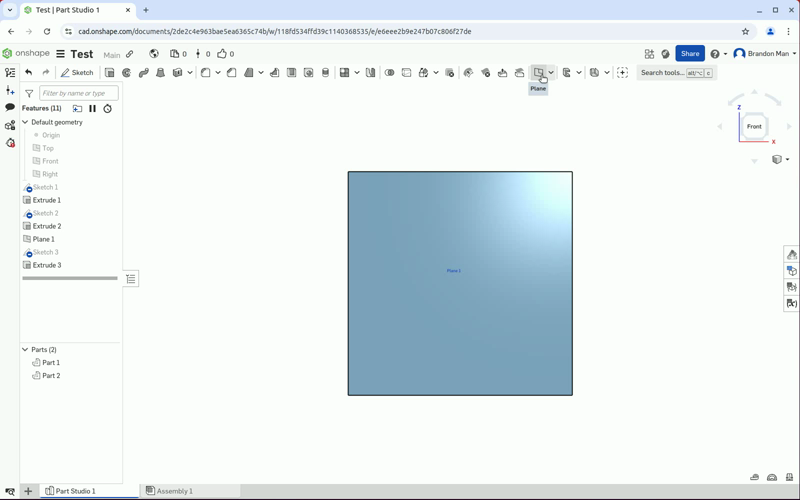
mouse_move(73, 163)
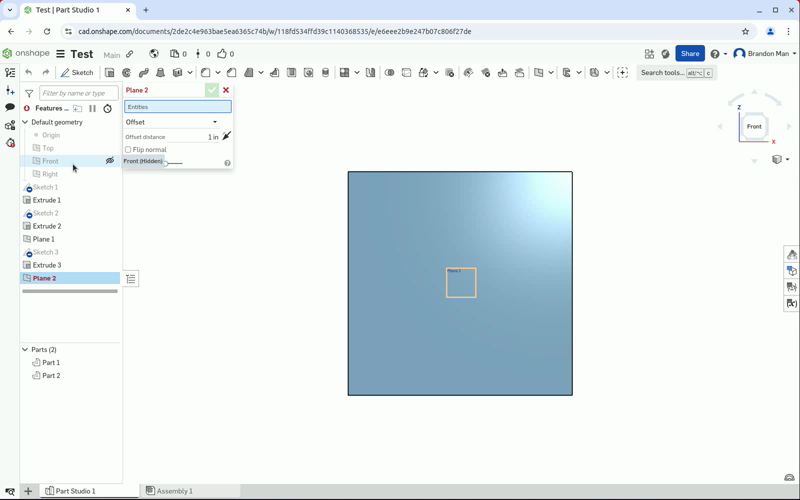
click(73, 163)
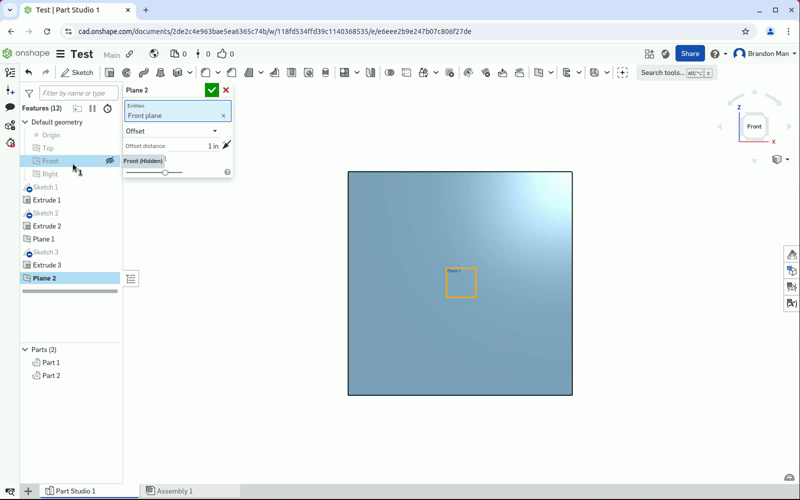
key(tab, 2)
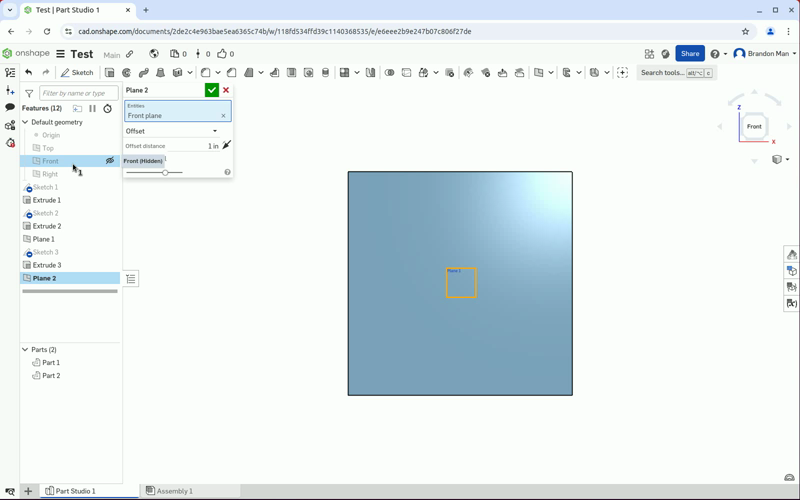
text(0.709)
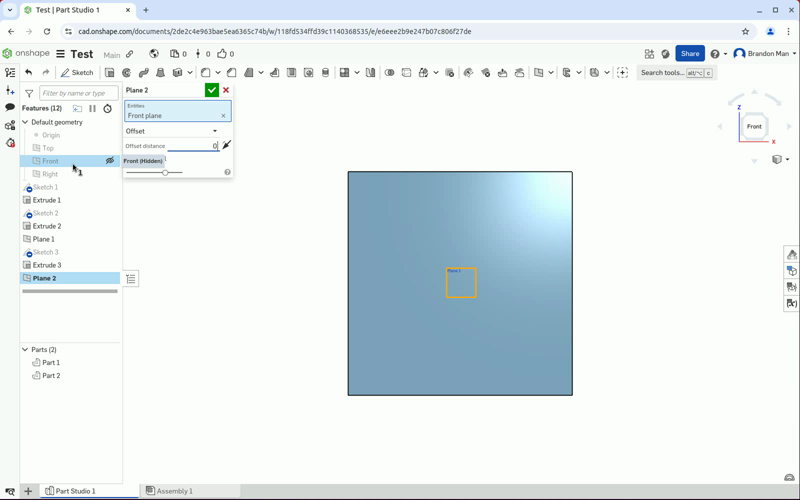
key(enter, 2)
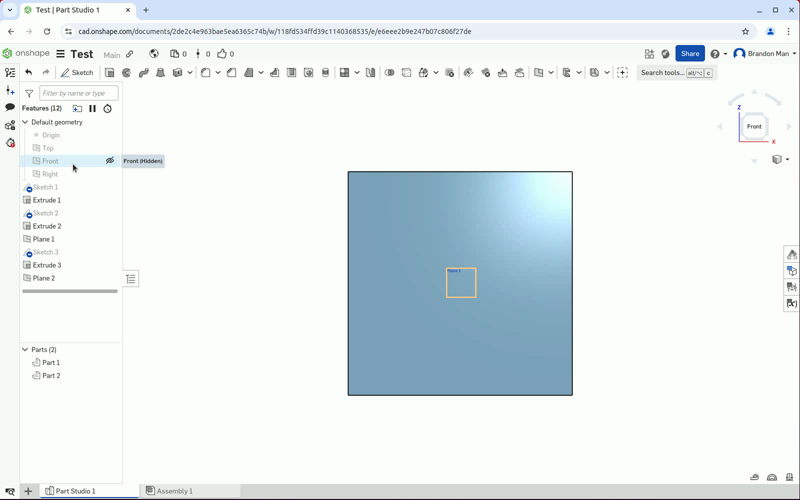
key(shift+s)
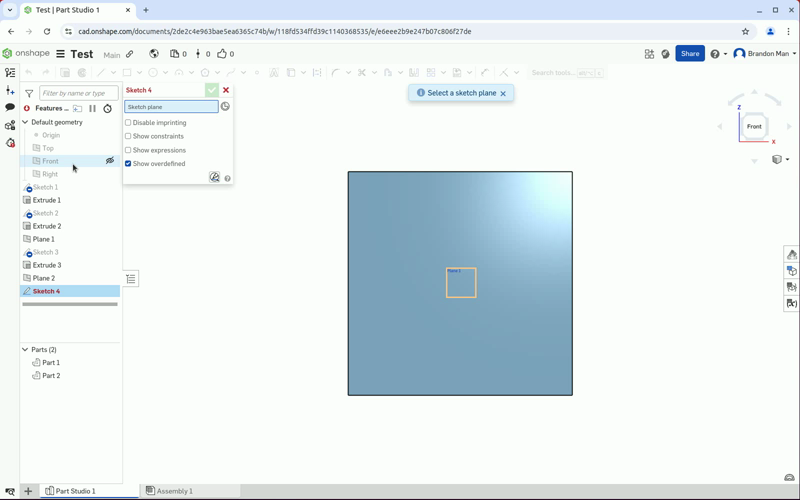
mouse_move(73, 280)
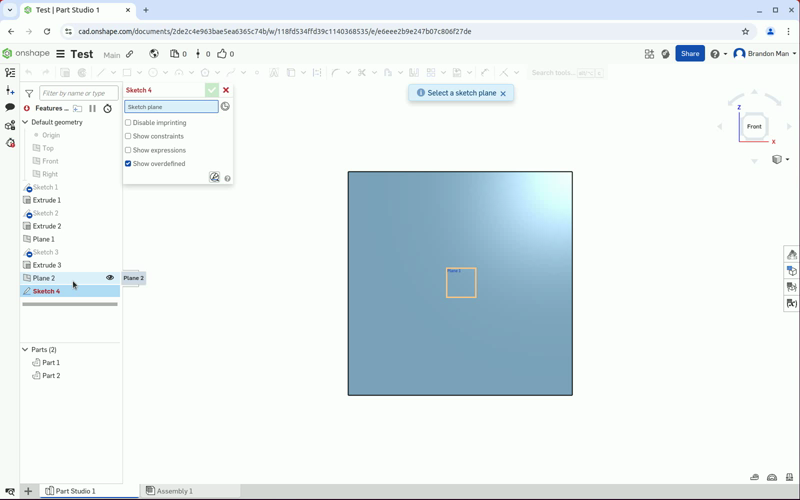
click(73, 280)
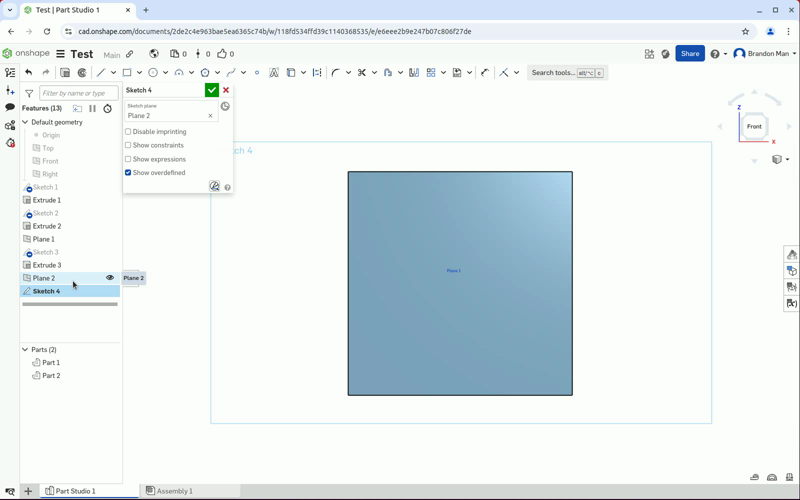
mouse_move(73, 352)
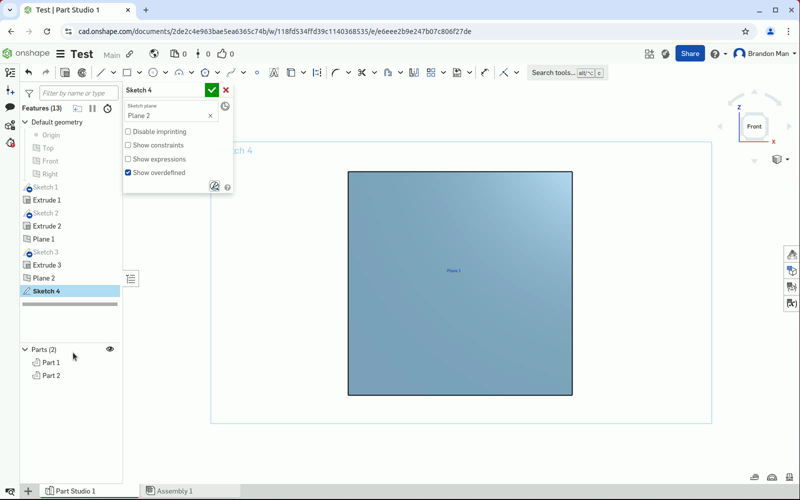
key(y)
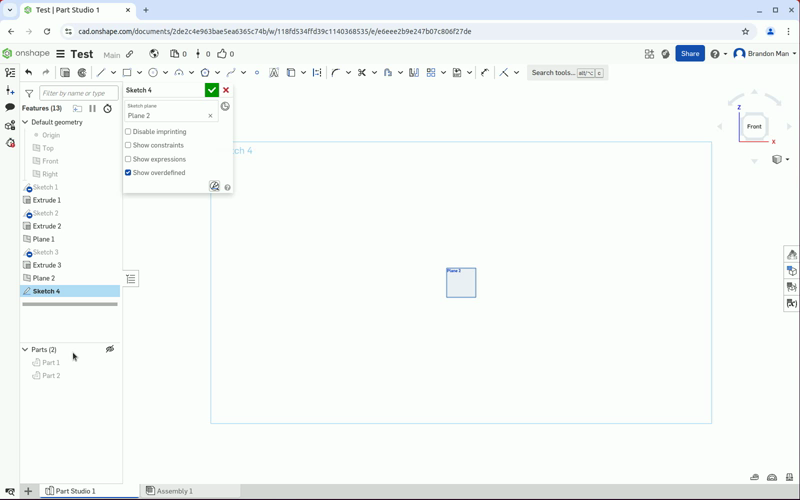
key(c)
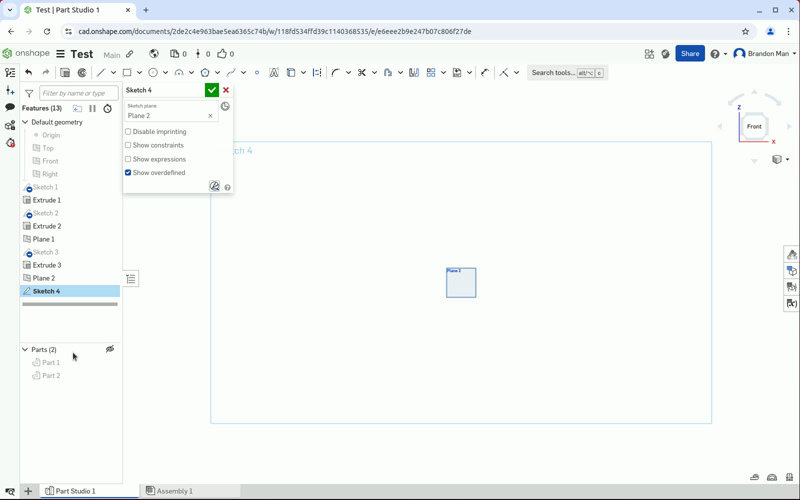
key_down(shift)
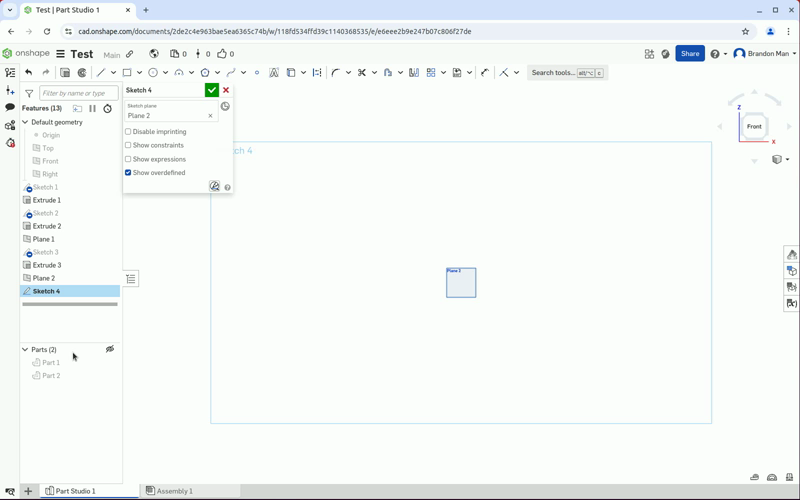
mouse_move(419, 320)
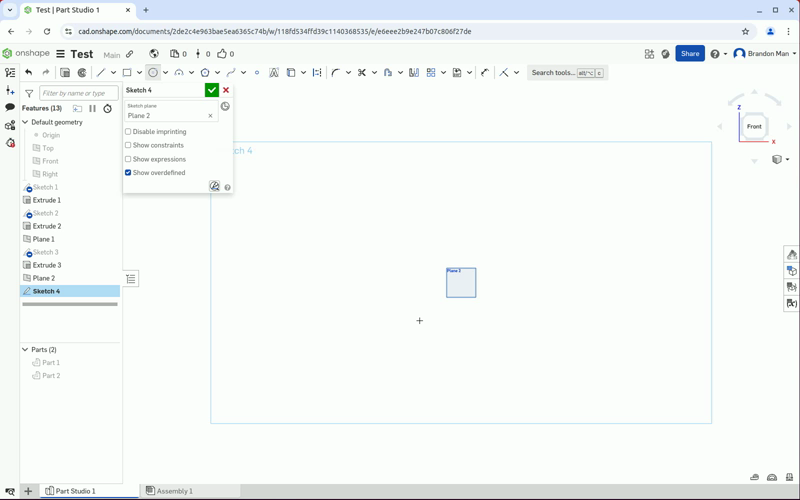
click(419, 320)
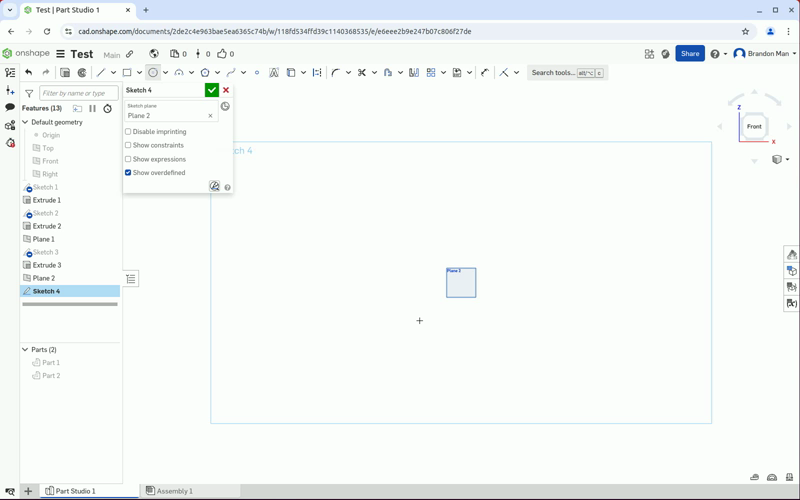
key_up(shift)
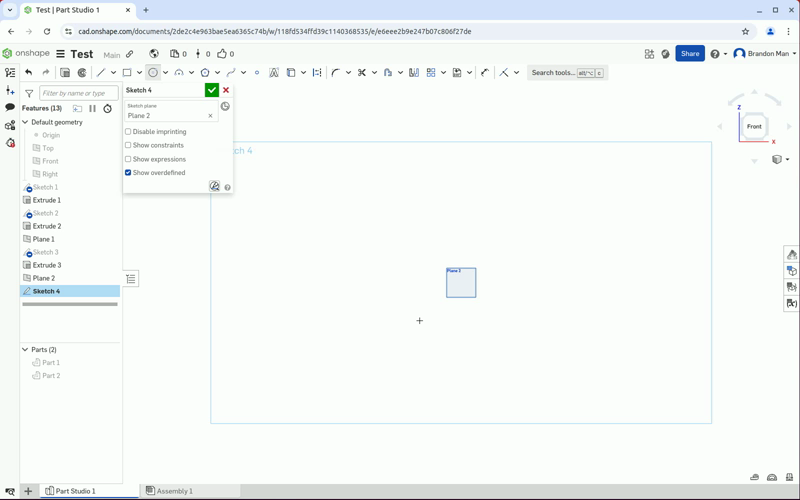
mouse_move(431, 320)
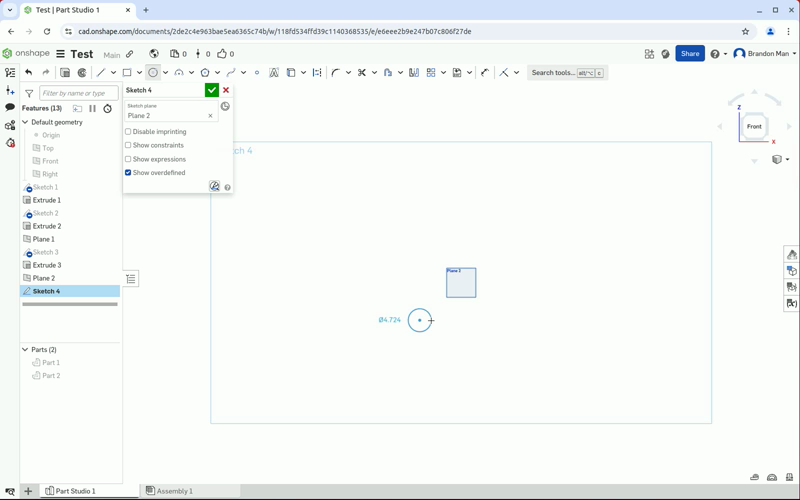
click(431, 320)
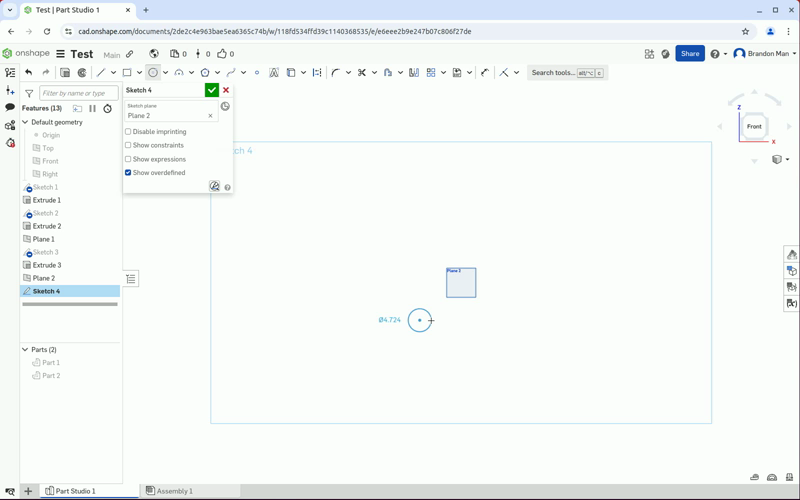
key(esc)
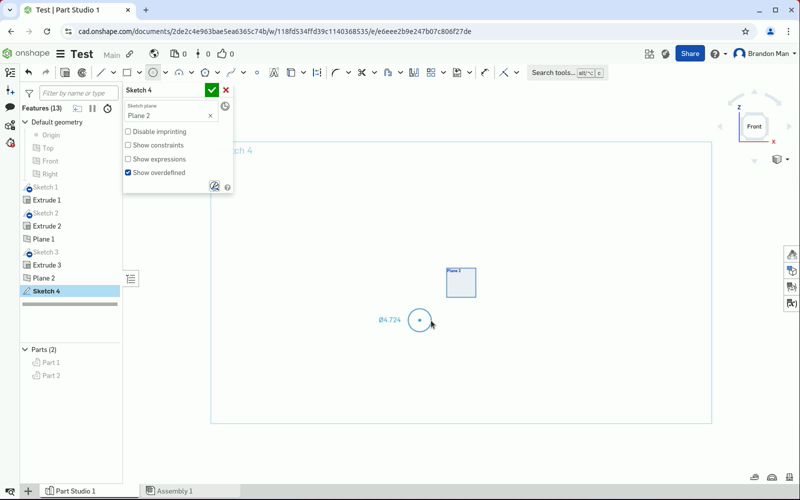
mouse_move(418, 329)
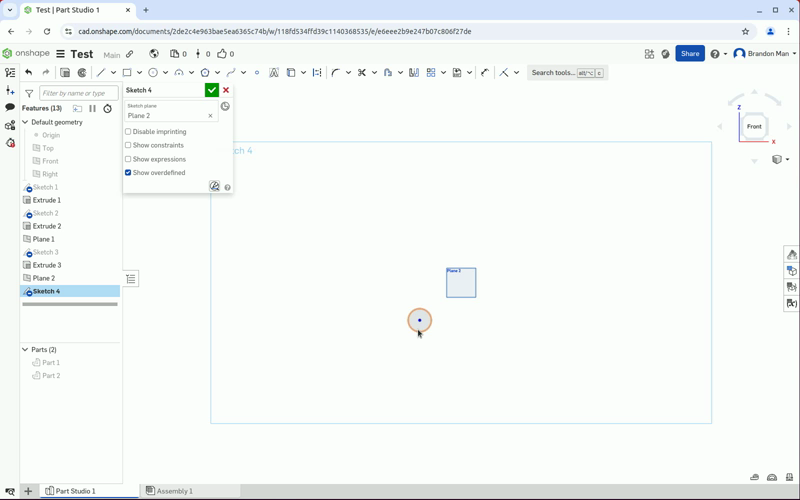
scroll(6)
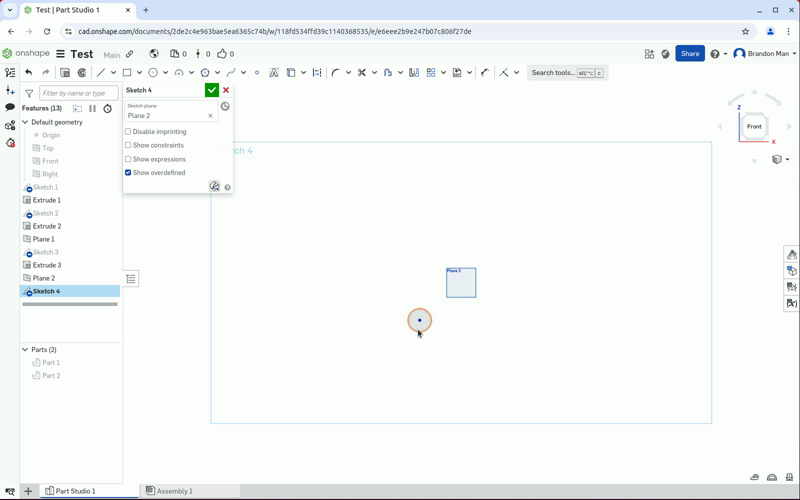
scroll(6)
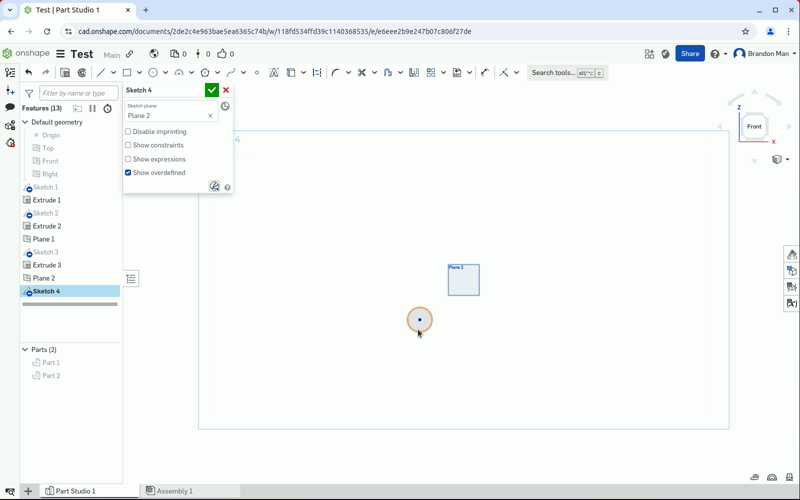
scroll(6)
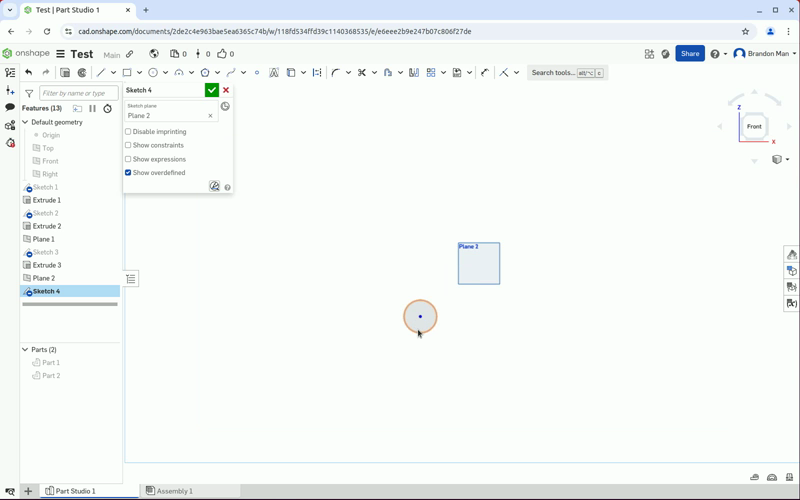
scroll(6)
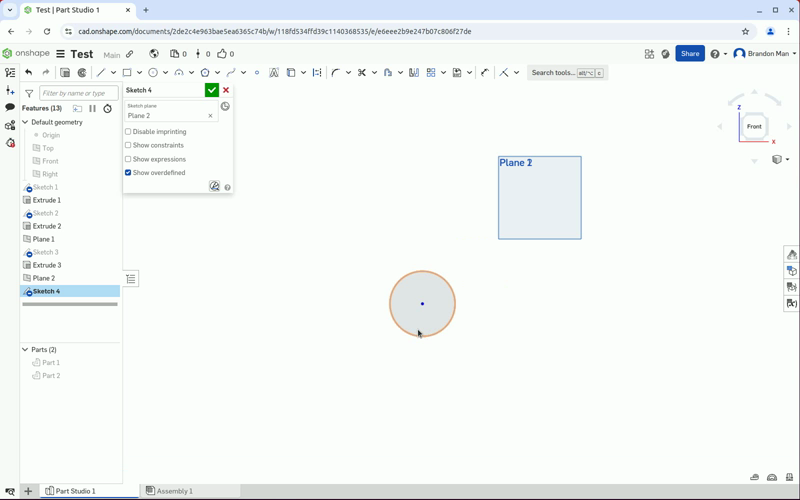
scroll(6)
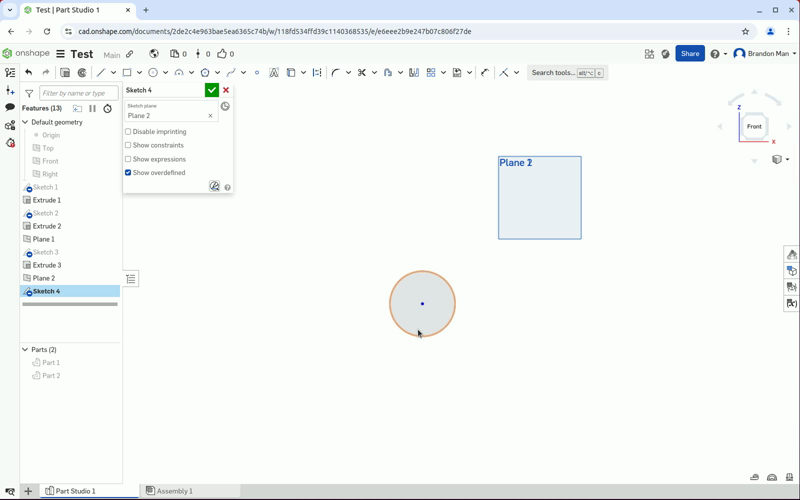
scroll(6)
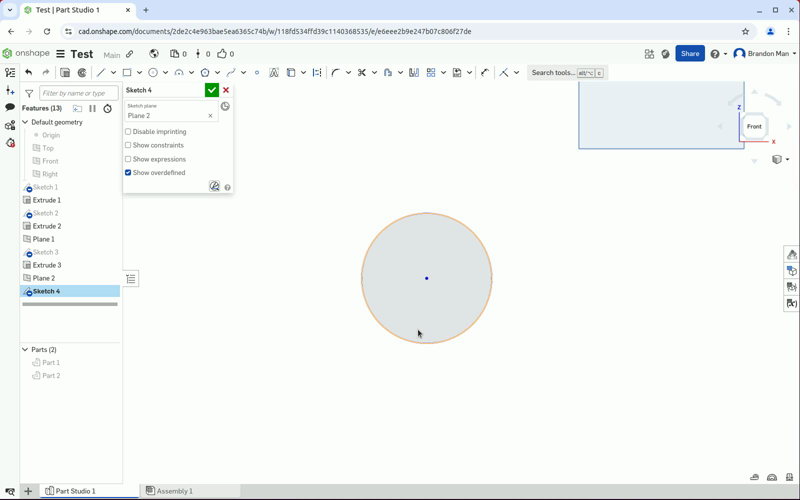
scroll(6)
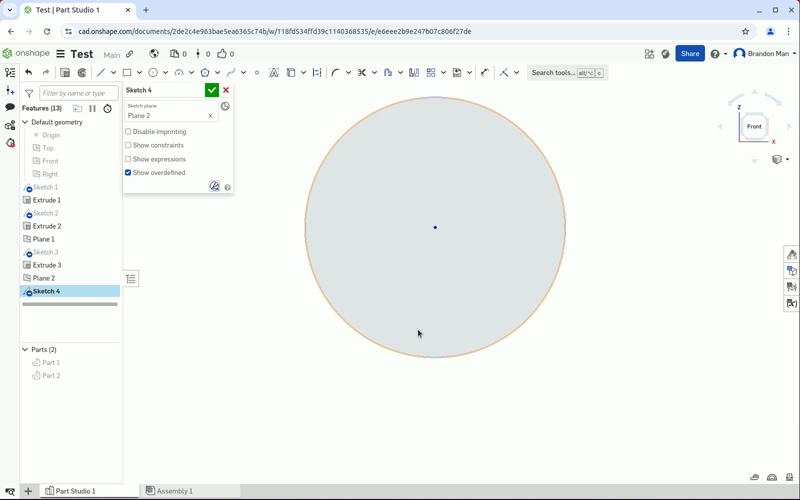
click(418, 329)
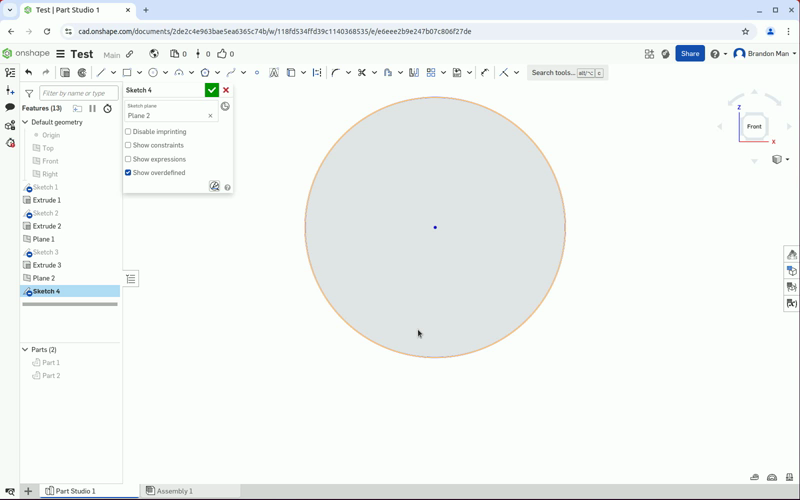
scroll(-6)
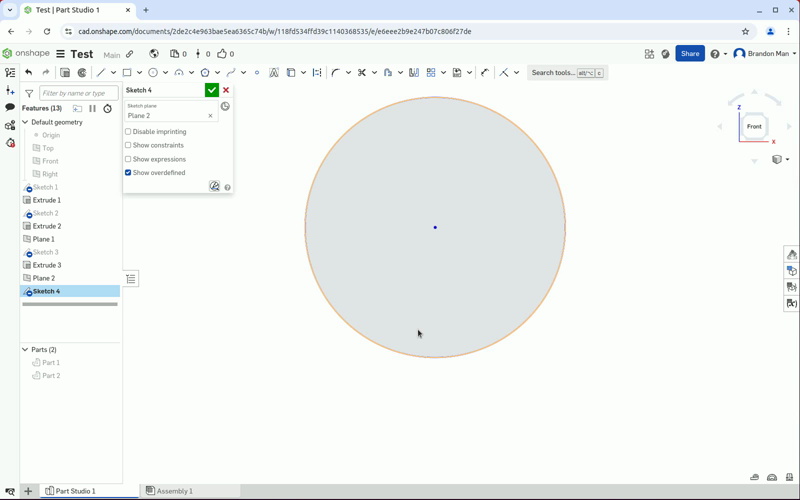
scroll(-6)
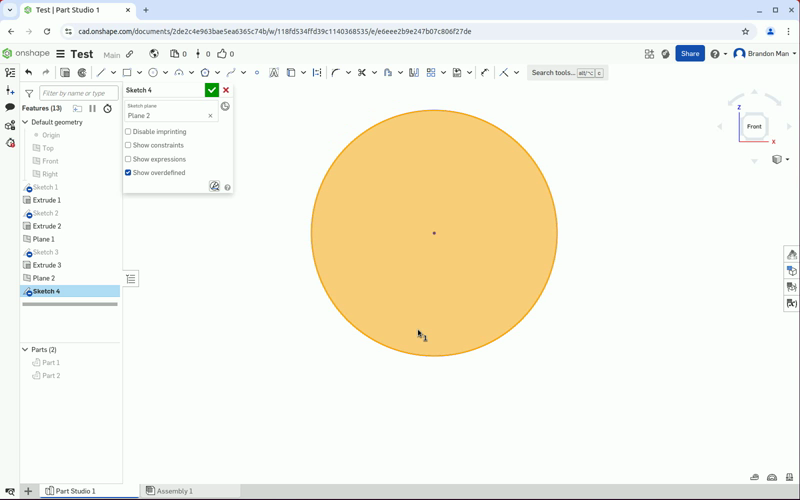
scroll(-6)
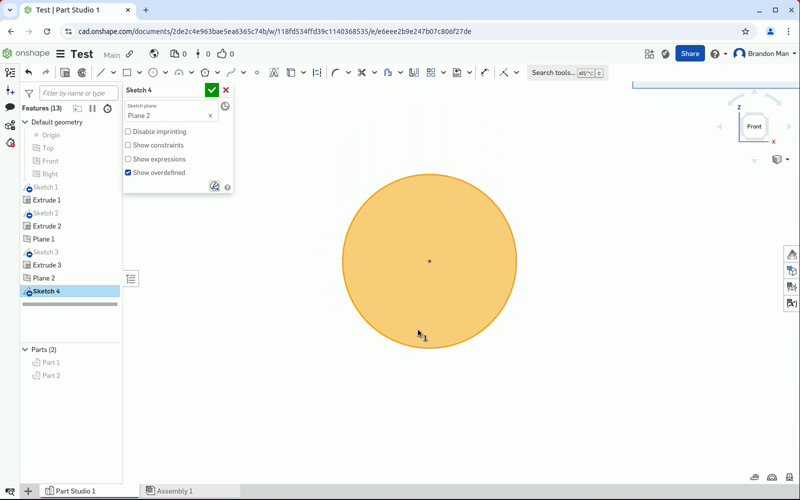
scroll(-6)
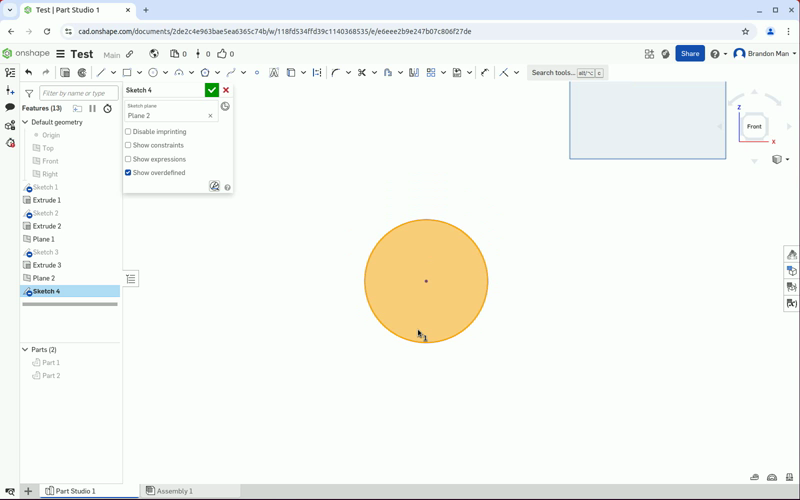
scroll(-6)
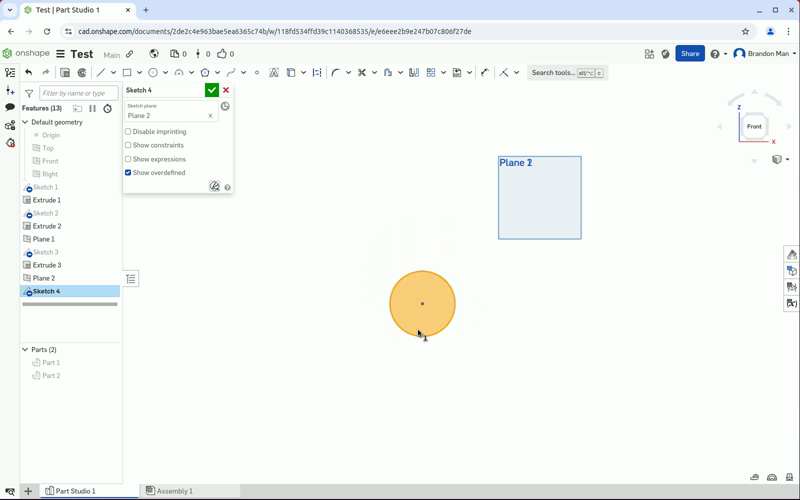
scroll(-6)
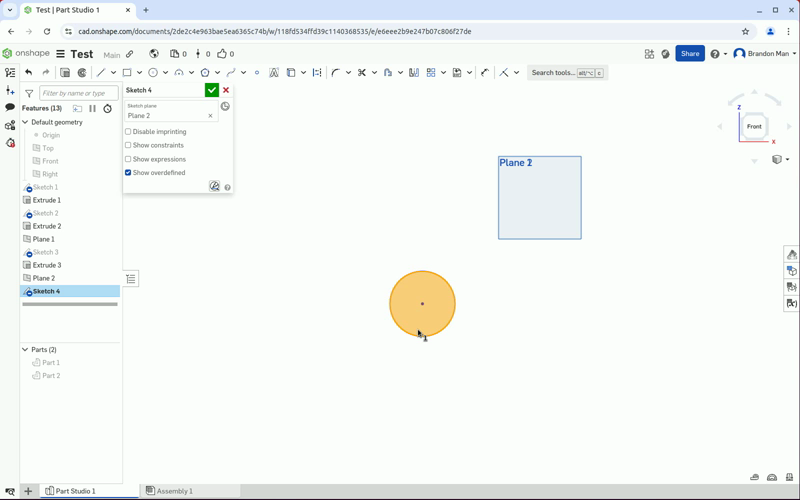
scroll(-6)
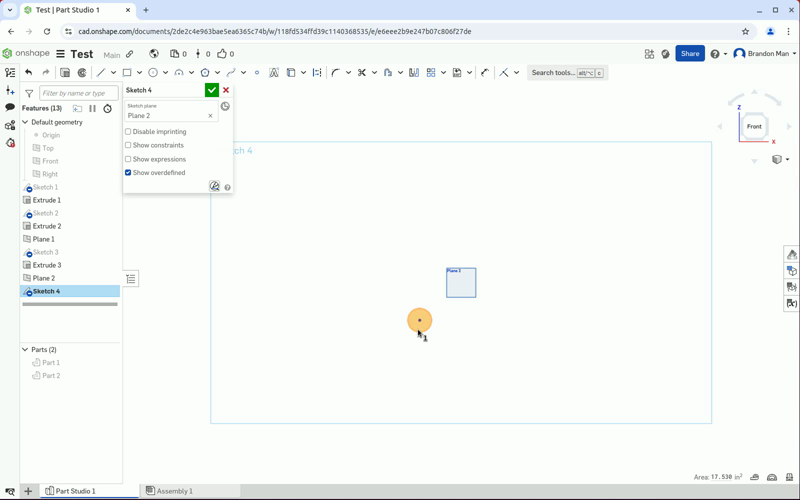
mouse_move(73, 352)
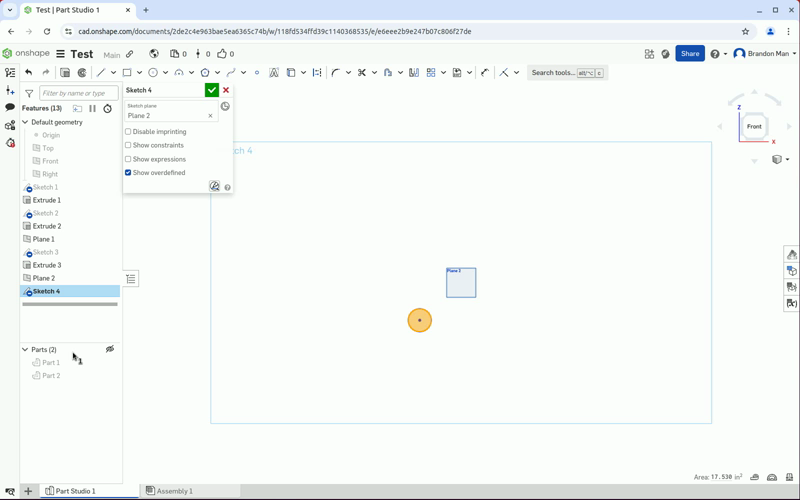
key(shift+y)
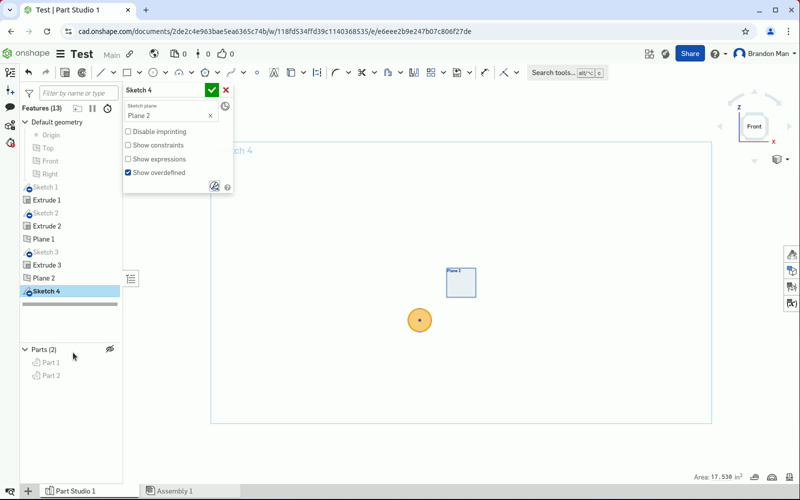
key(shift+e)
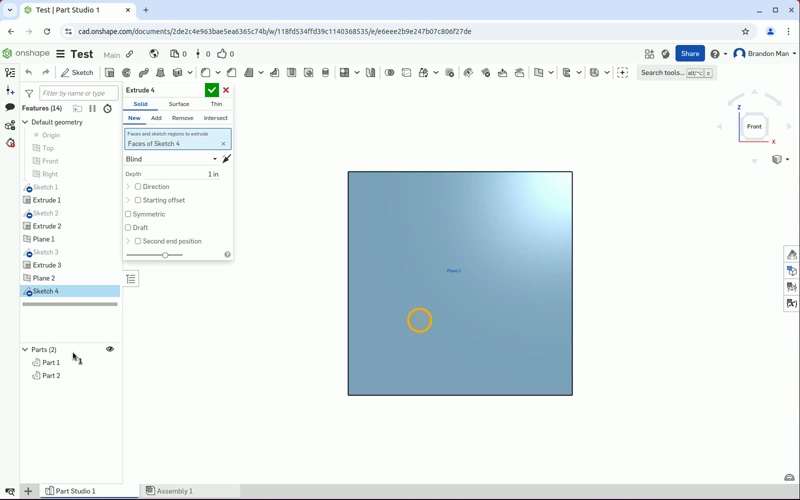
mouse_move(143, 106)
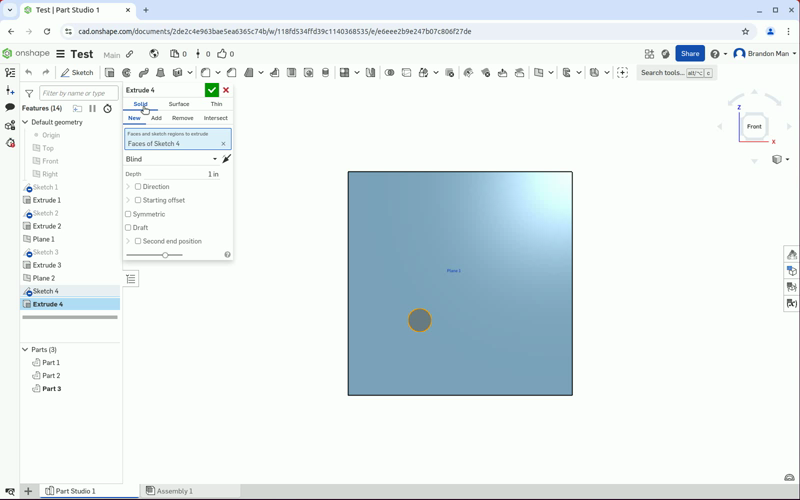
click(143, 106)
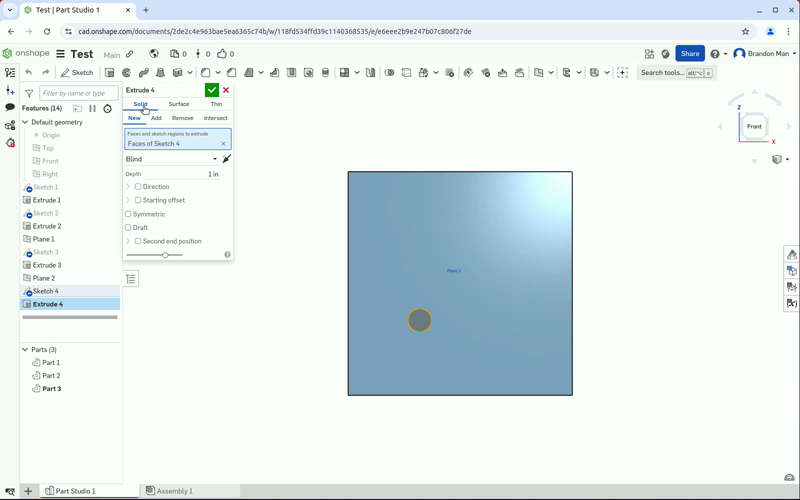
mouse_move(137, 120)
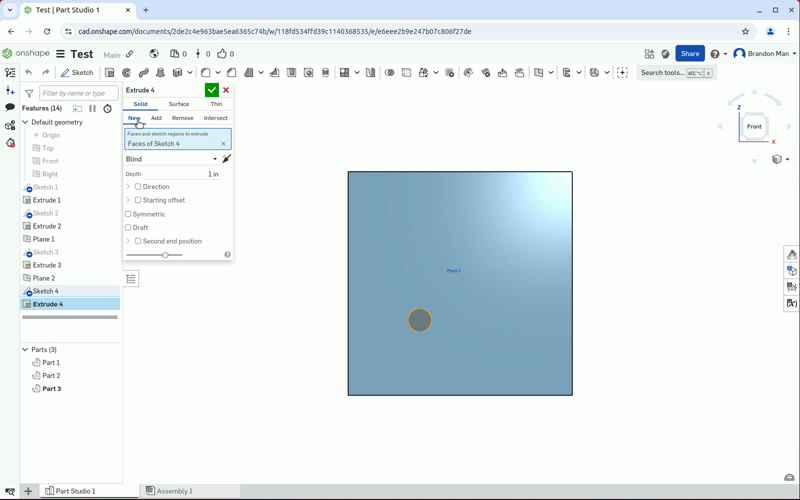
click(137, 120)
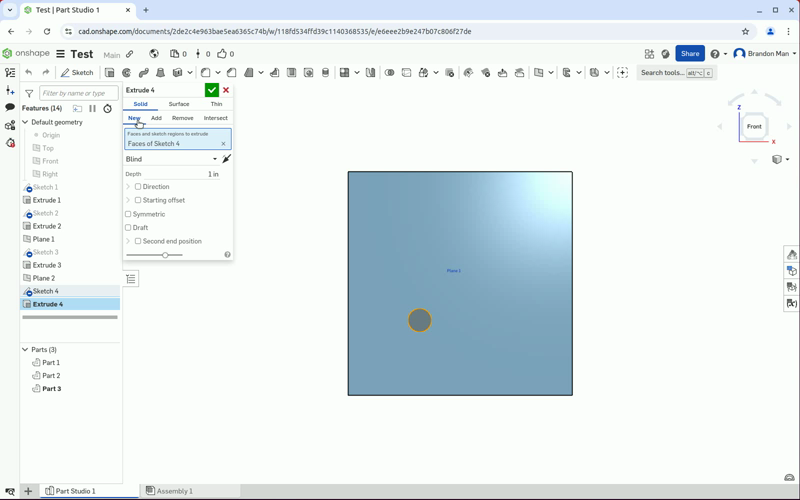
key(tab, 4)
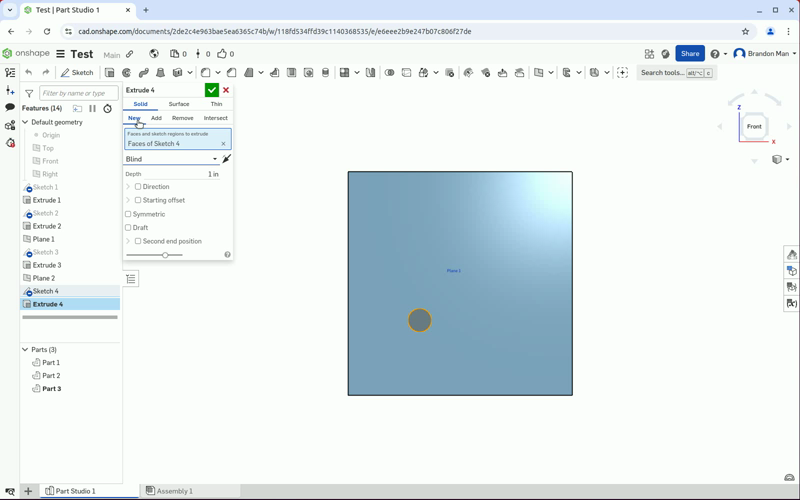
text(3.851)
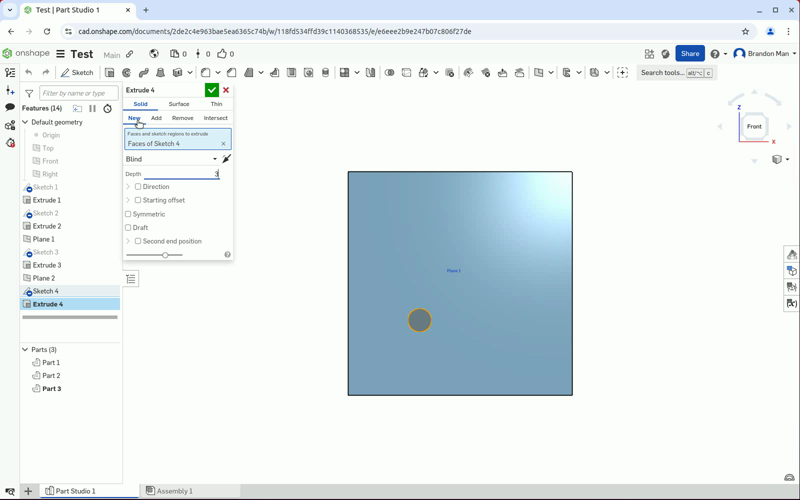
key(enter)
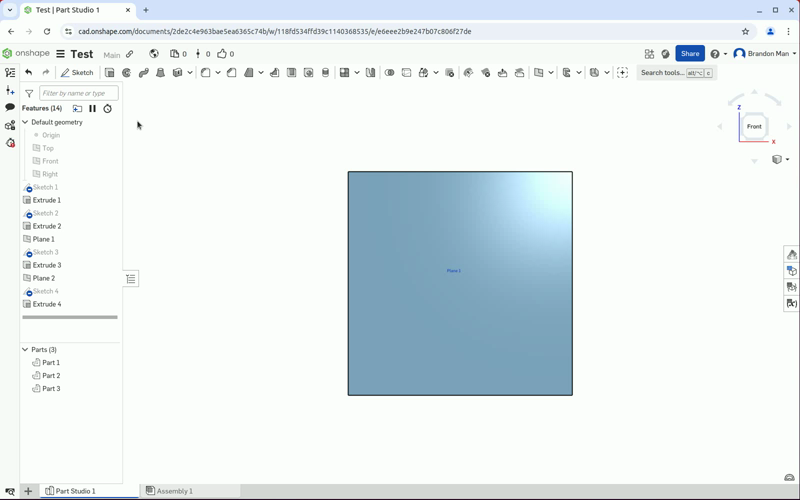
key(shift+h)
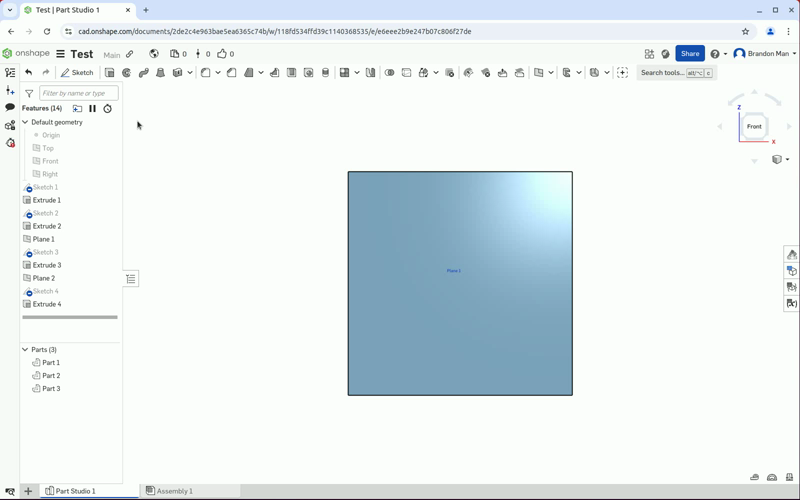
key(shift+h)
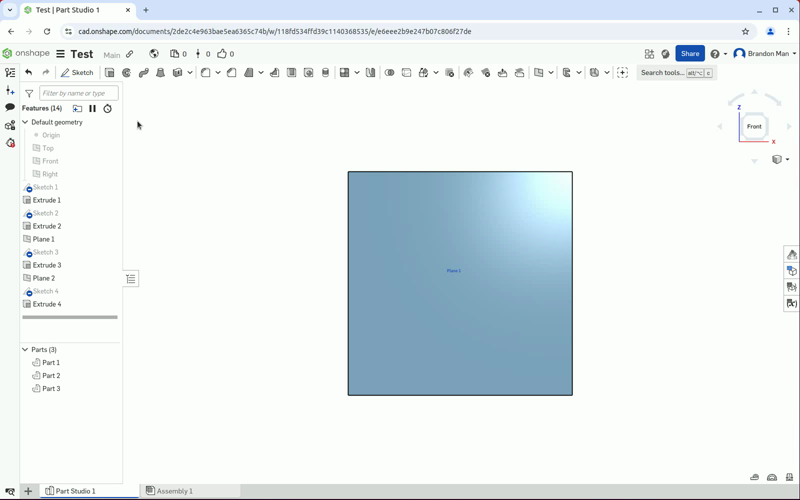
mouse_move(73, 189)
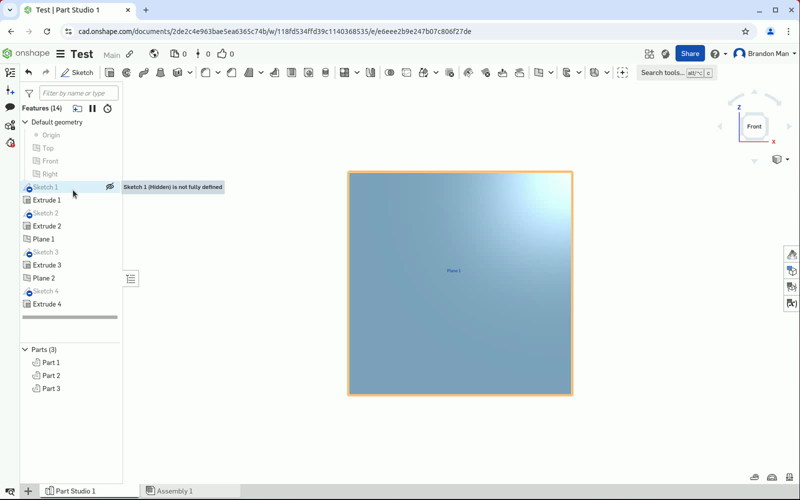
click(73, 189)
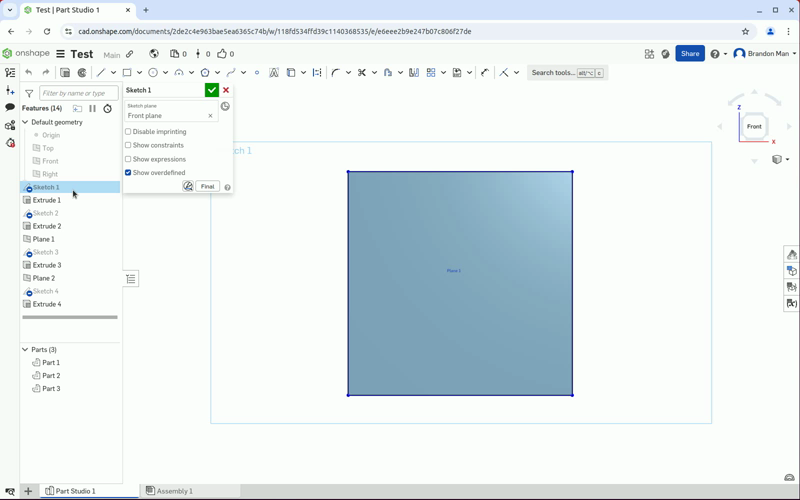
mouse_move(229, 92)
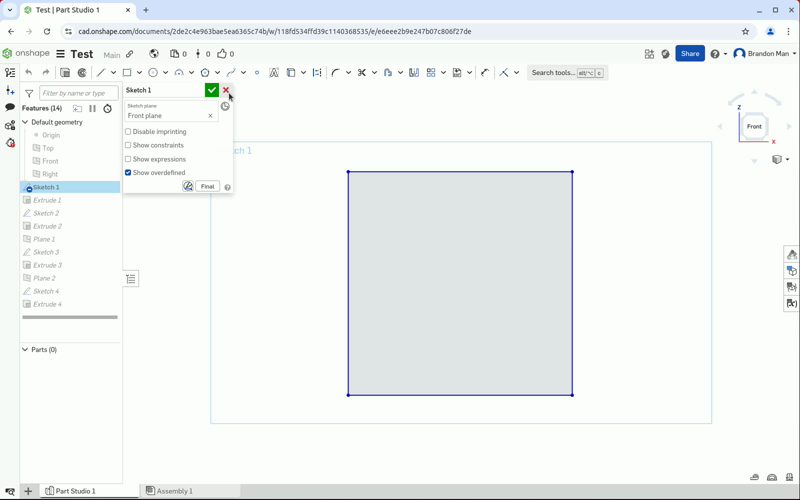
click(229, 92)
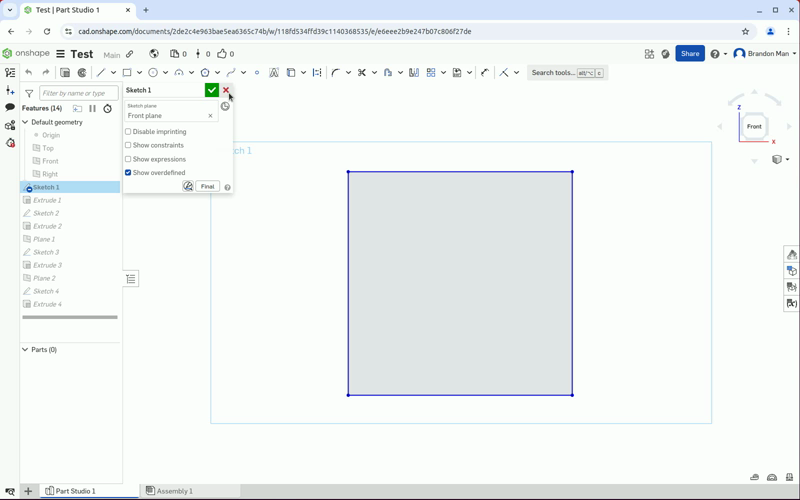
key(shift+s)
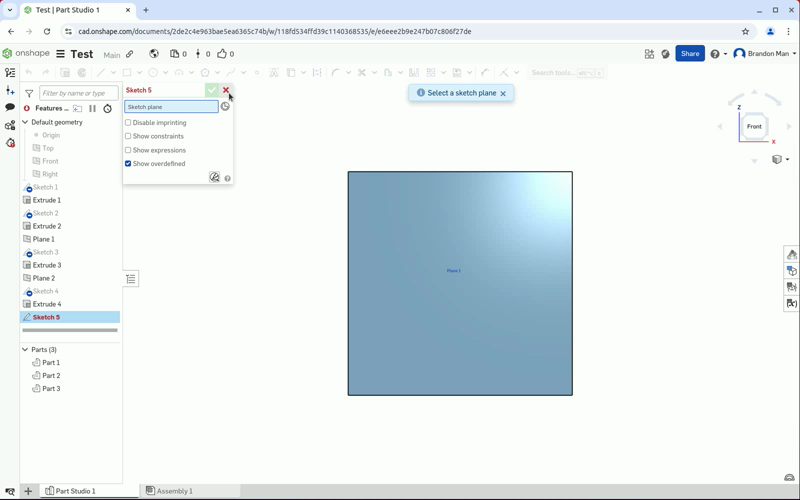
mouse_move(73, 280)
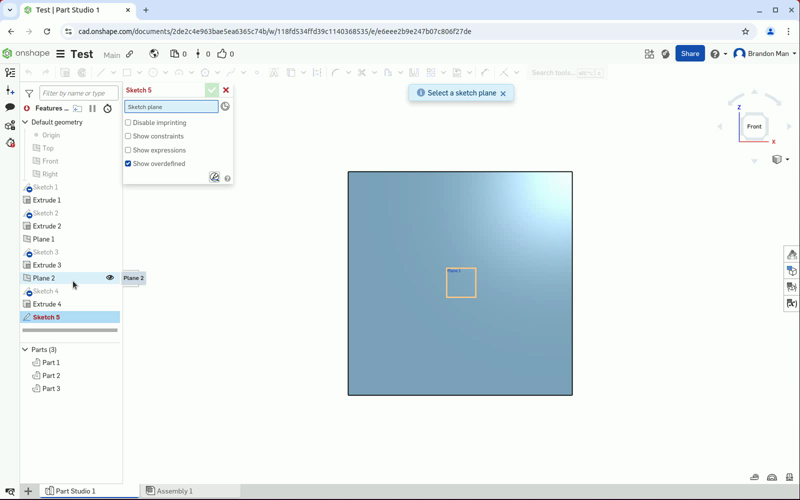
click(73, 280)
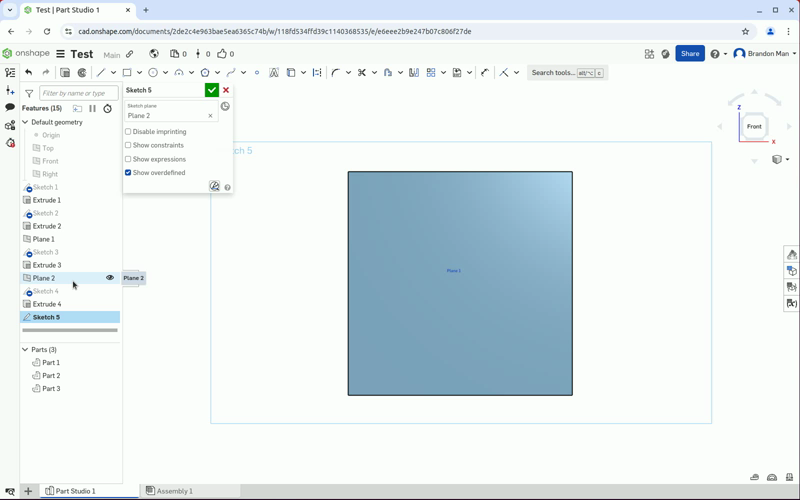
mouse_move(73, 352)
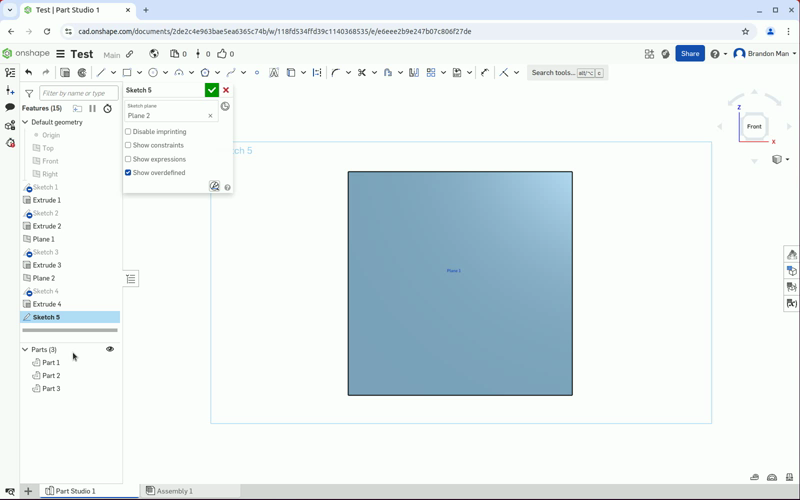
key(y)
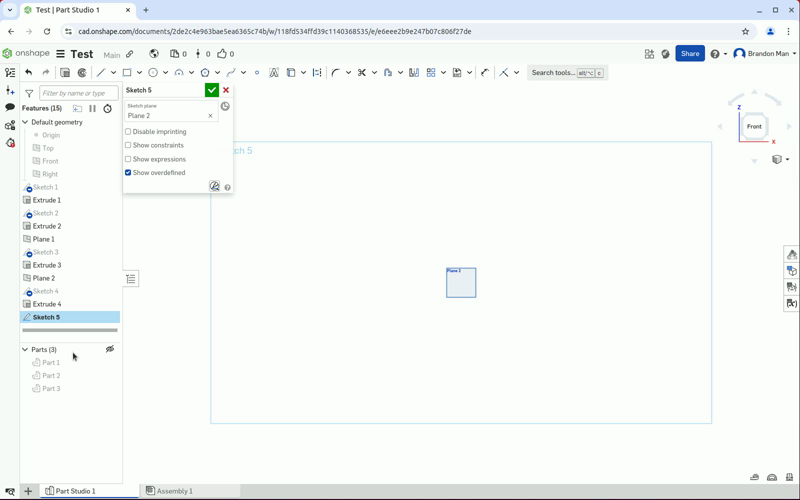
key(c)
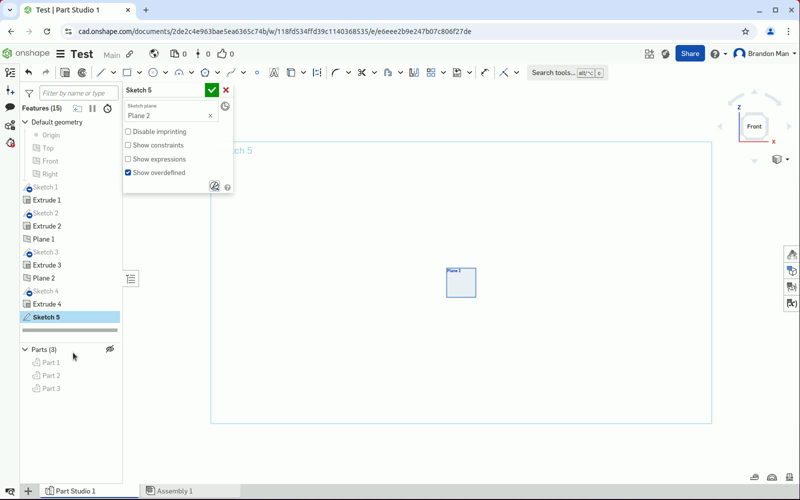
key_down(shift)
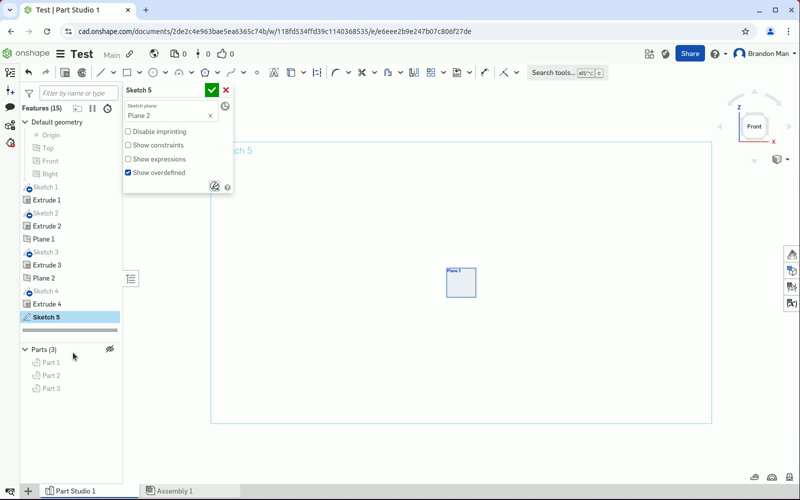
mouse_move(469, 264)
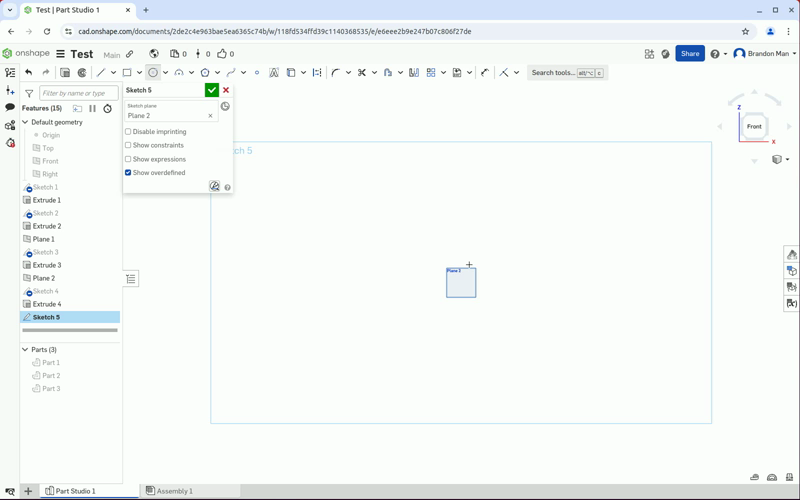
click(469, 264)
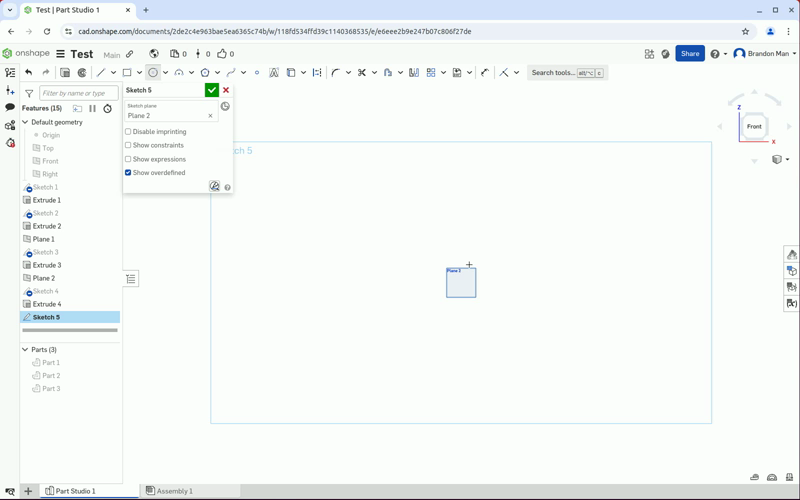
key_up(shift)
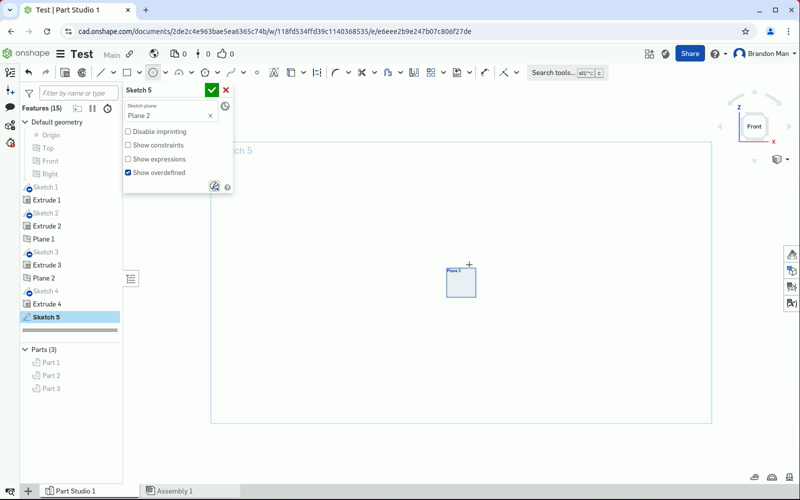
mouse_move(473, 264)
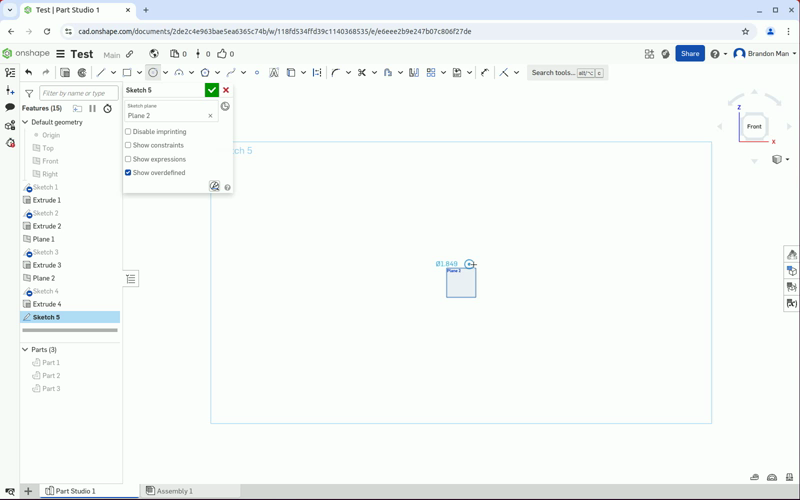
click(473, 264)
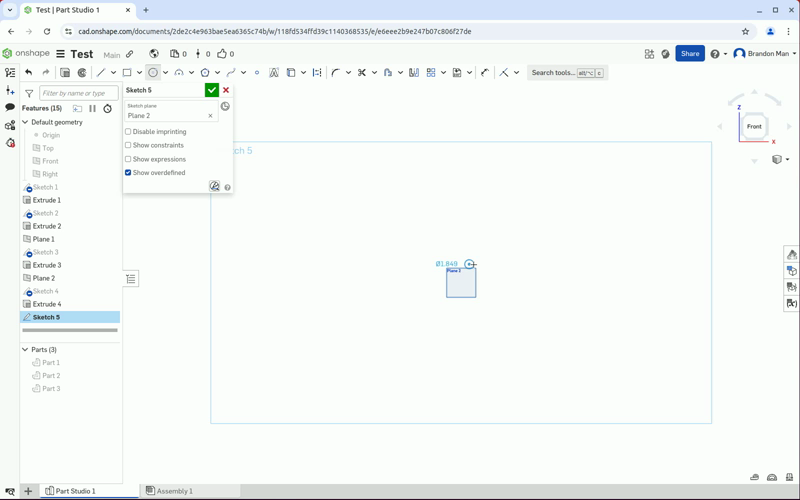
key(esc)
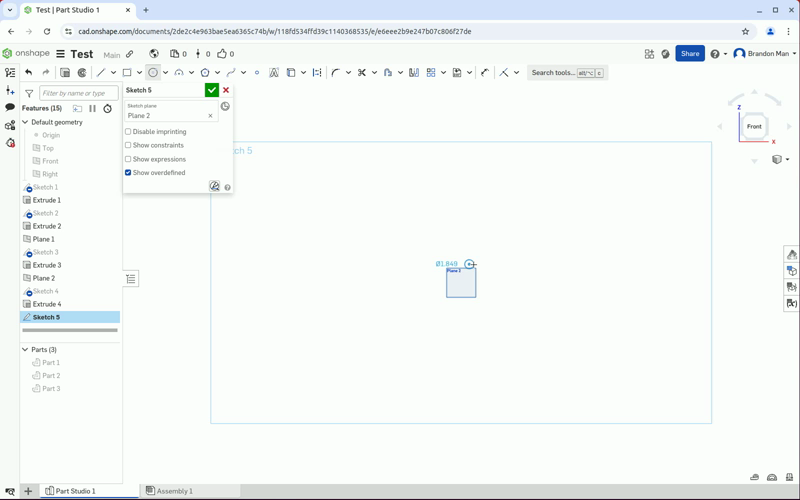
mouse_move(471, 266)
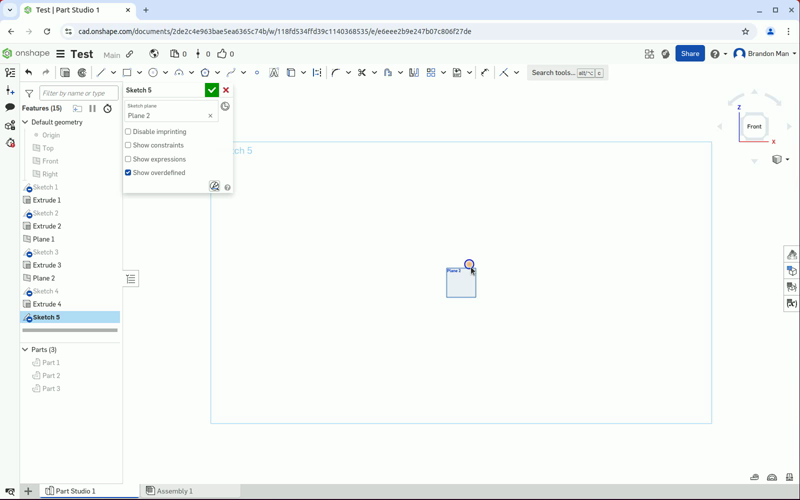
scroll(6)
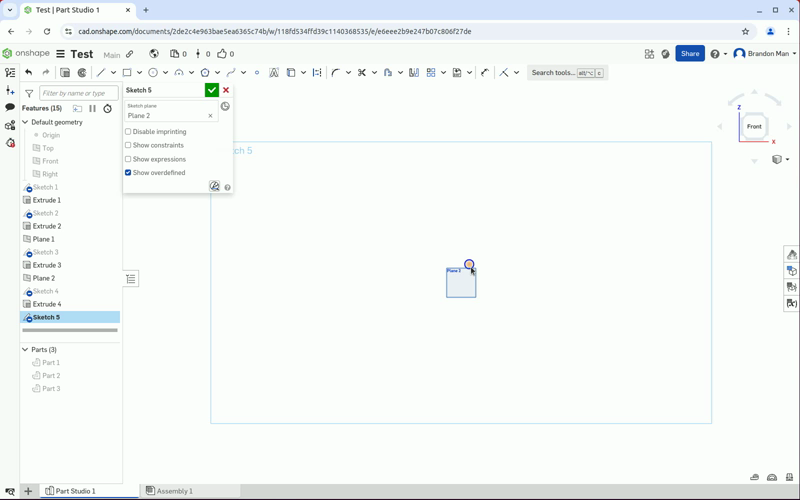
scroll(6)
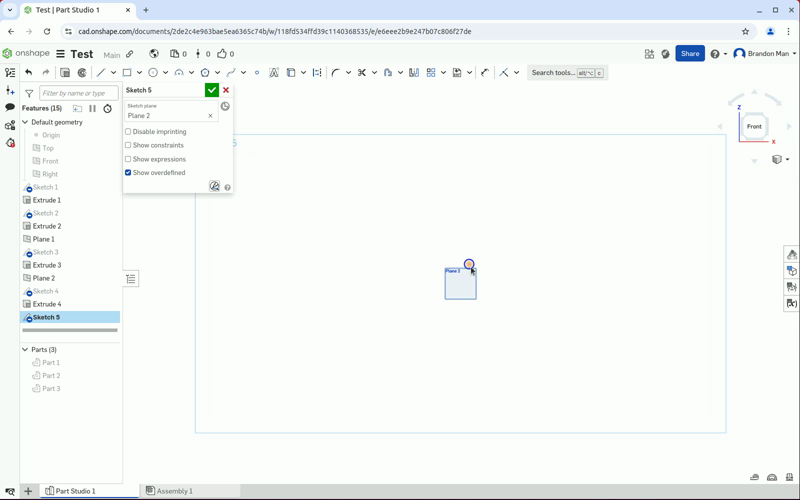
scroll(6)
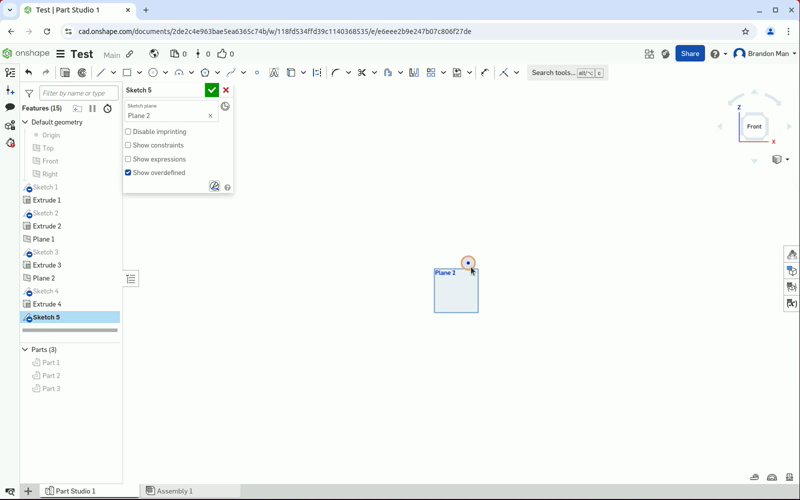
scroll(6)
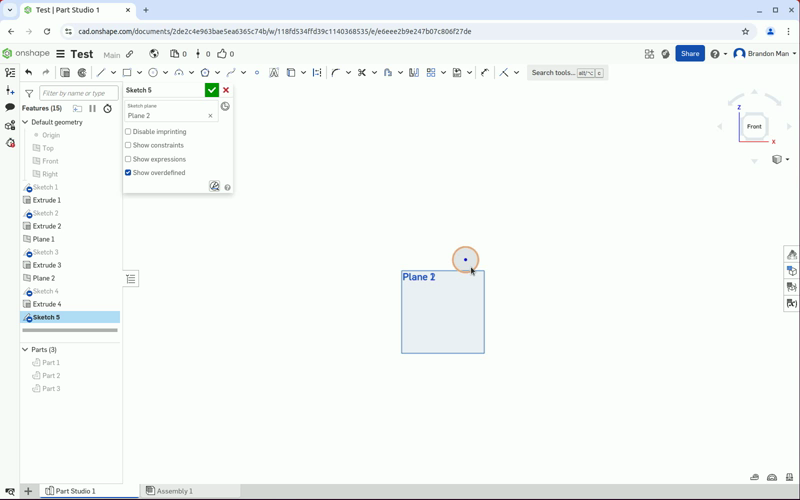
scroll(6)
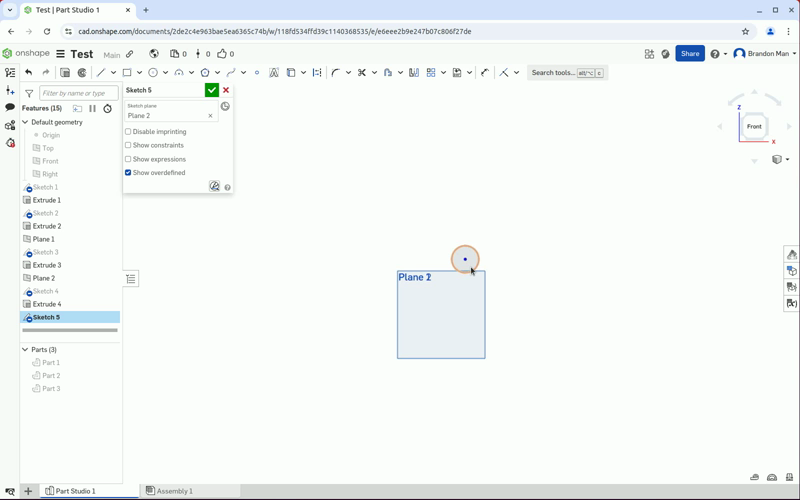
scroll(6)
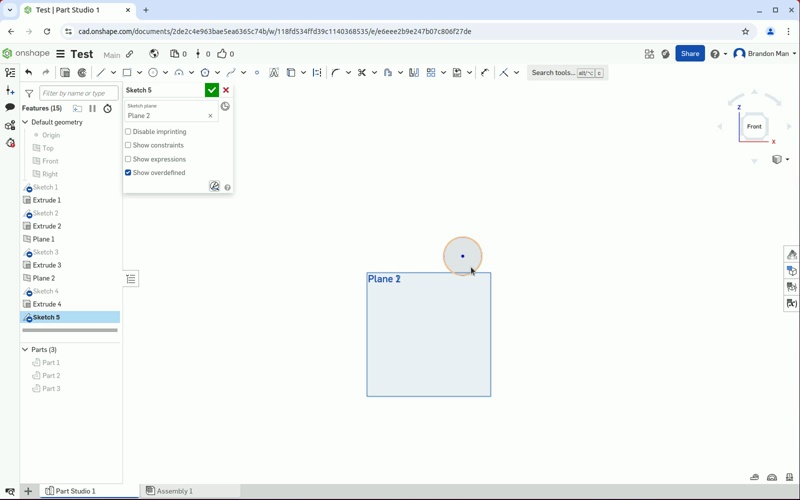
scroll(6)
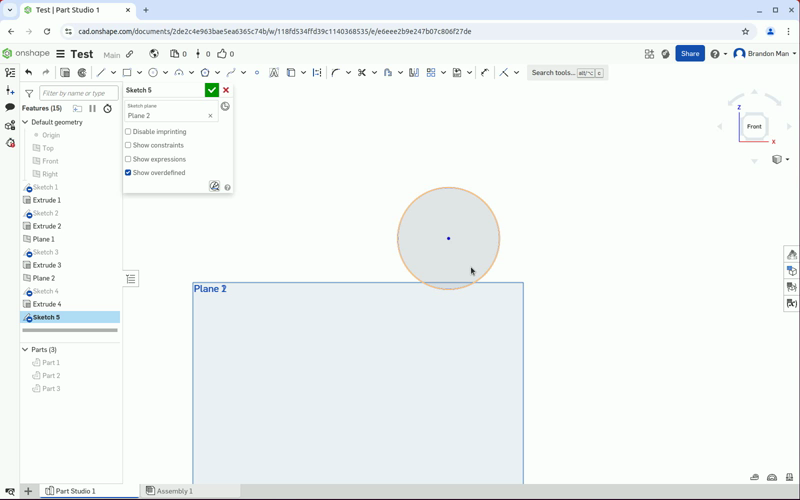
click(471, 266)
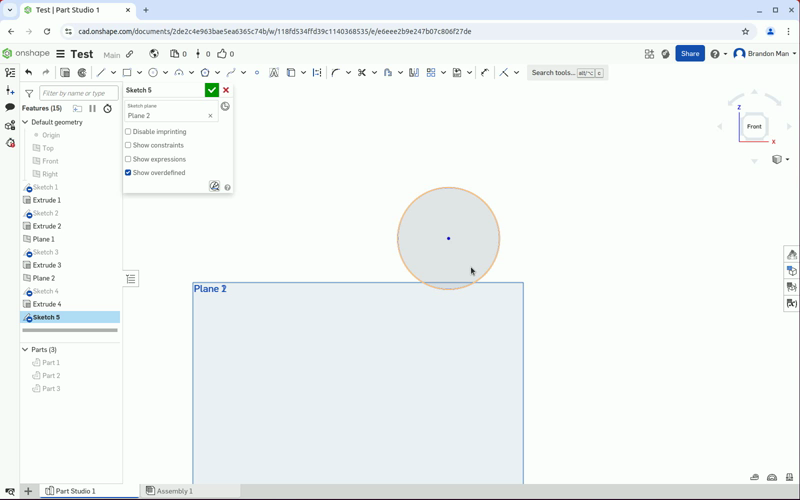
scroll(-6)
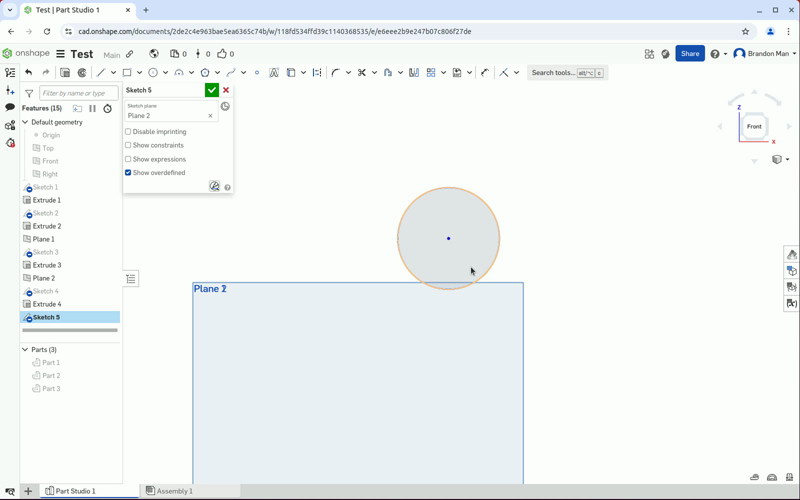
scroll(-6)
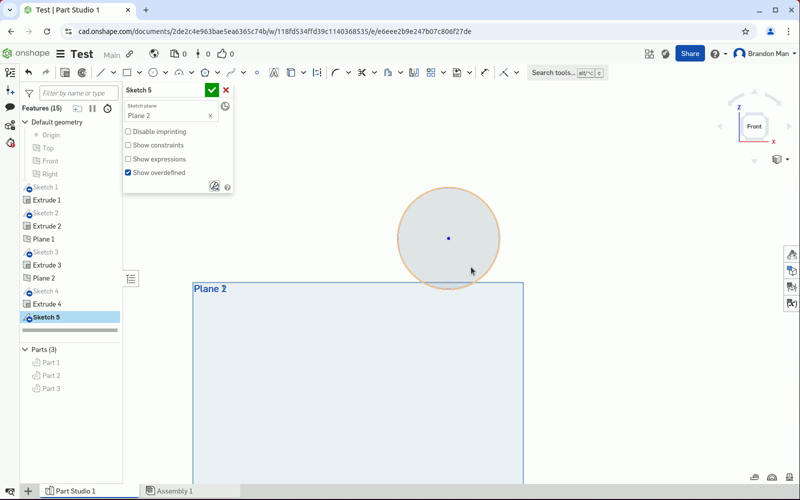
scroll(-6)
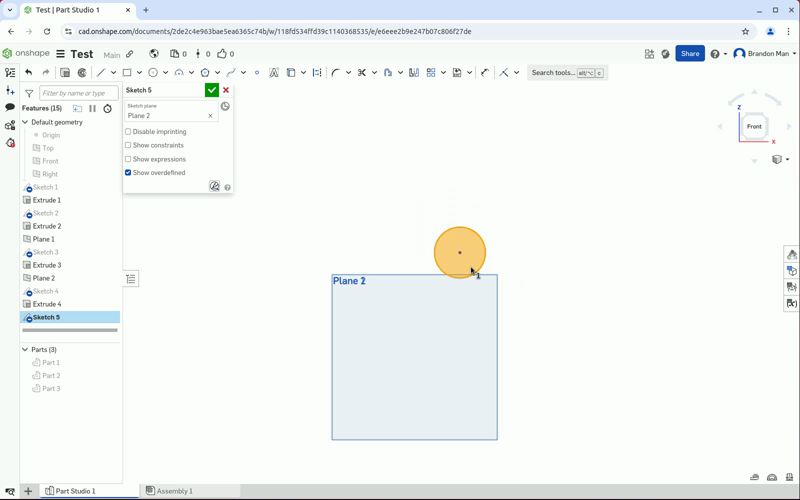
scroll(-6)
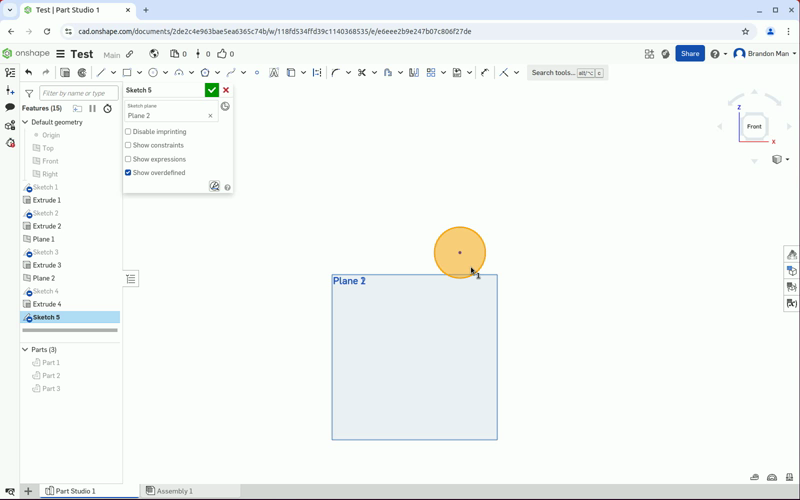
scroll(-6)
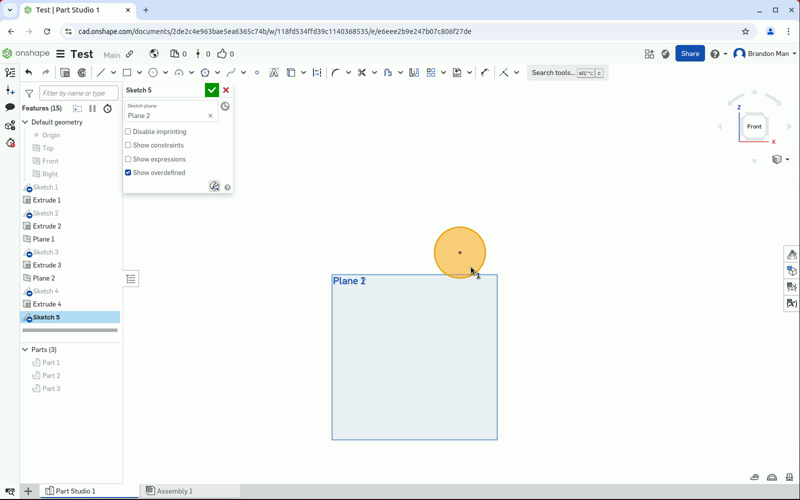
scroll(-6)
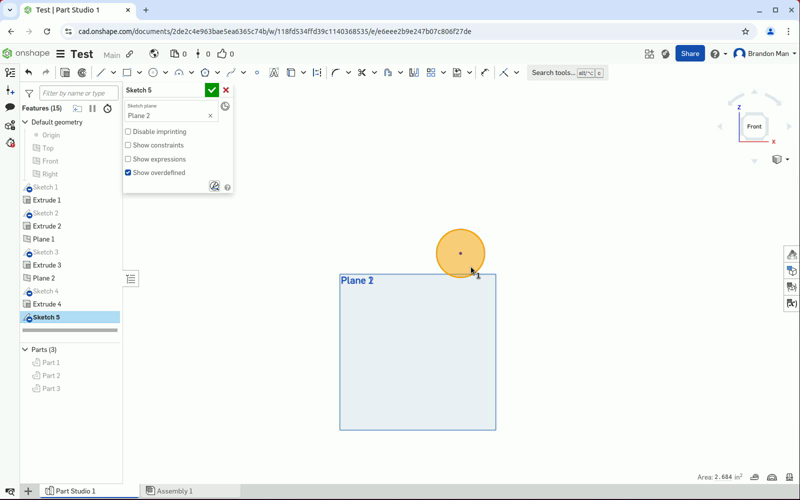
scroll(-6)
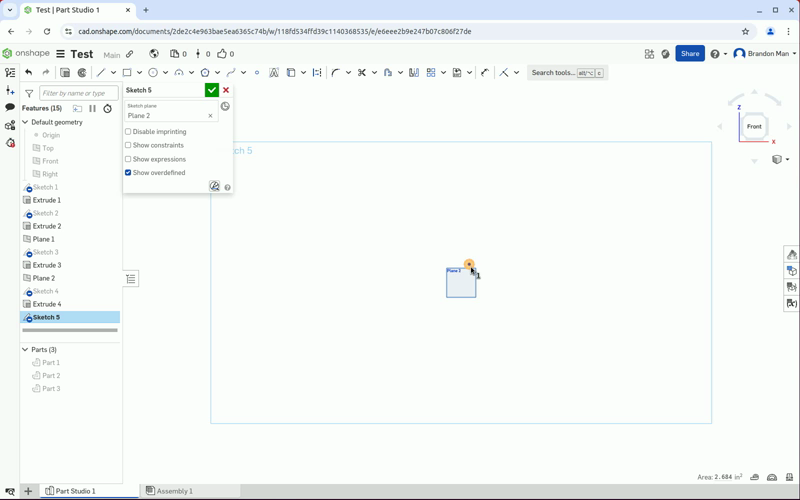
mouse_move(73, 352)
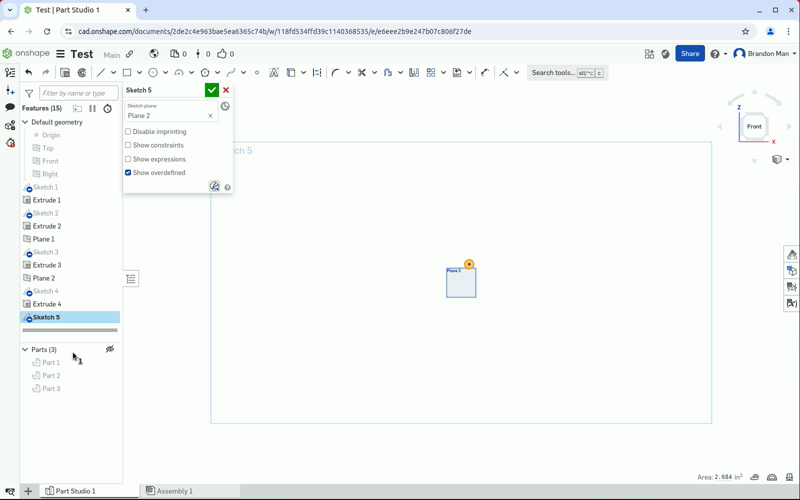
key(shift+y)
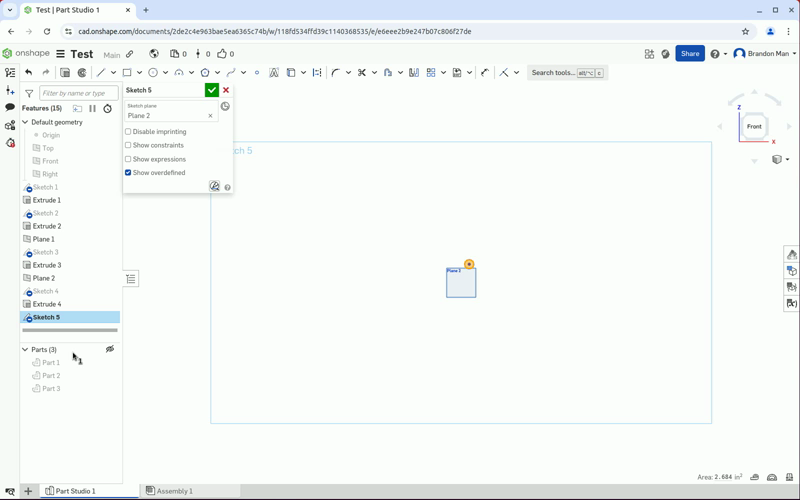
key(shift+e)
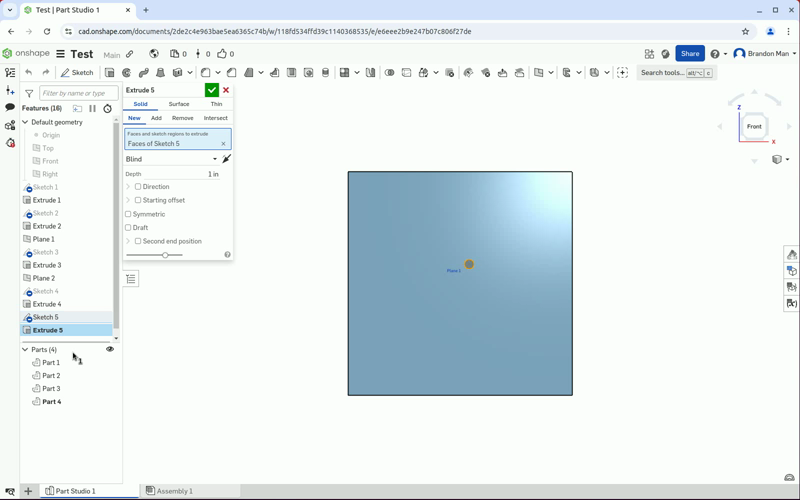
mouse_move(143, 106)
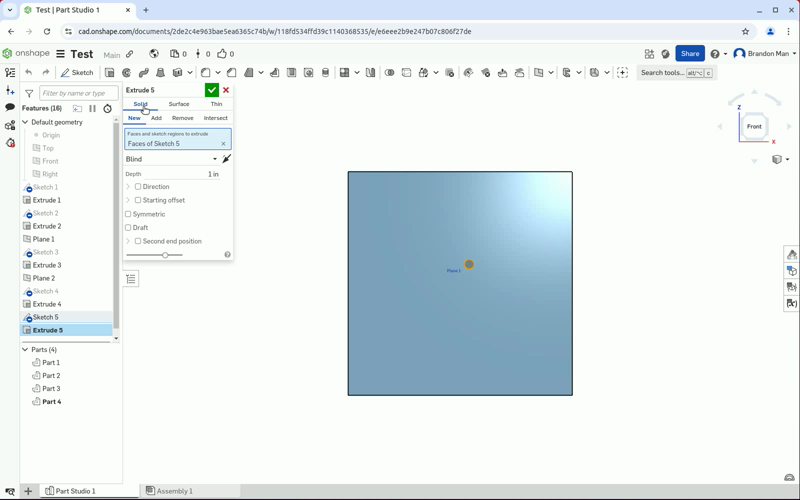
click(143, 106)
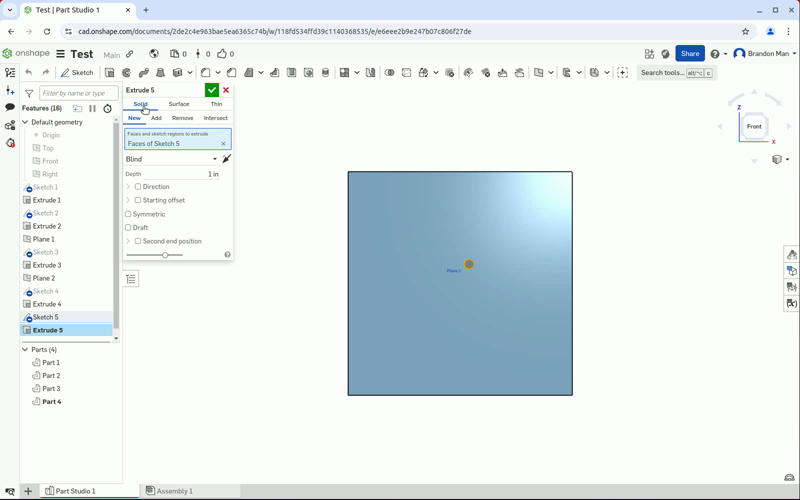
mouse_move(137, 120)
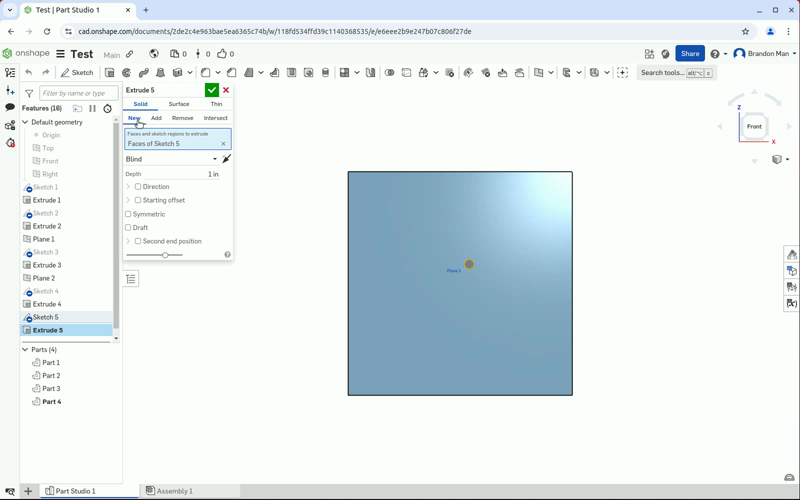
click(137, 120)
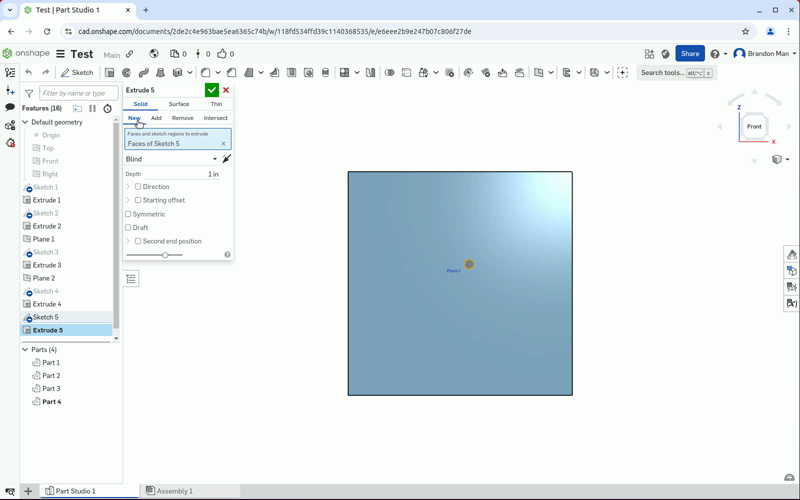
key(tab, 4)
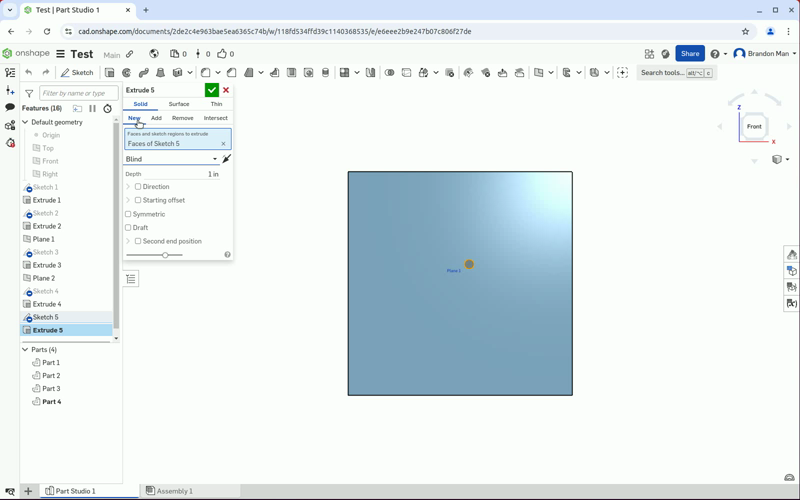
text(3.851)
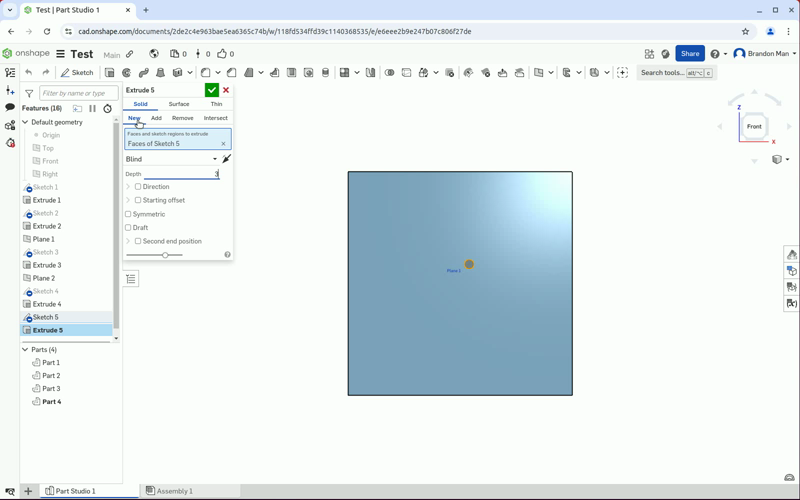
key(enter)
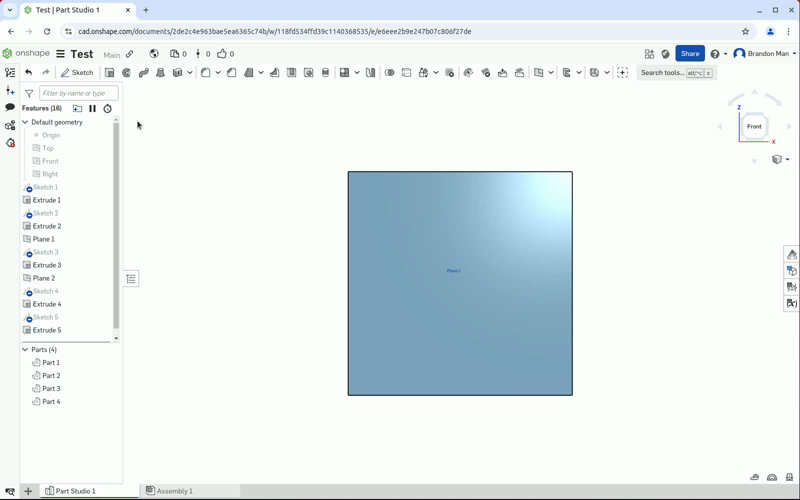
key(shift+h)
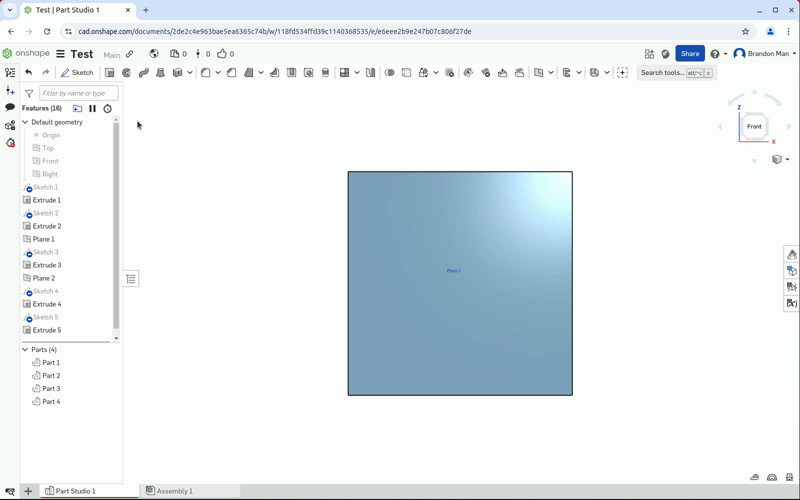
key(shift+h)
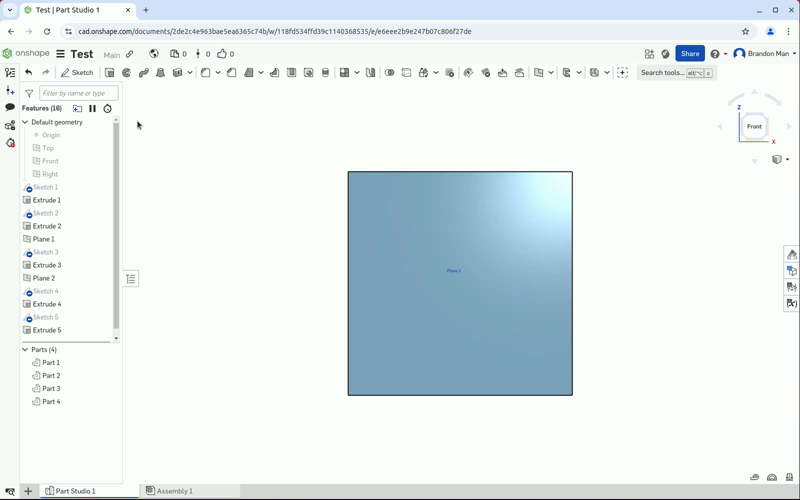
key(shift+7)
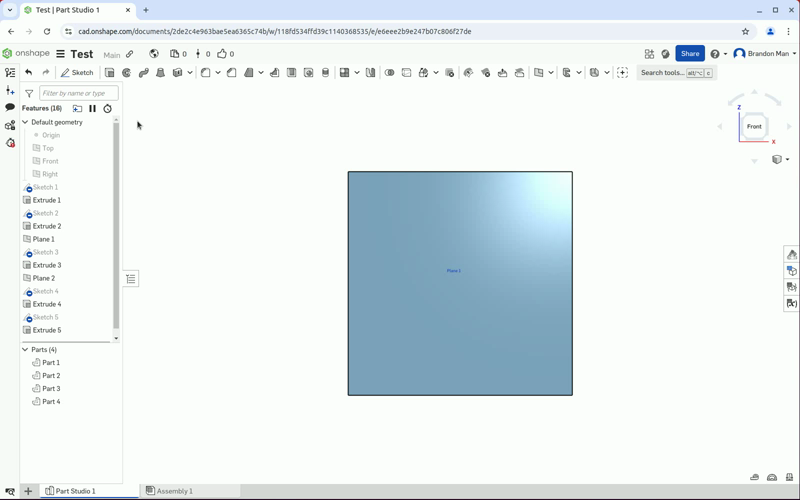
key(left, 2)
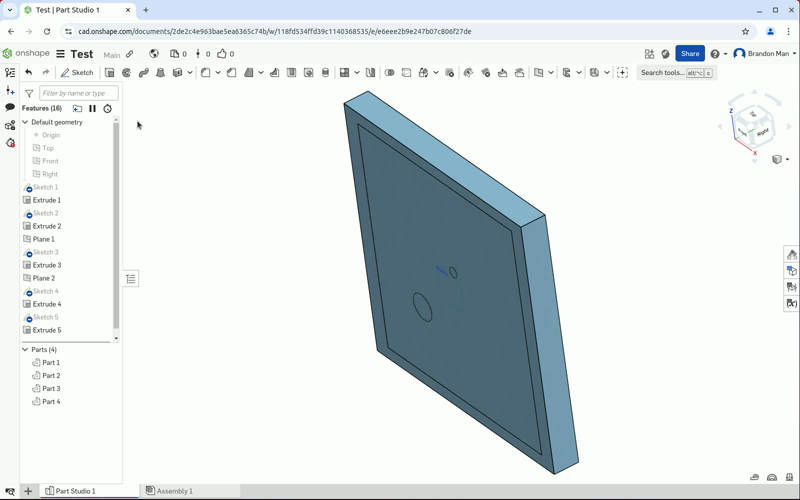
key(down, 2)
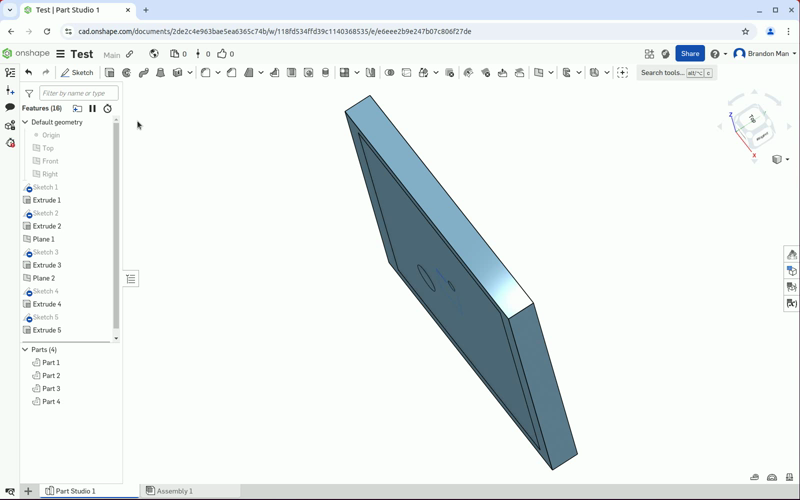
key(up, 2)
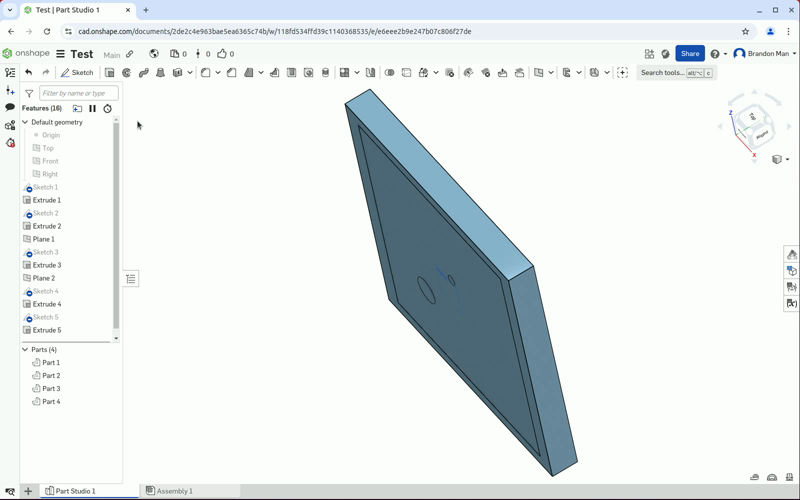
key(right, 2)
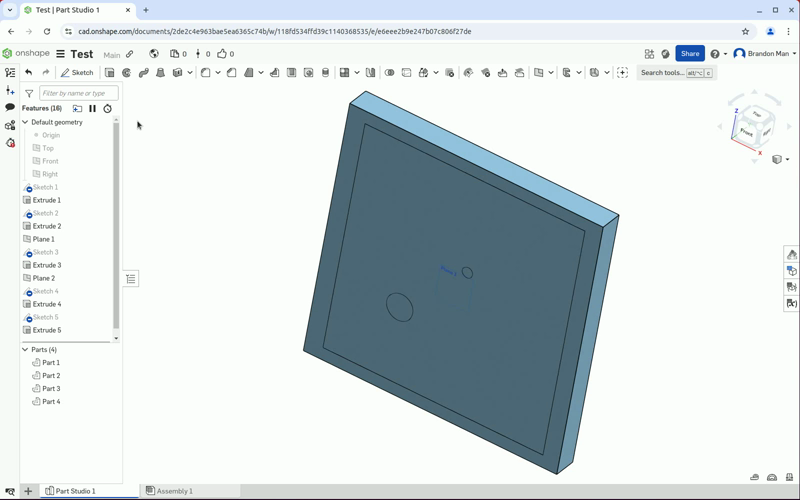
mouse_move(69, 189)
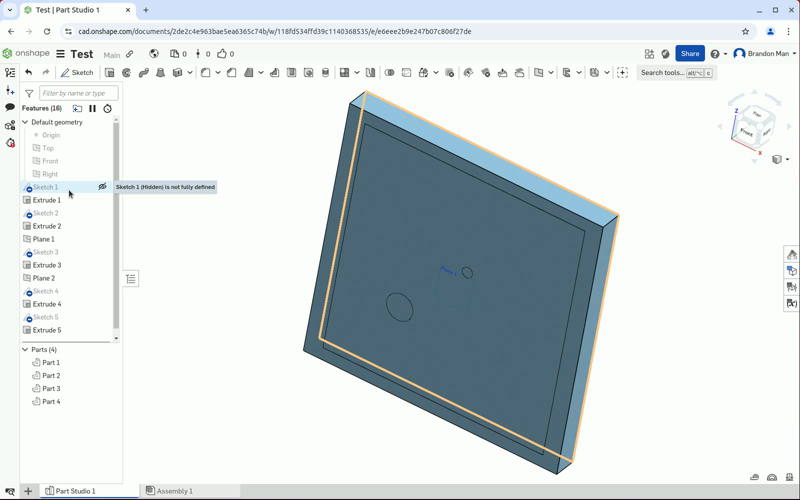
click(69, 189)